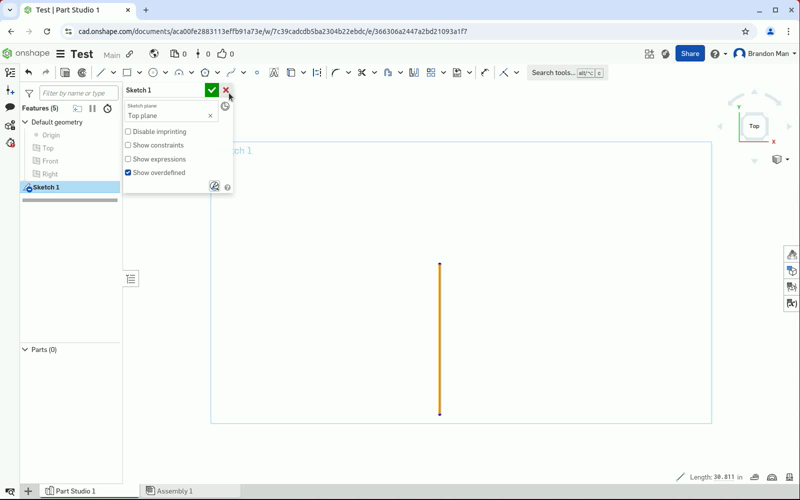
key(shift+h)
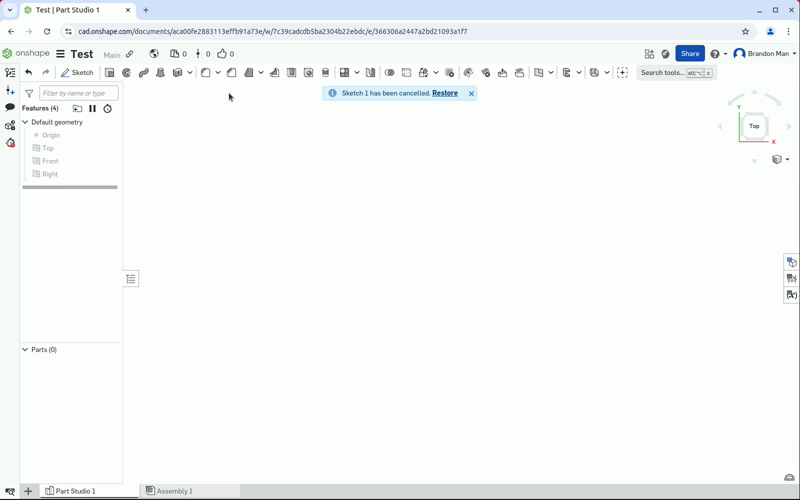
mouse_move(73, 352)
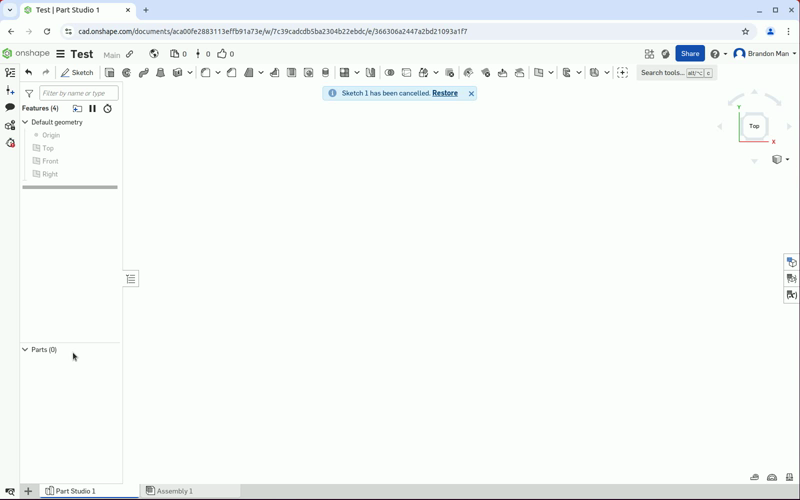
key(y)
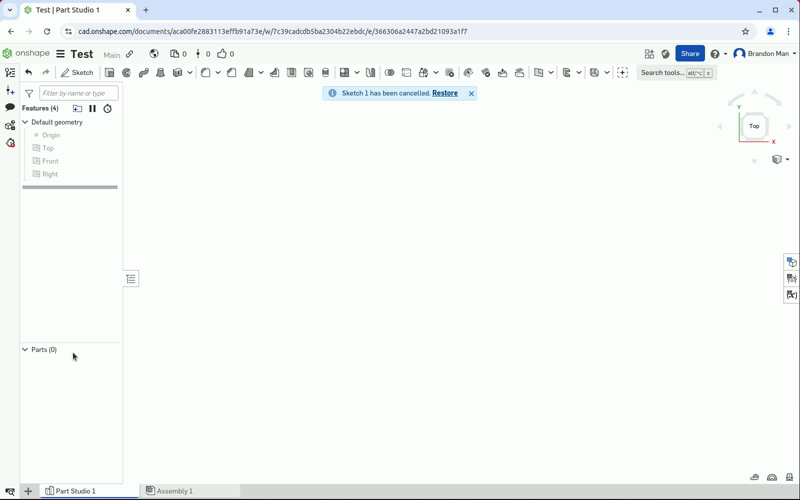
key(shift+p)
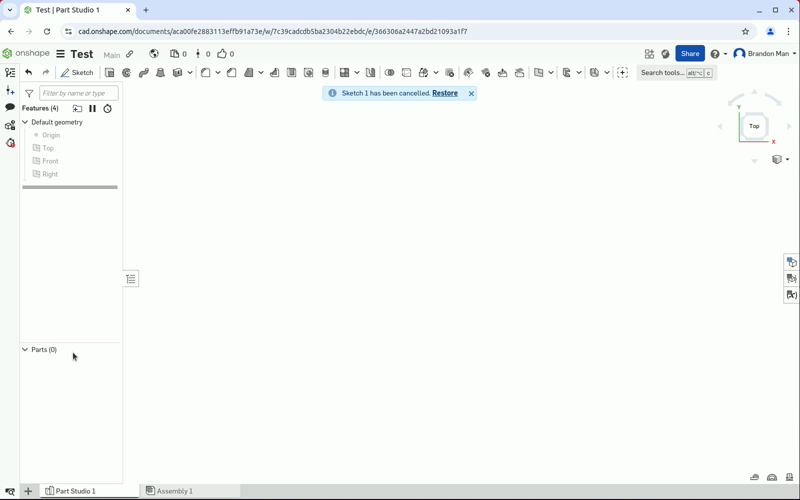
key(space)
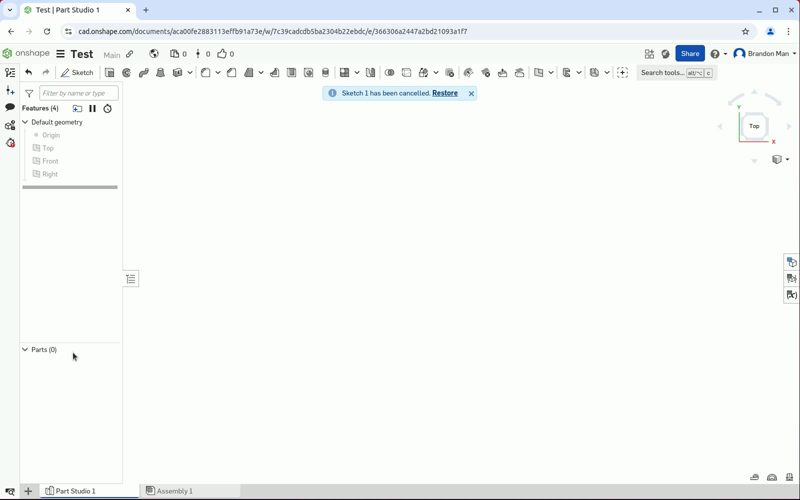
key_down(shift)
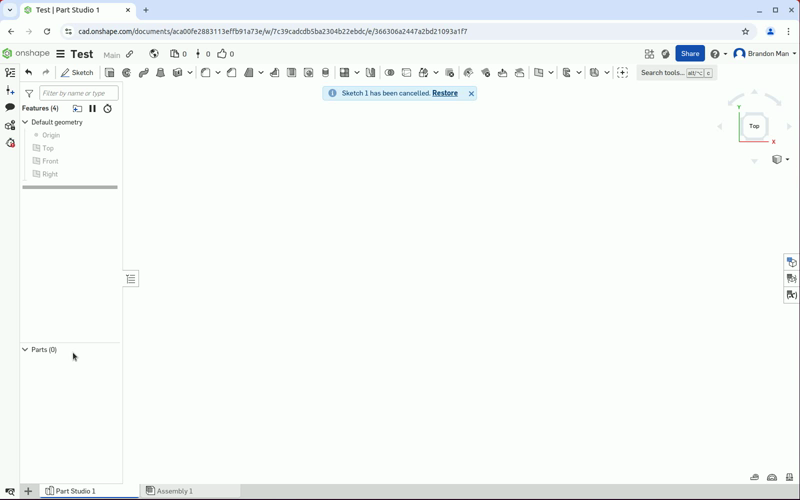
key(up)
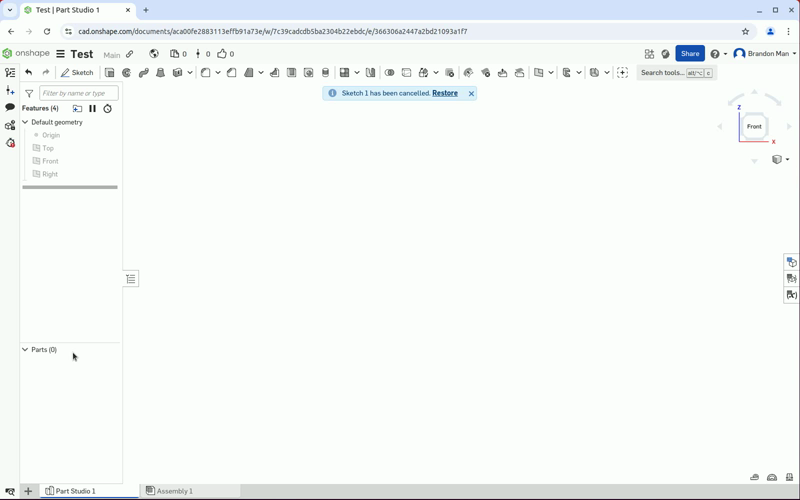
key_up(shift)
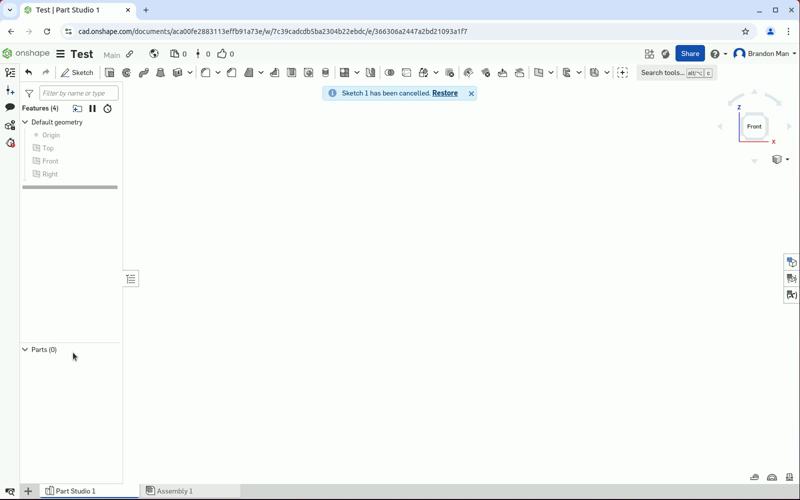
mouse_move(73, 352)
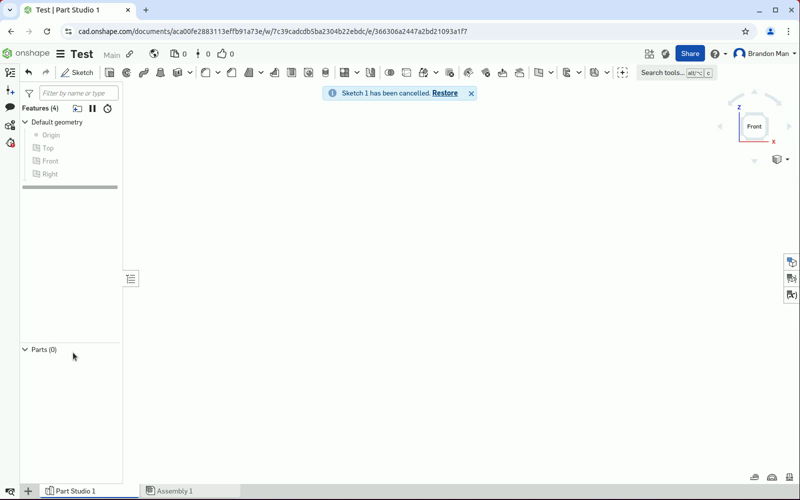
key(shift+y)
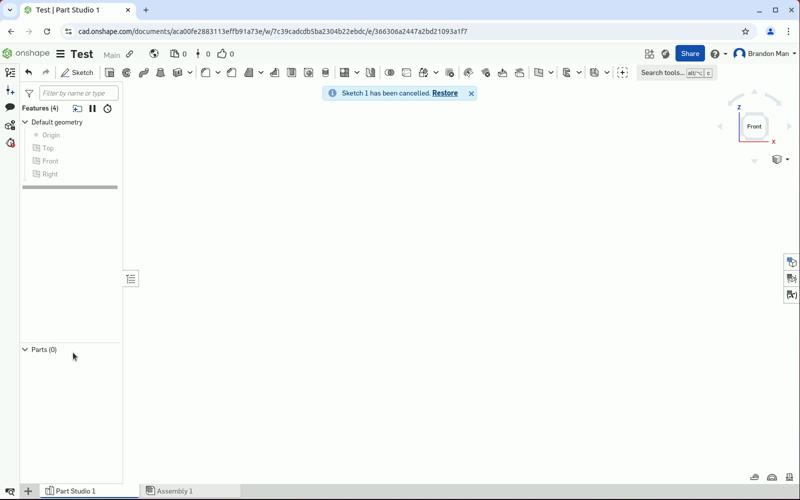
key(shift+s)
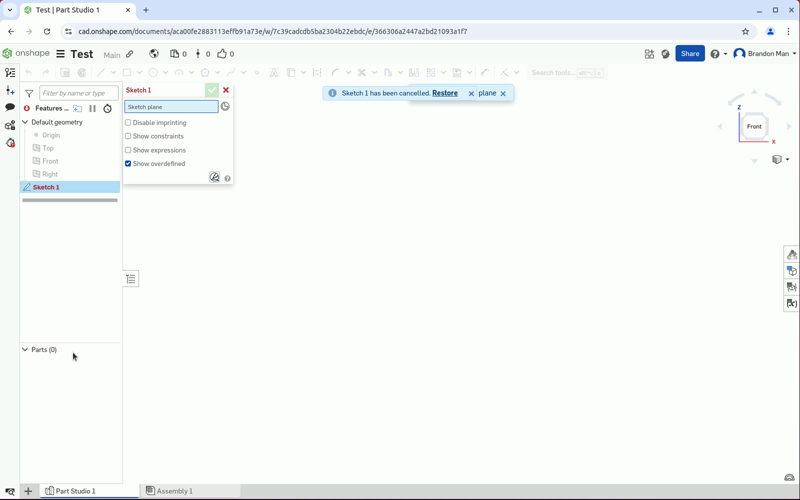
mouse_move(73, 163)
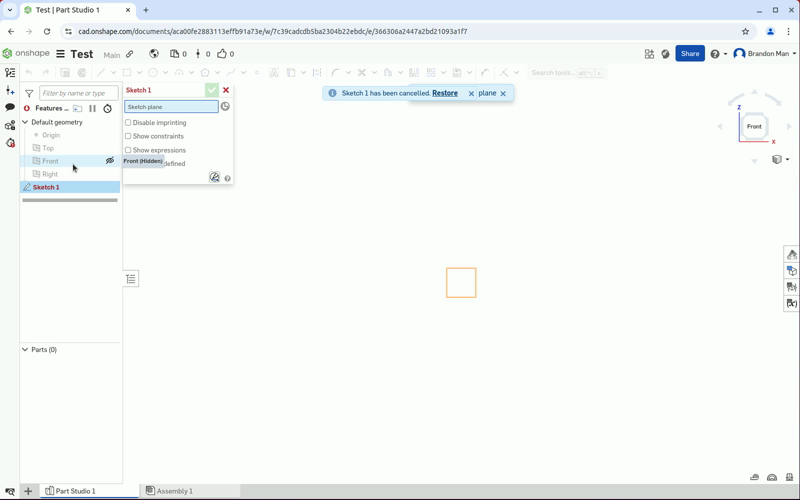
click(73, 163)
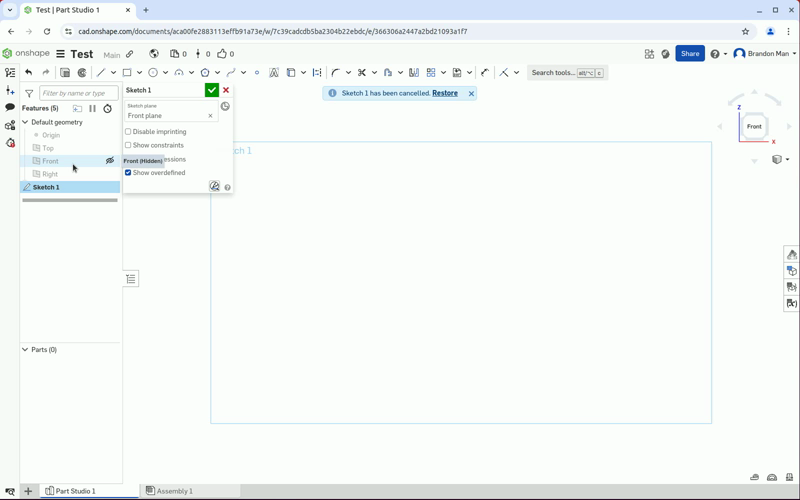
mouse_move(73, 352)
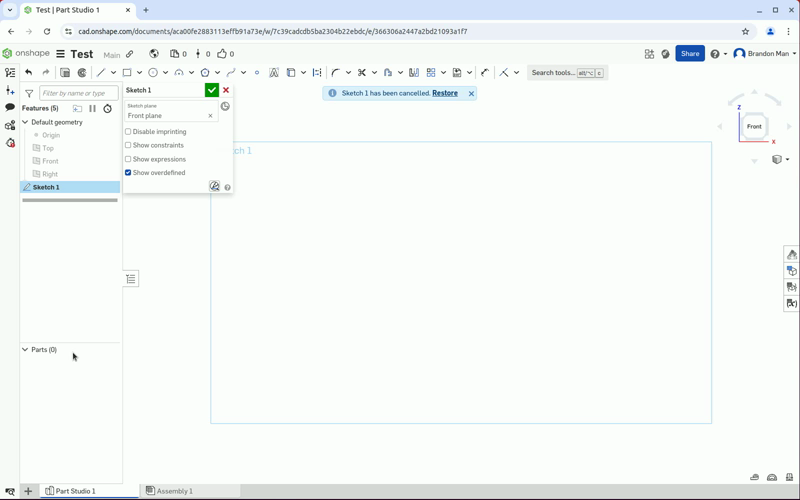
key(y)
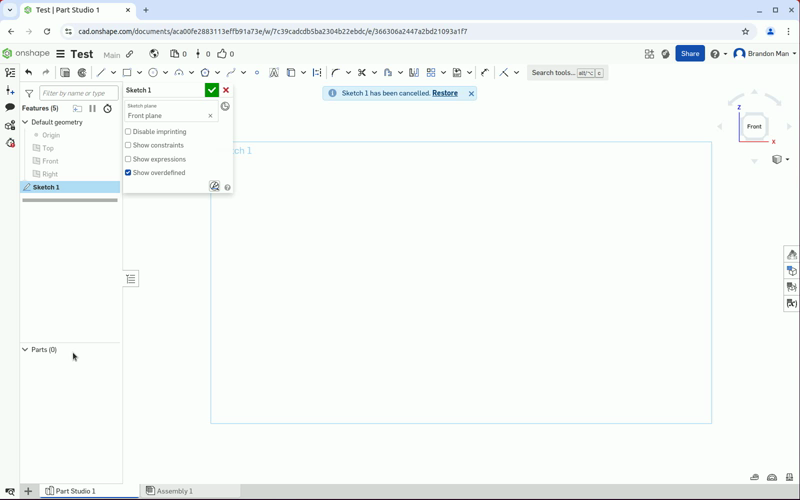
key(c)
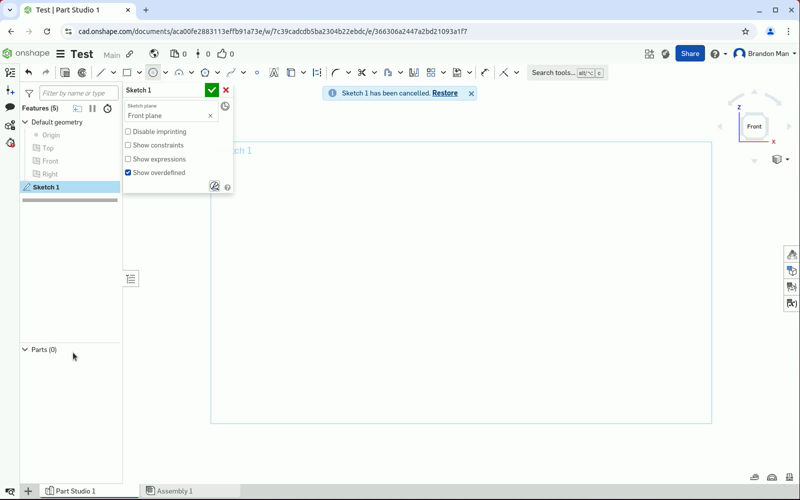
key_down(shift)
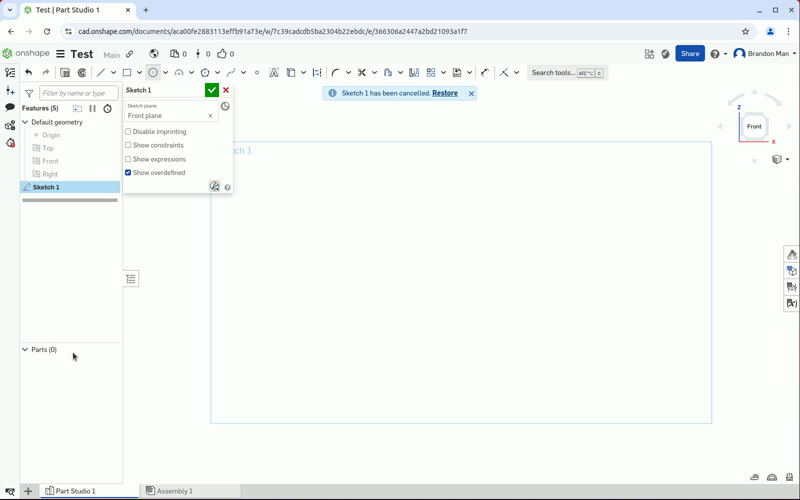
mouse_move(461, 282)
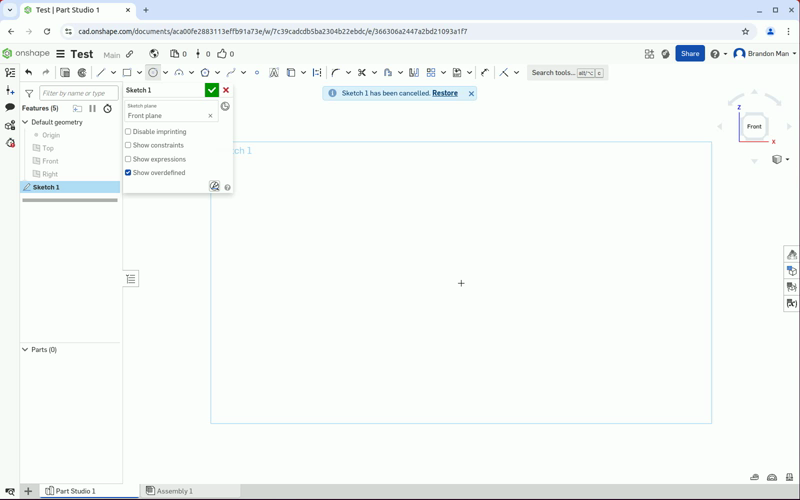
click(461, 282)
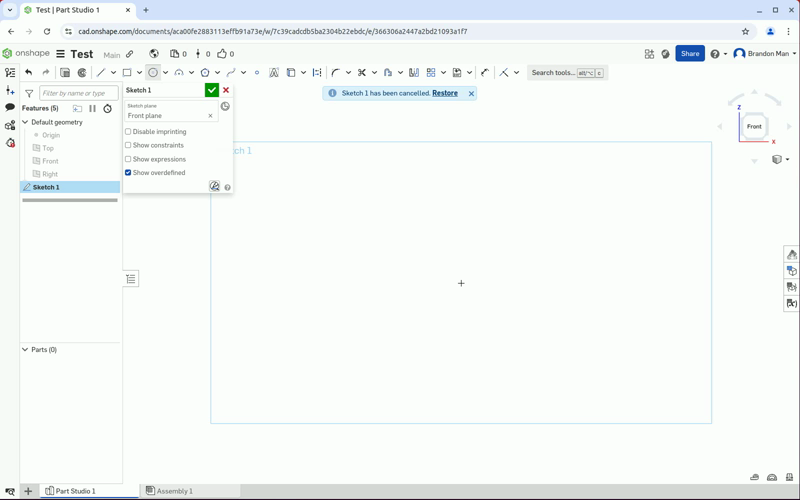
key_up(shift)
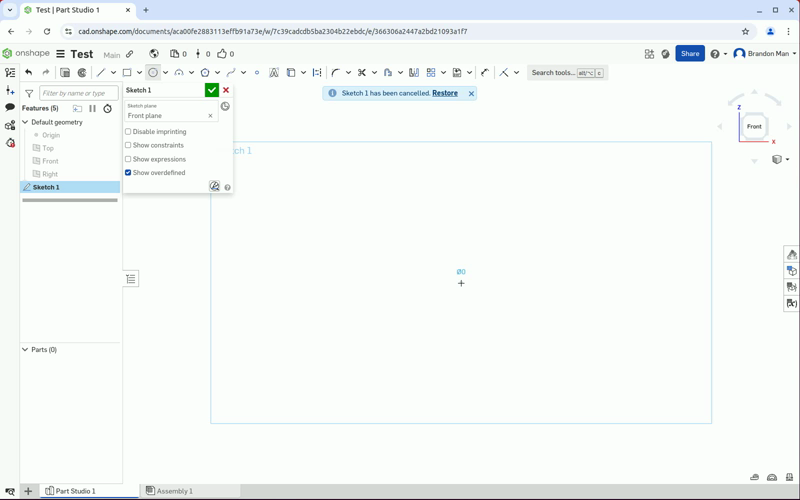
mouse_move(514, 282)
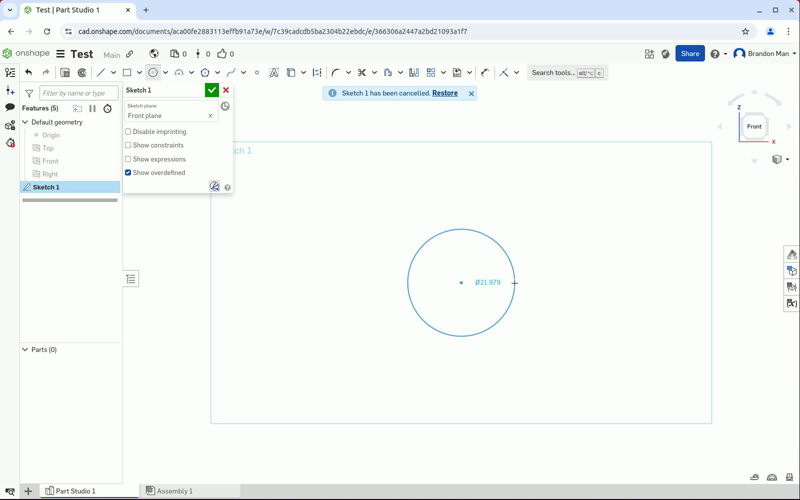
click(514, 282)
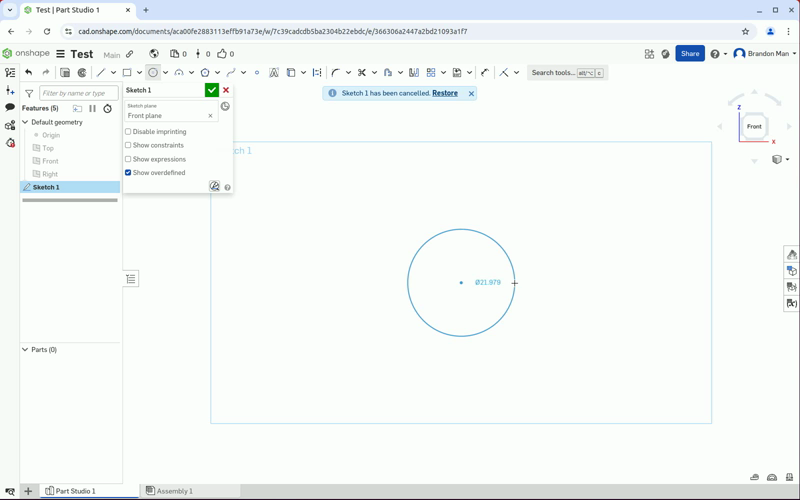
key(esc)
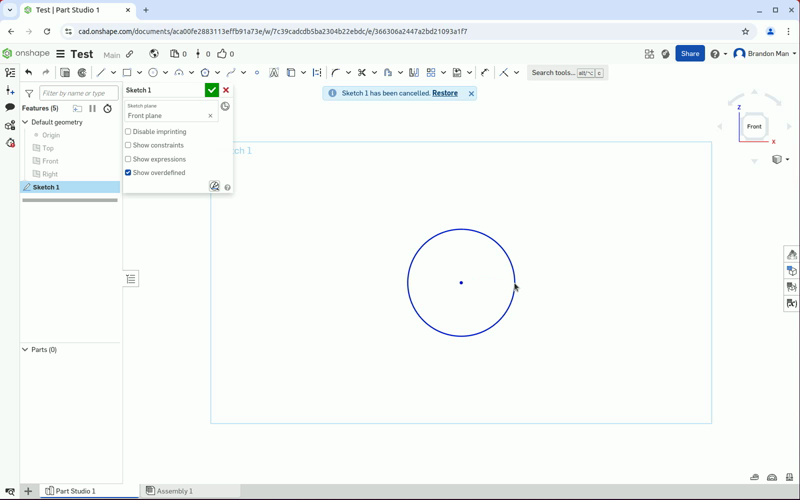
mouse_move(444, 308)
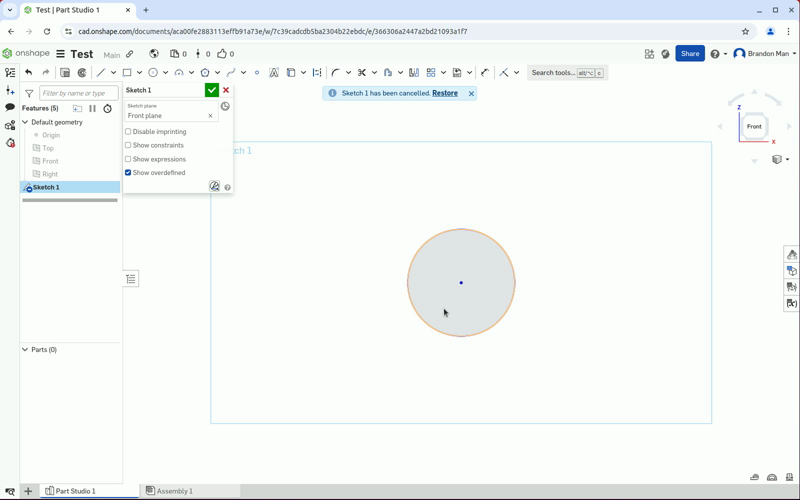
click(444, 308)
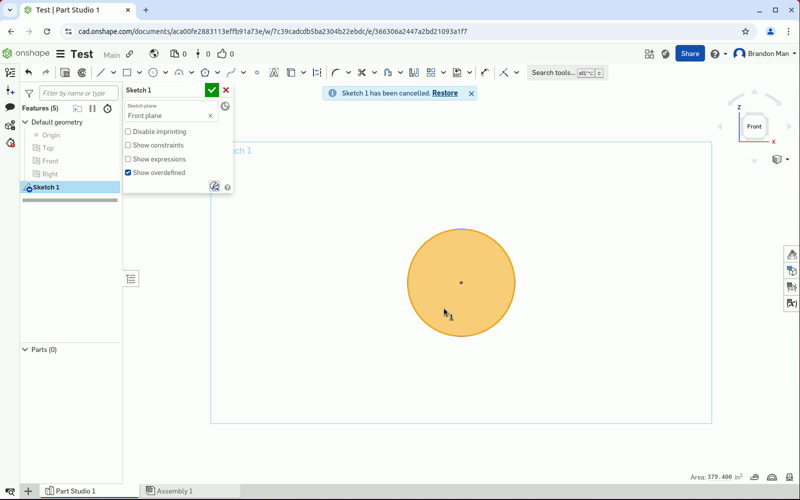
mouse_move(73, 352)
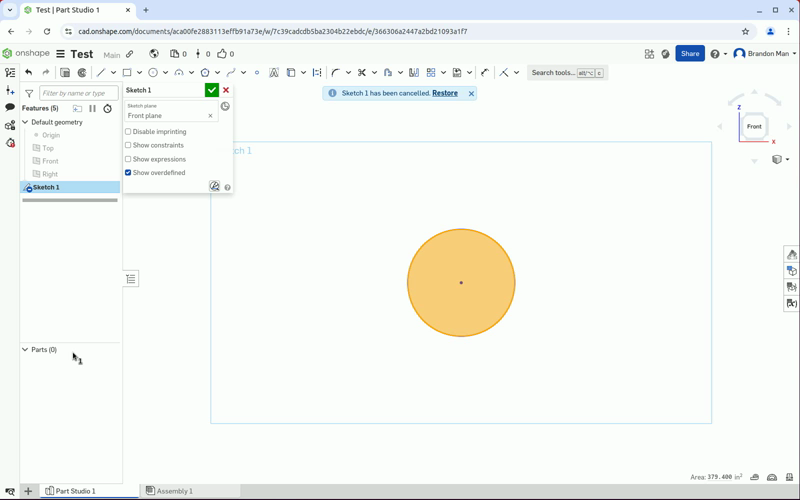
key(shift+y)
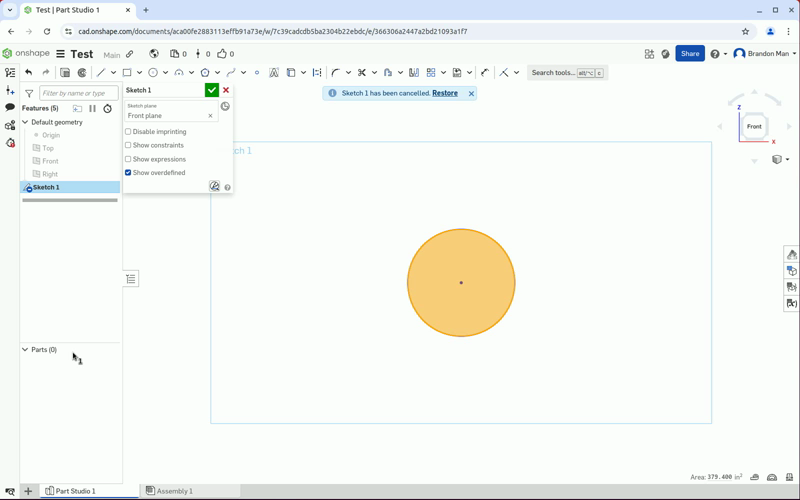
key(shift+e)
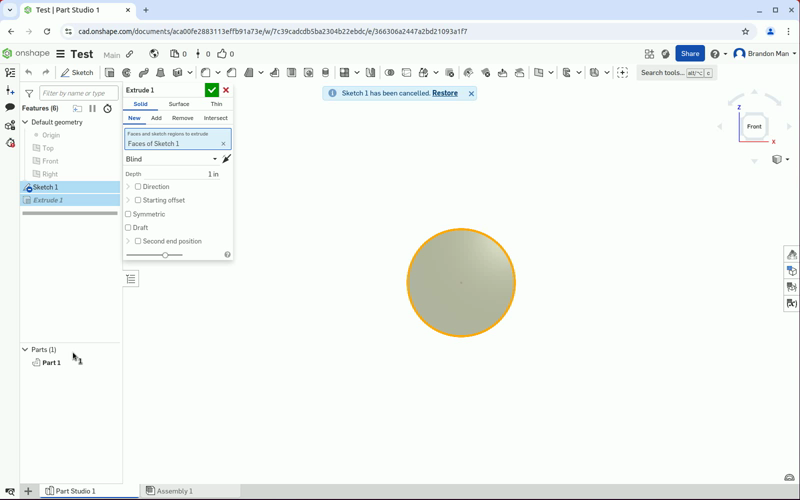
mouse_move(143, 106)
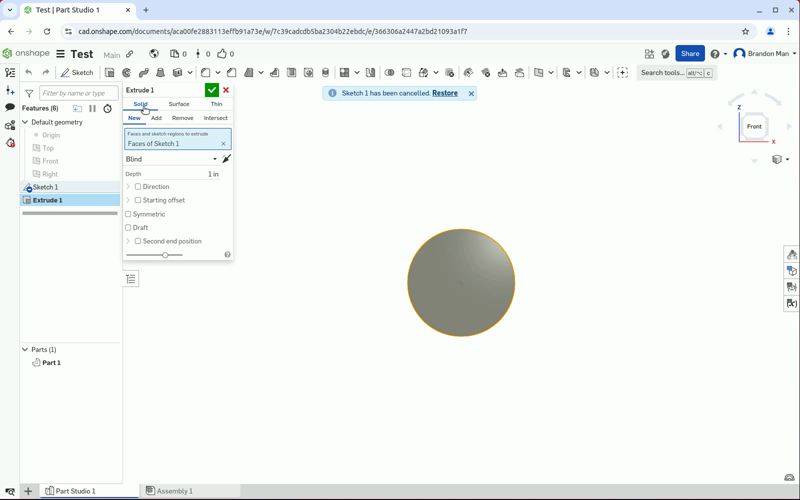
click(143, 106)
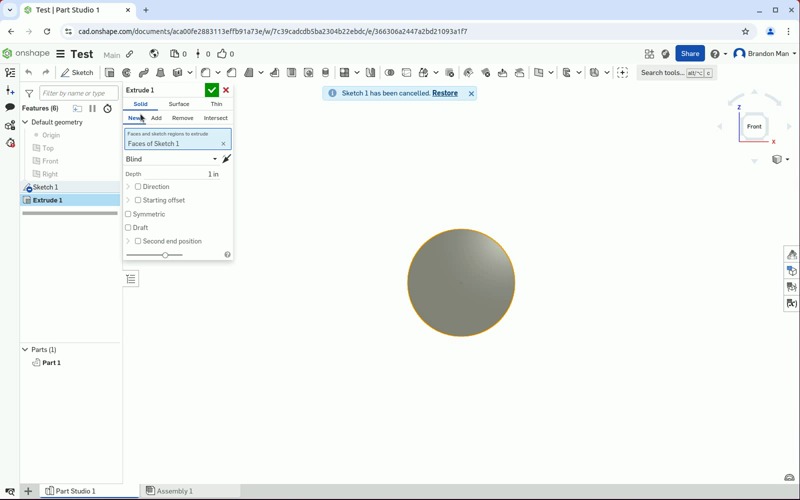
mouse_move(137, 120)
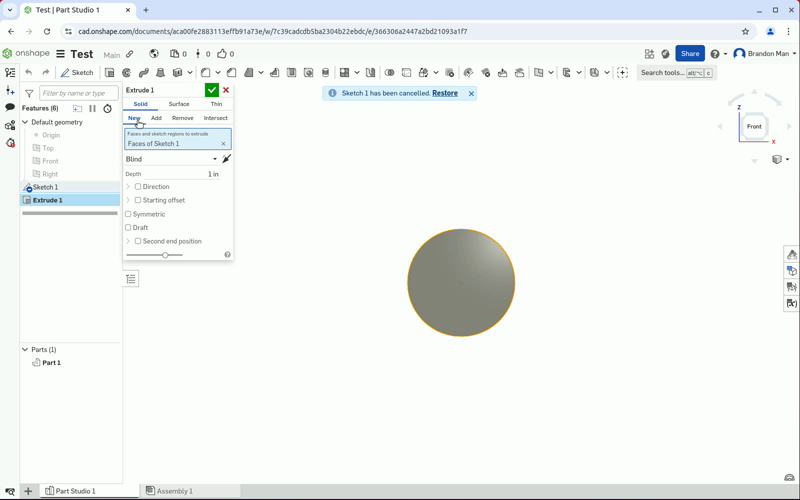
click(137, 120)
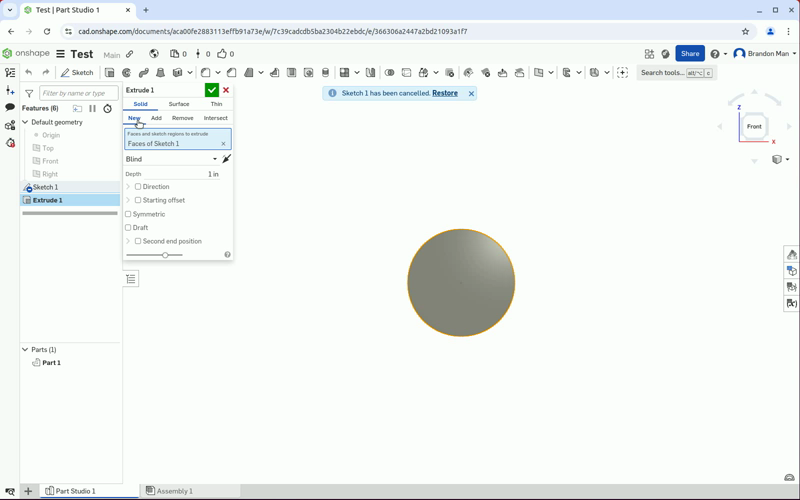
key(tab, 4)
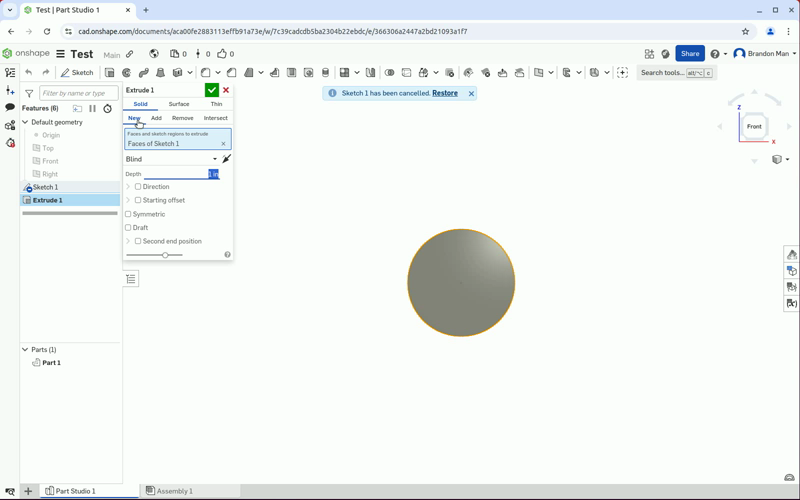
text(19.257)
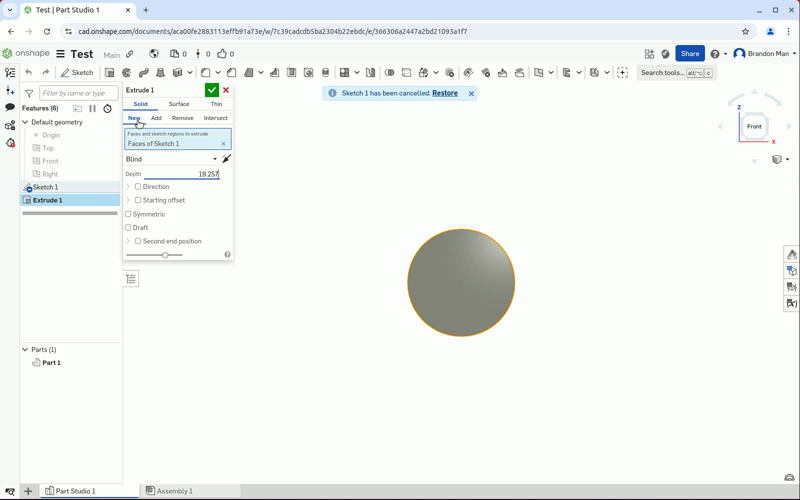
key(enter)
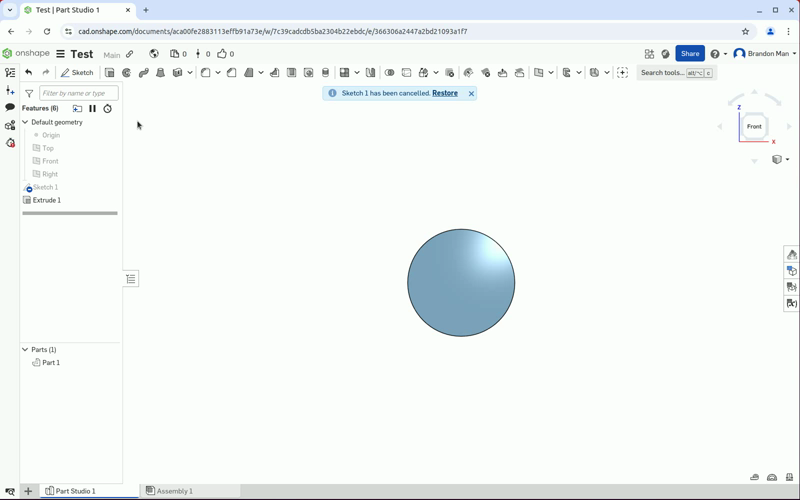
key(shift+h)
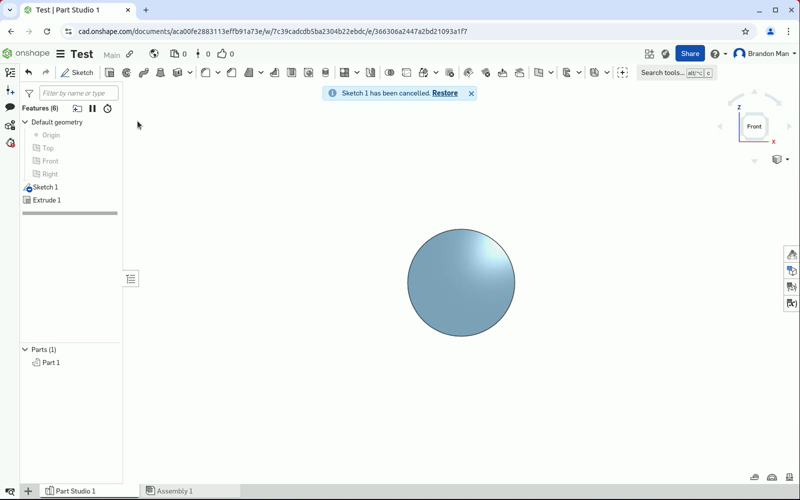
key(shift+h)
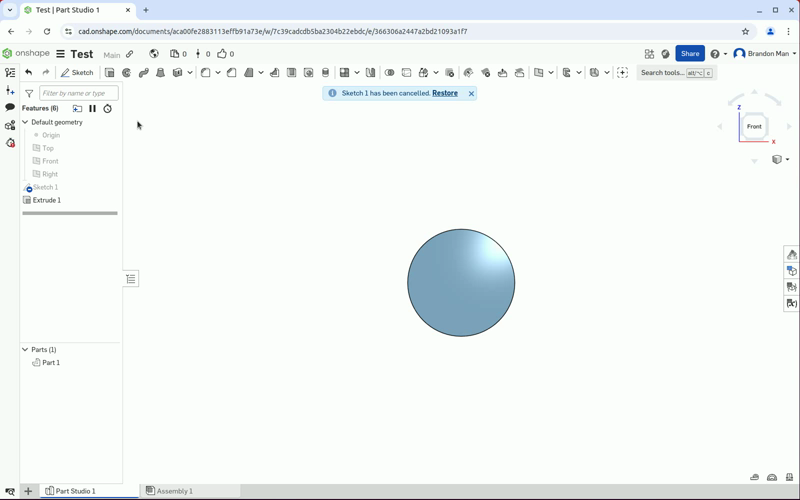
mouse_move(73, 189)
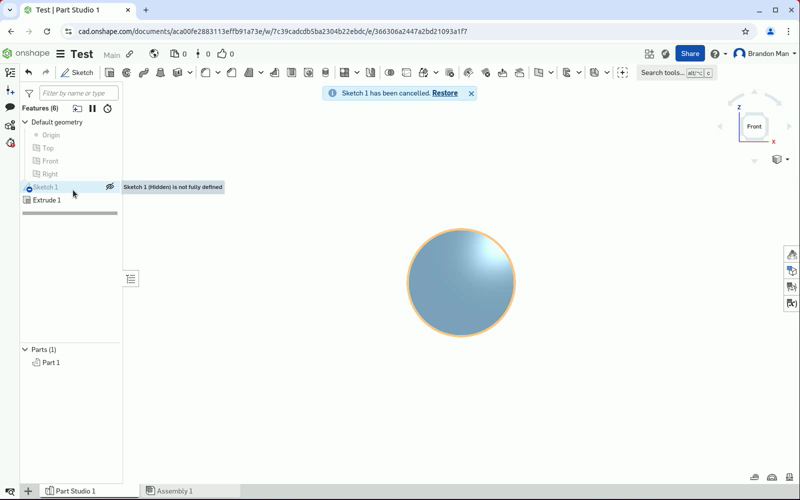
click(73, 189)
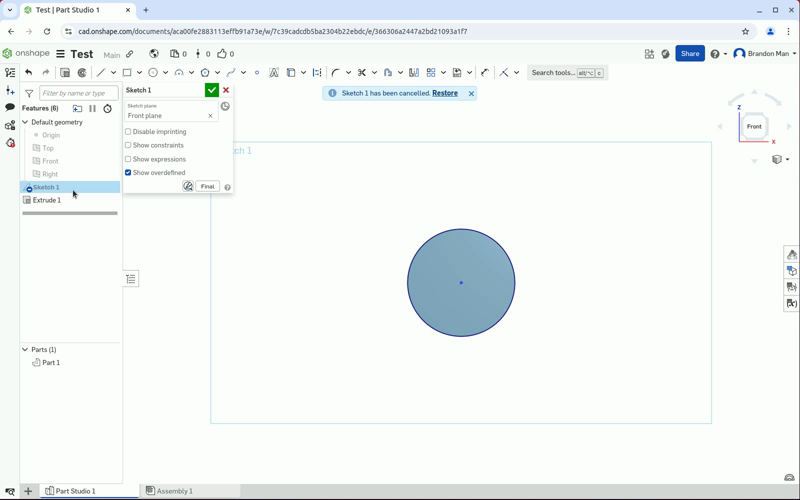
mouse_move(229, 92)
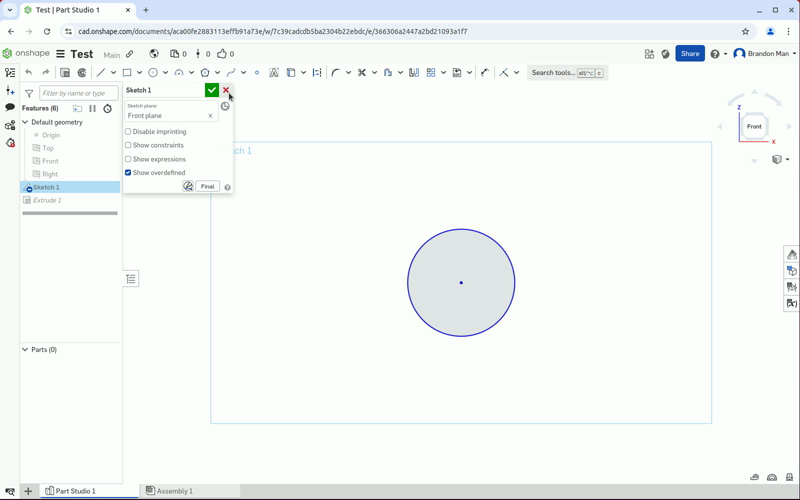
click(229, 92)
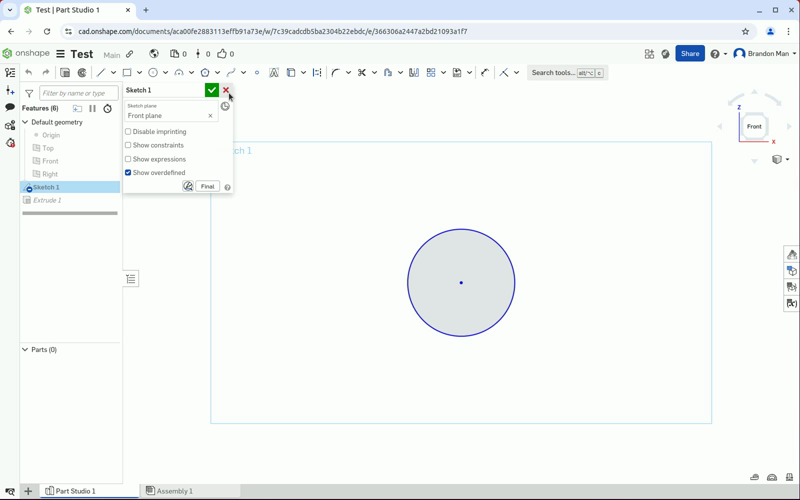
key(shift+s)
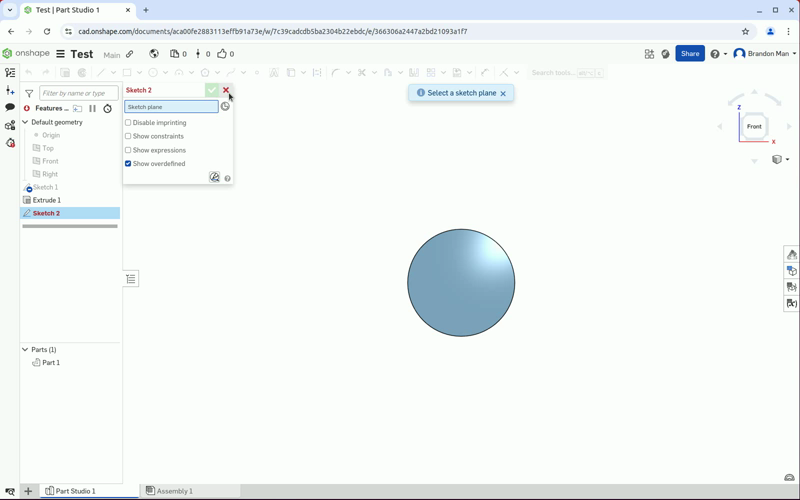
mouse_move(73, 163)
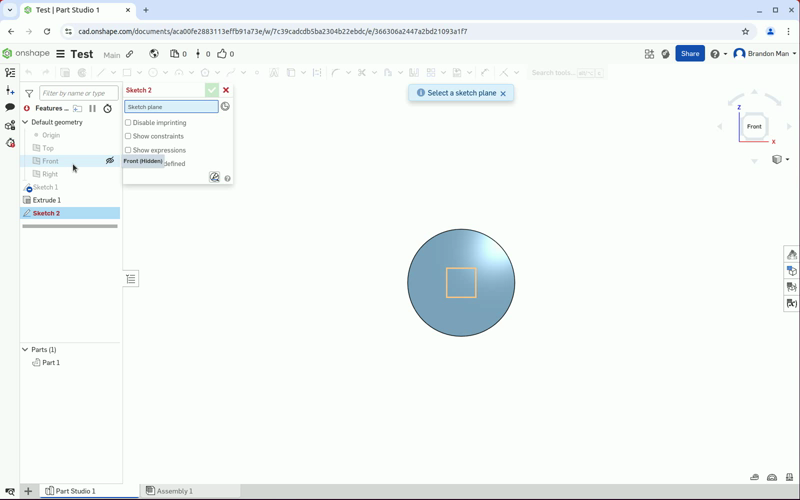
click(73, 163)
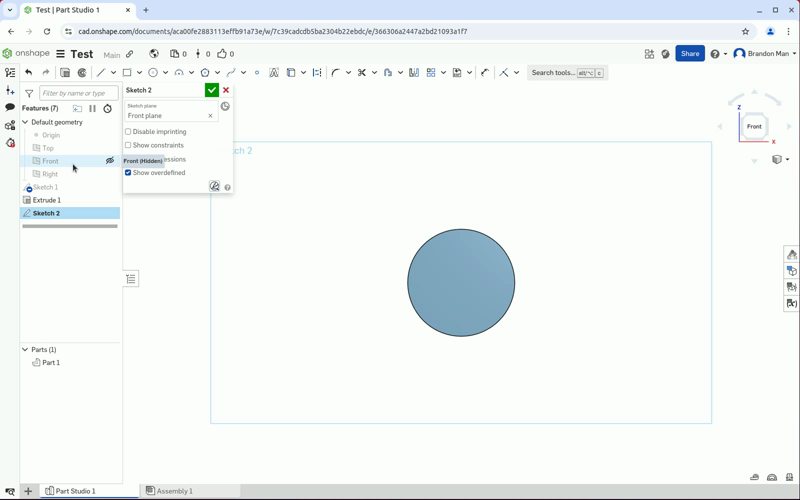
mouse_move(73, 352)
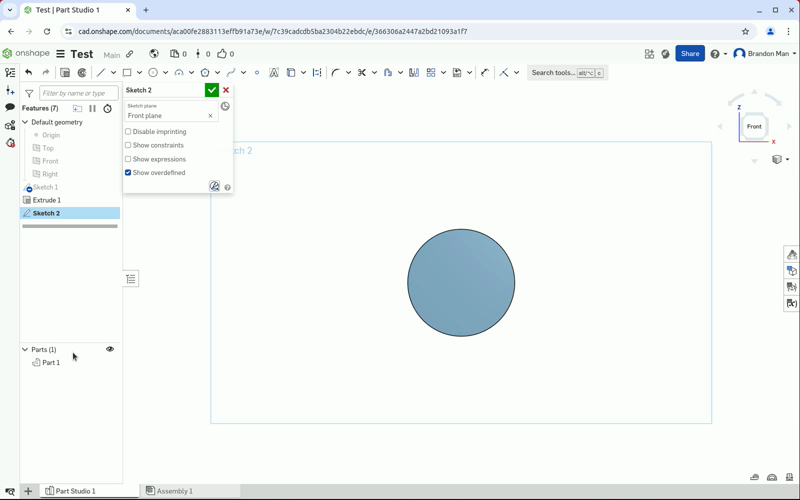
key(y)
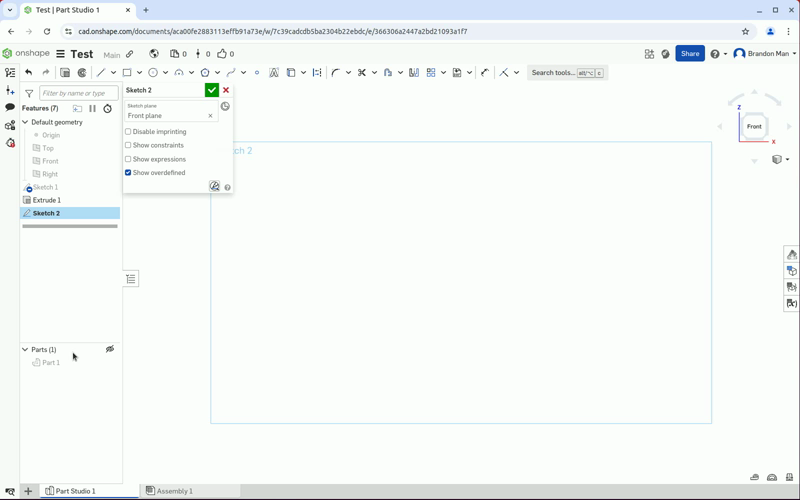
key(l)
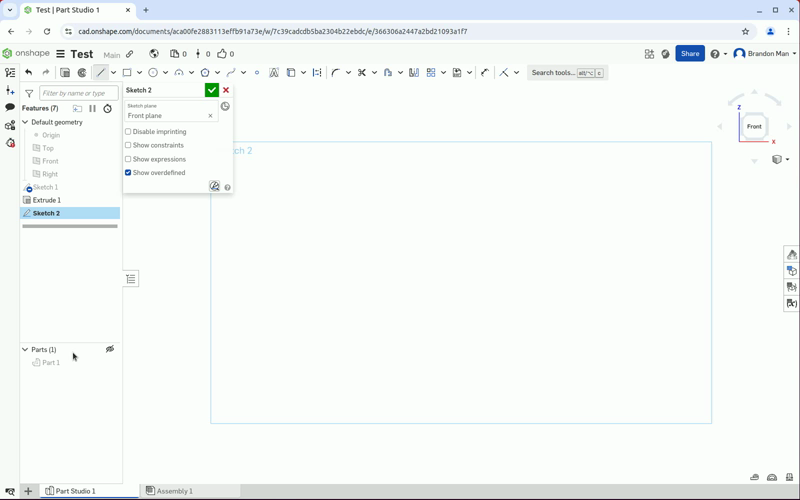
key_down(shift)
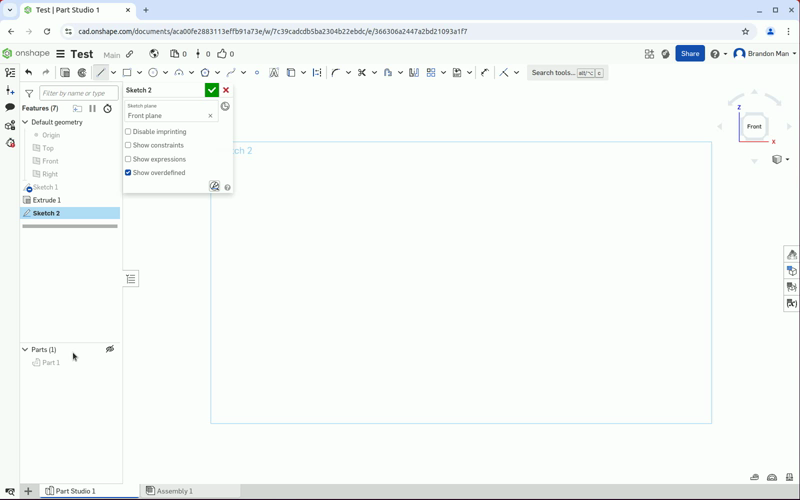
mouse_move(372, 307)
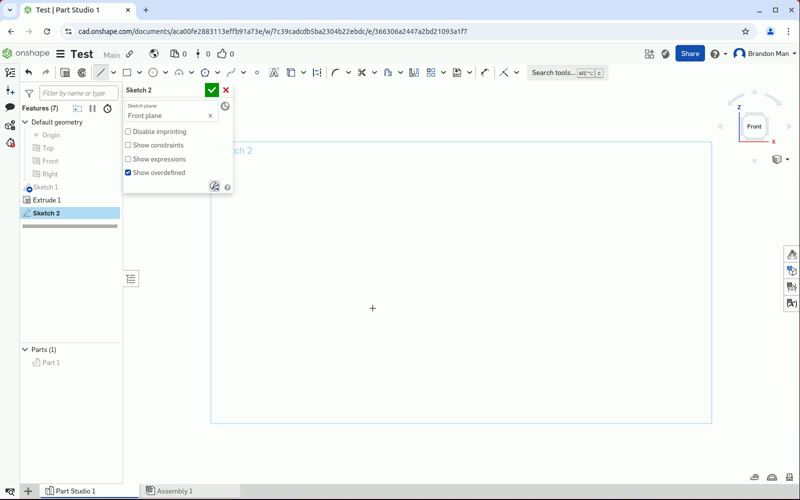
click(372, 307)
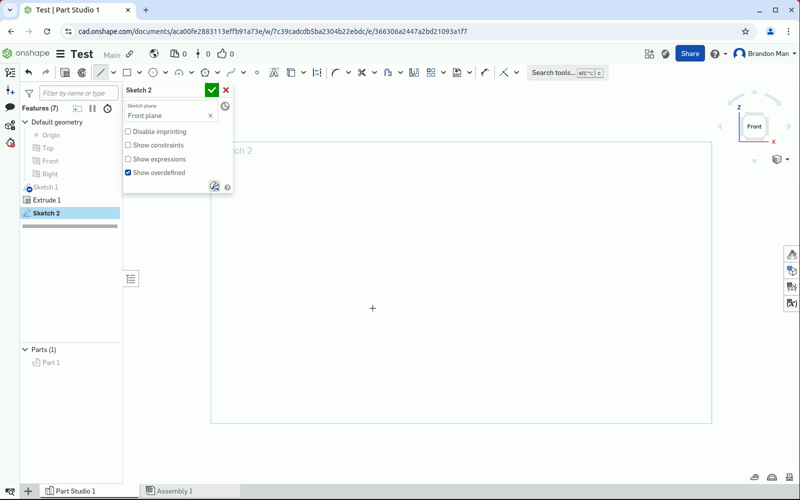
key_up(shift)
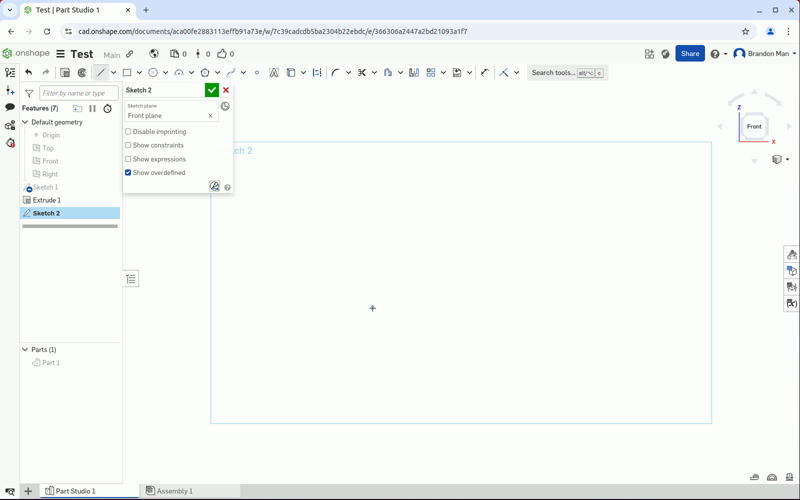
key_down(shift)
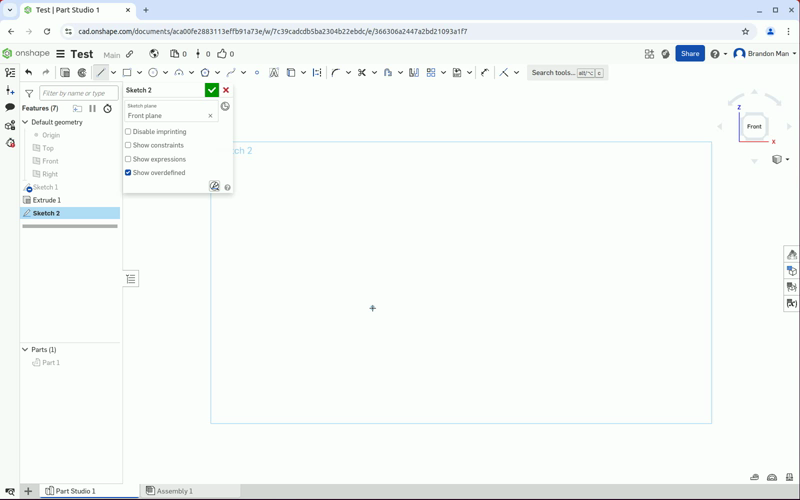
mouse_move(402, 307)
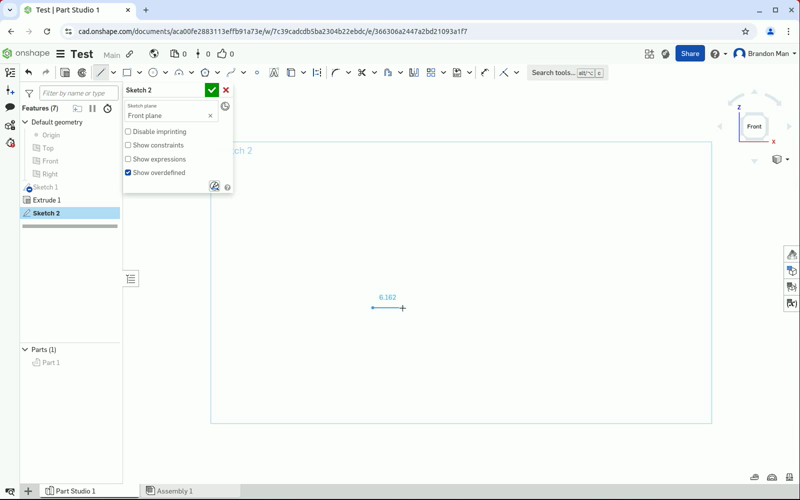
mouse_move(385, 307)
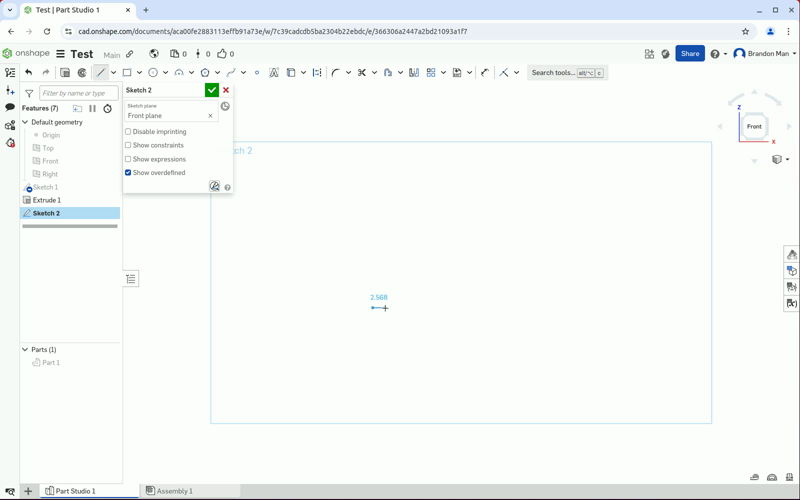
click(385, 307)
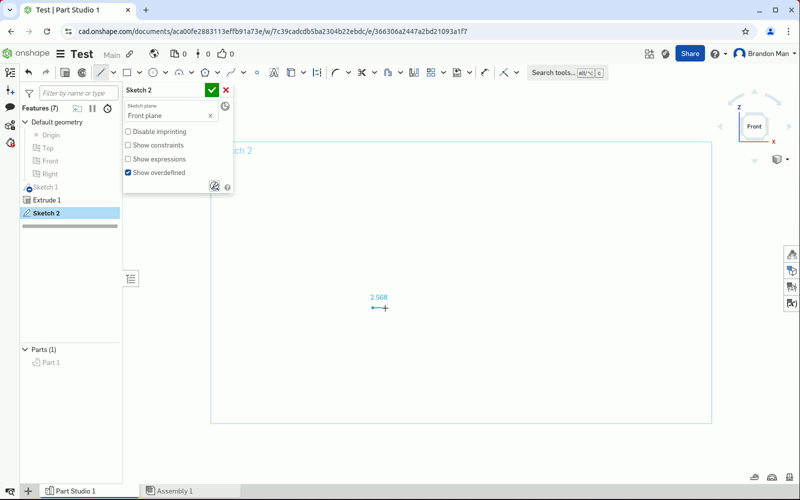
key_up(shift)
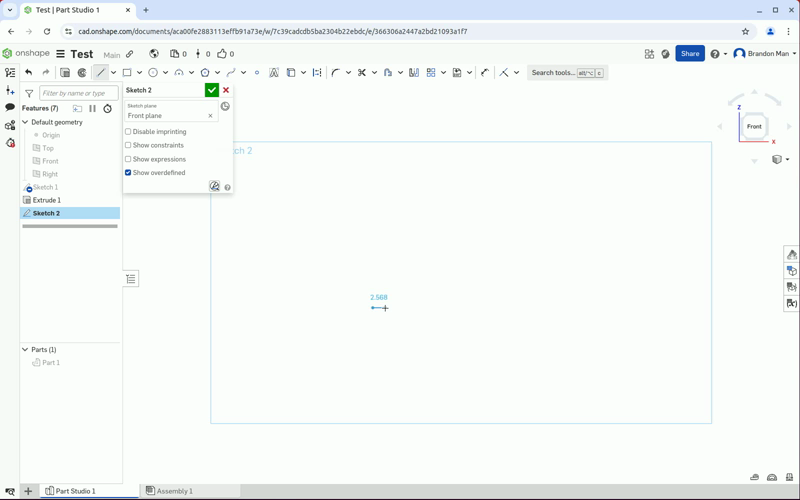
key(esc)
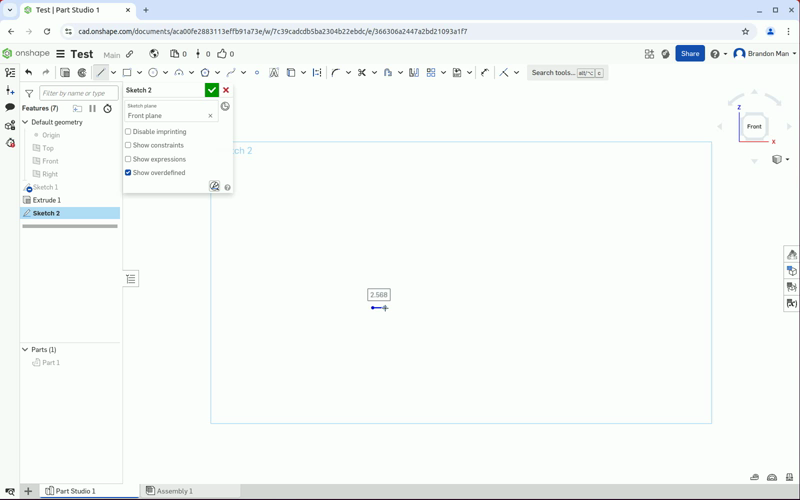
key(a)
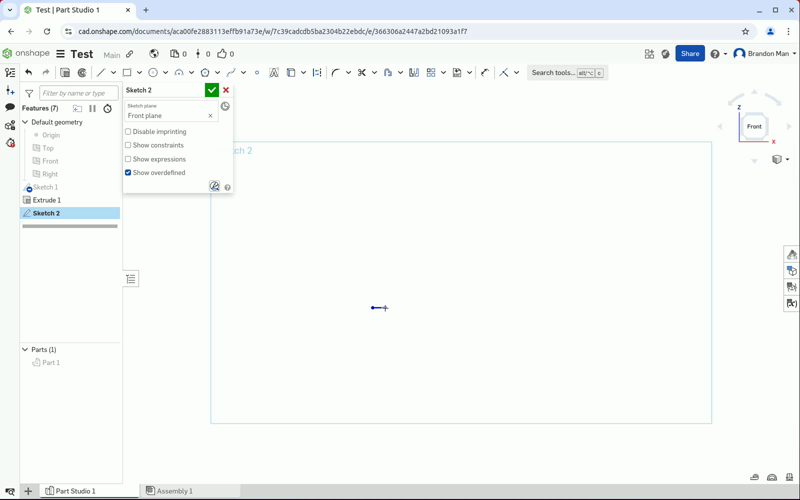
mouse_move(385, 307)
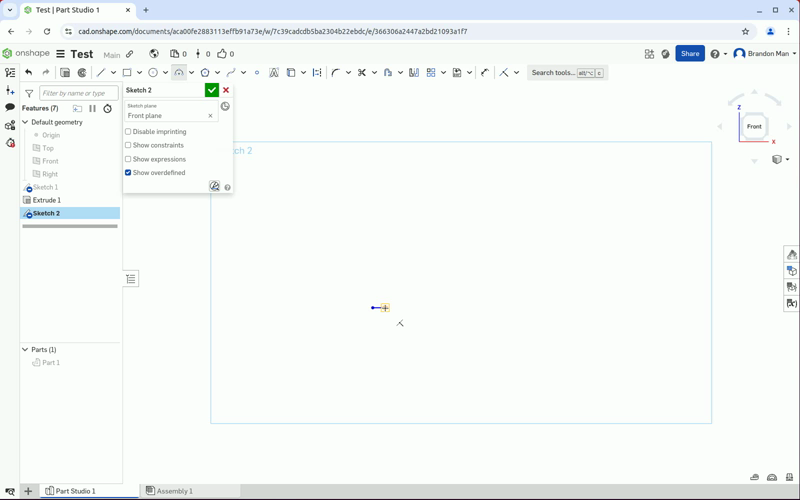
click(385, 307)
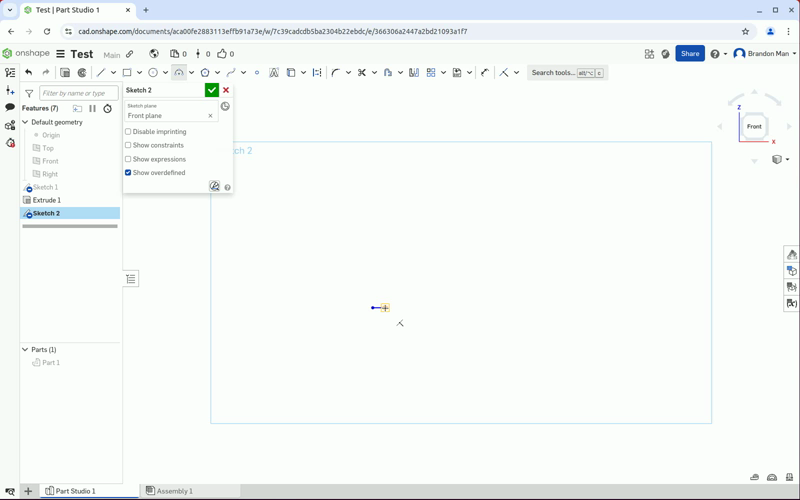
key_down(shift)
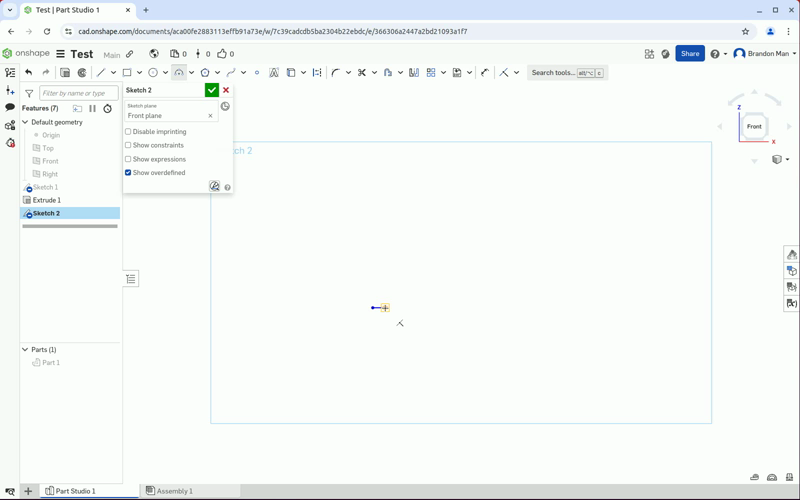
mouse_move(536, 307)
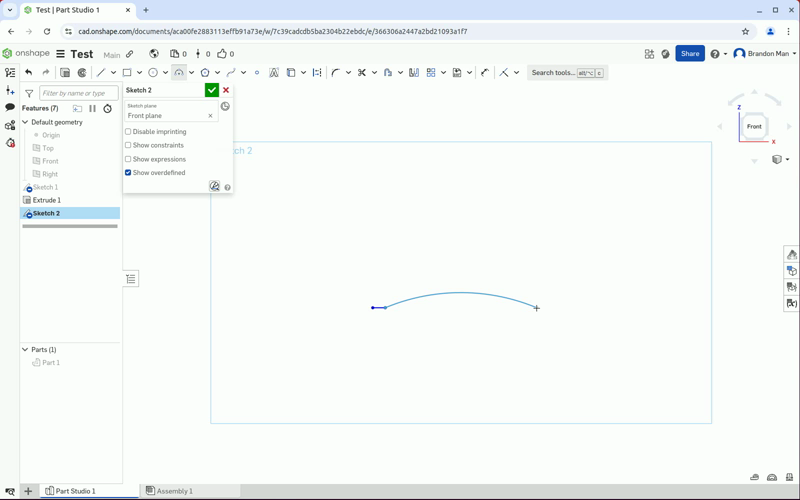
click(536, 307)
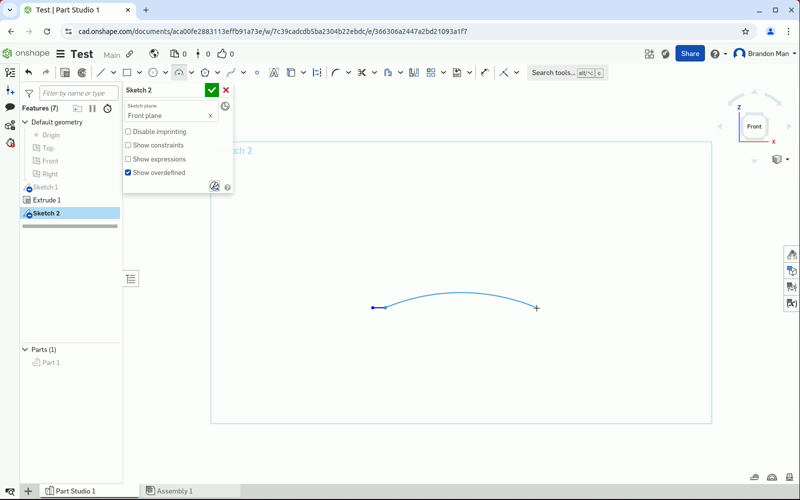
mouse_move(461, 362)
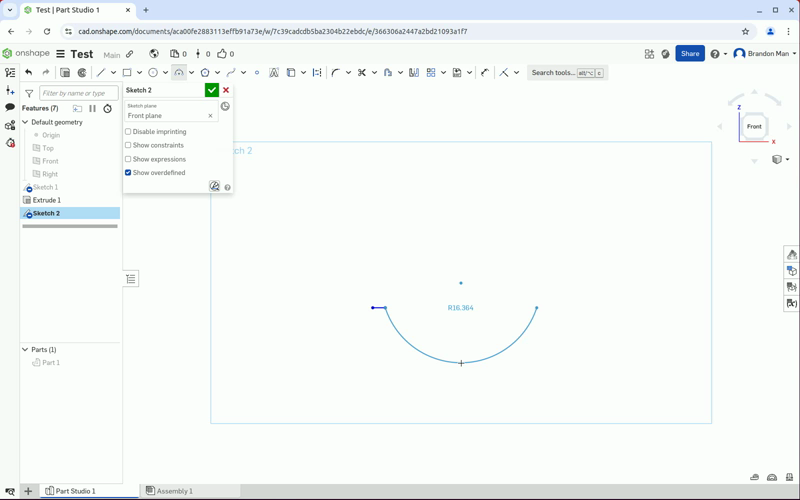
click(461, 362)
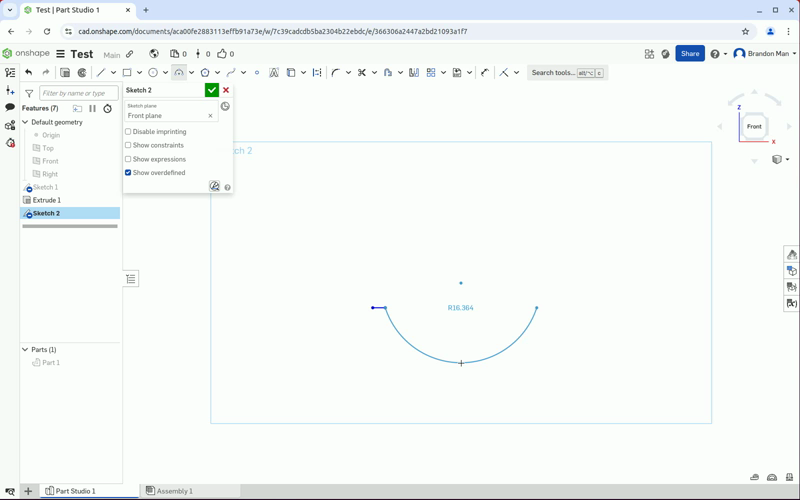
key_up(shift)
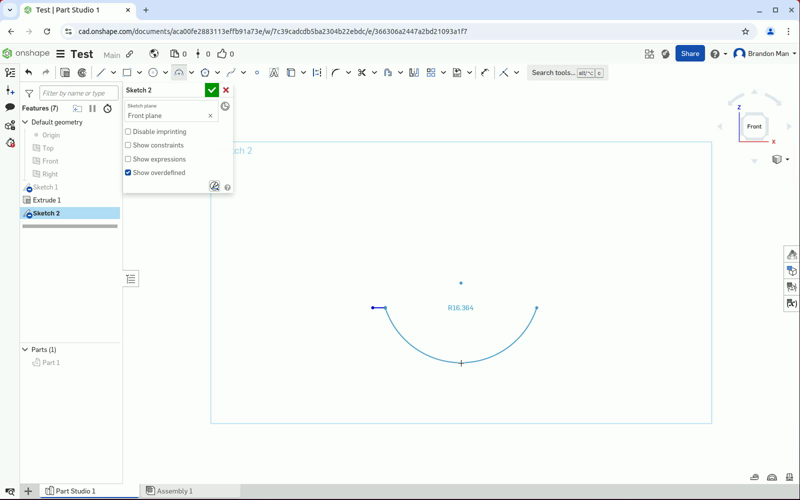
key(esc)
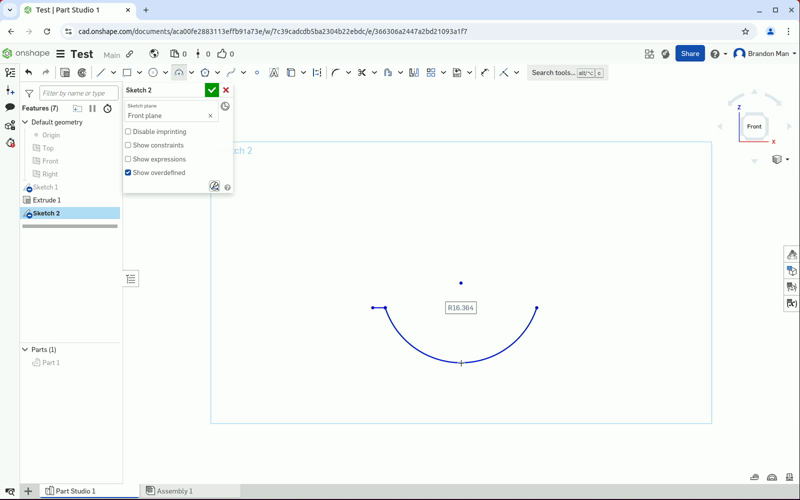
key(l)
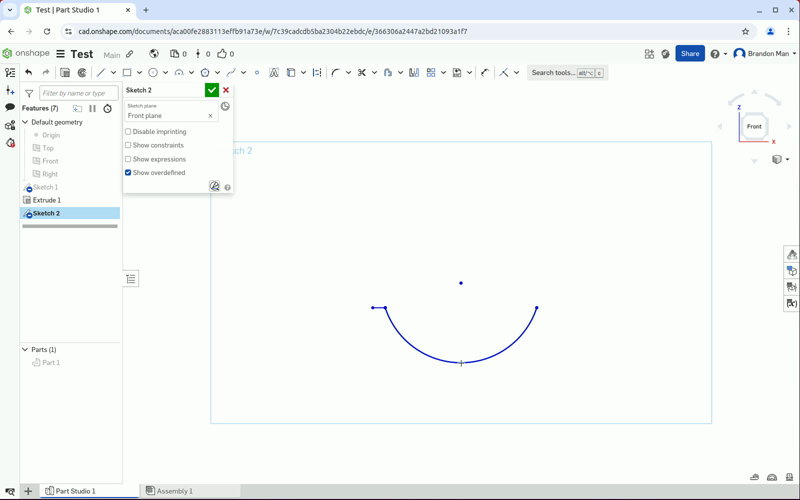
mouse_move(536, 307)
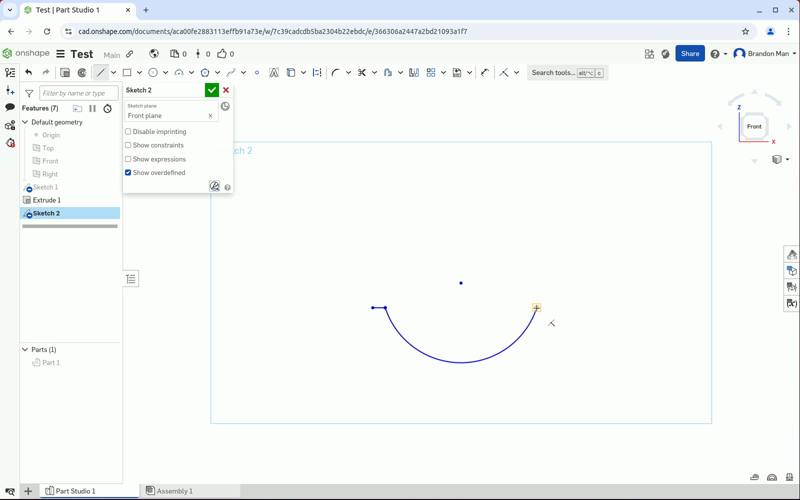
click(536, 307)
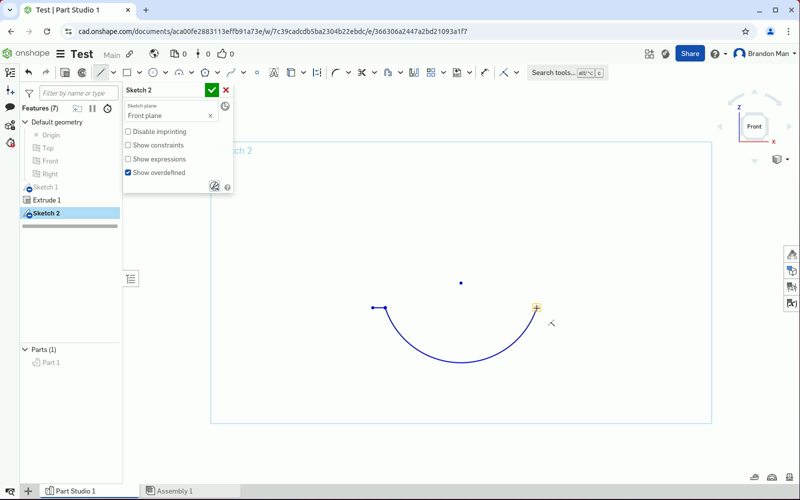
key_down(shift)
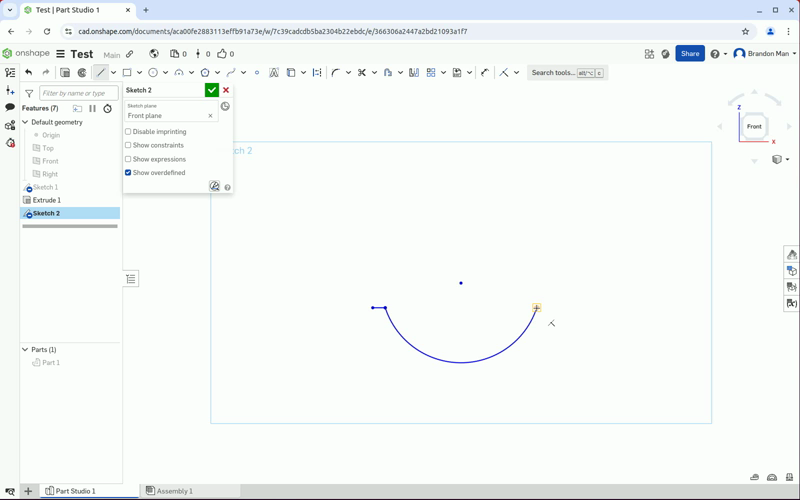
mouse_move(566, 307)
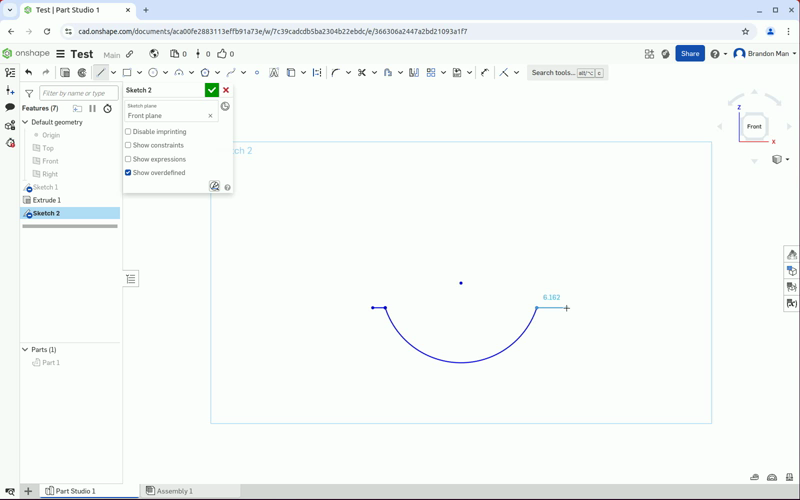
mouse_move(549, 307)
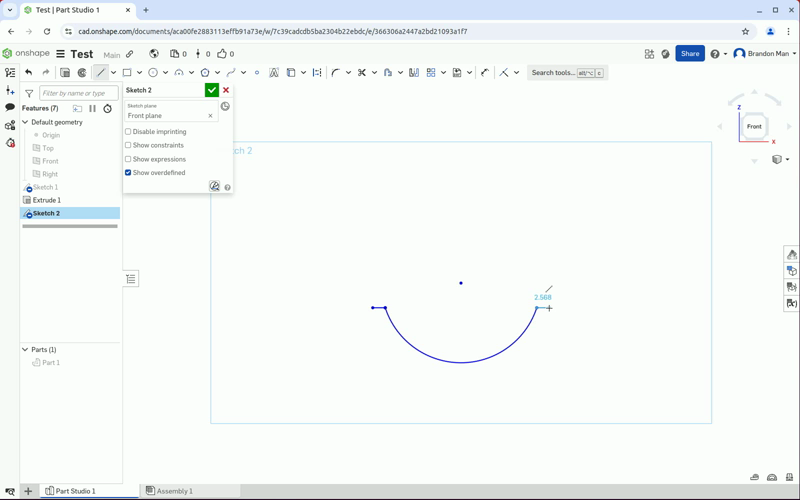
click(549, 307)
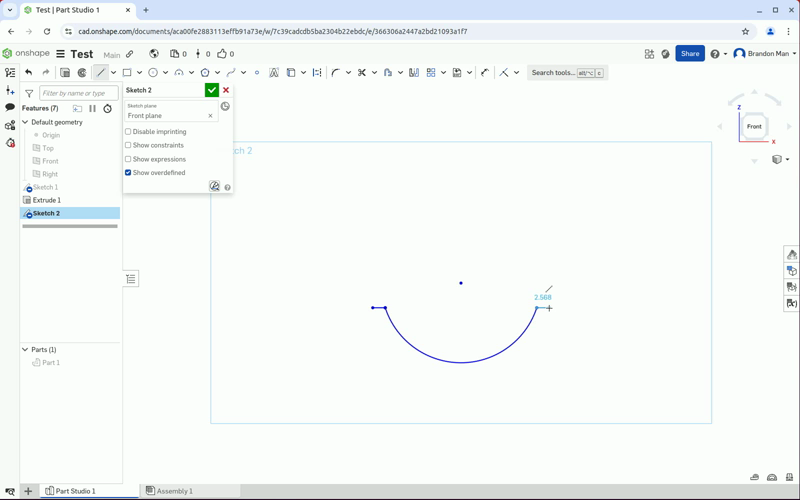
key_up(shift)
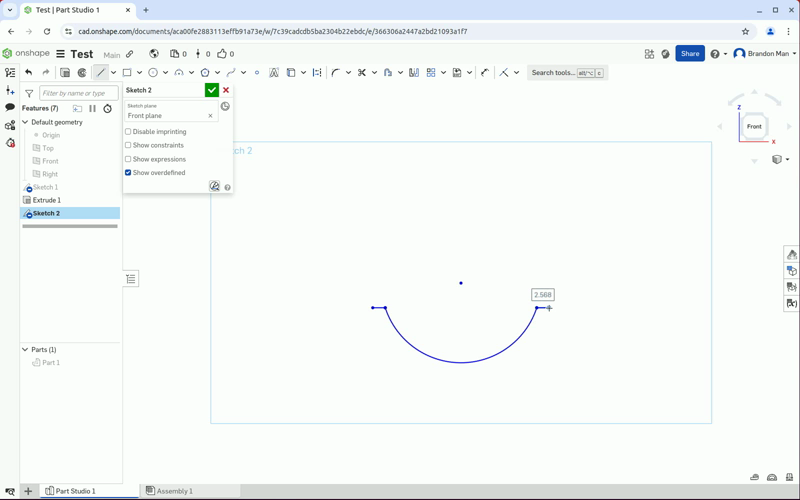
key(esc)
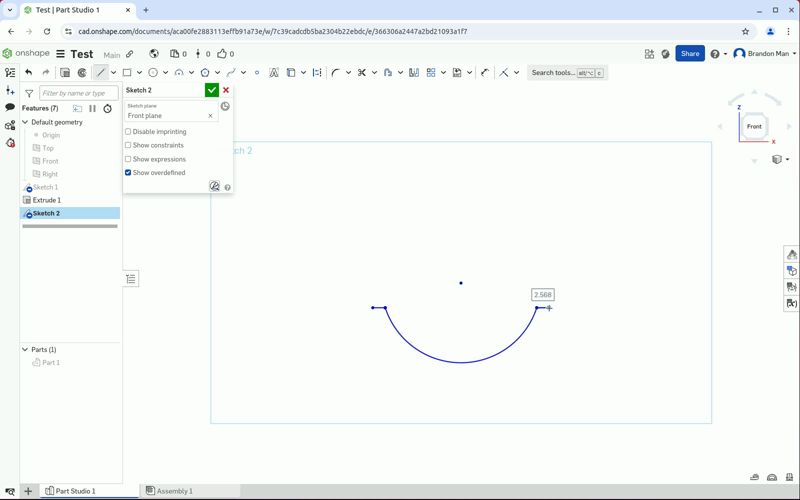
key(a)
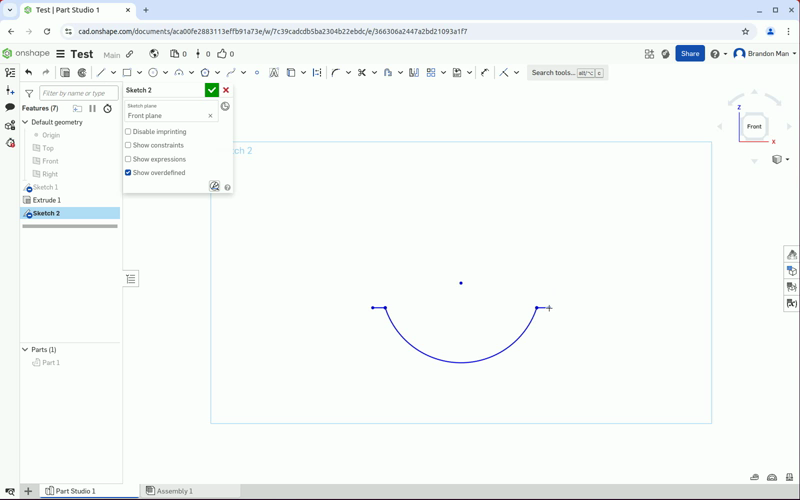
mouse_move(549, 307)
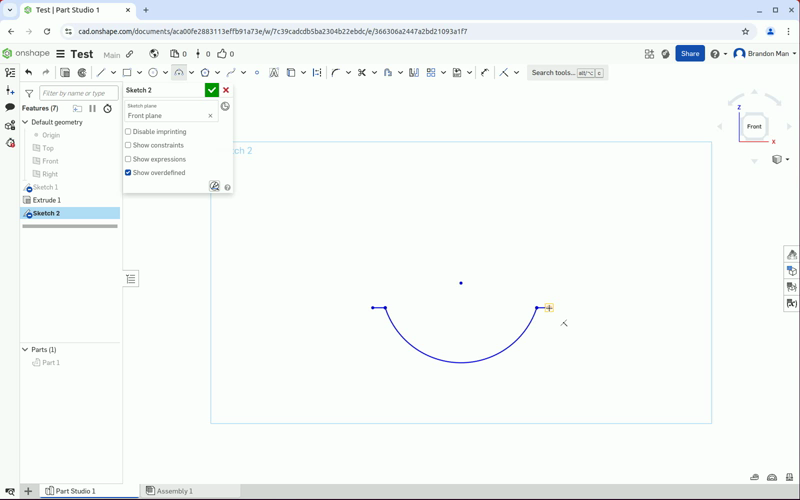
click(549, 307)
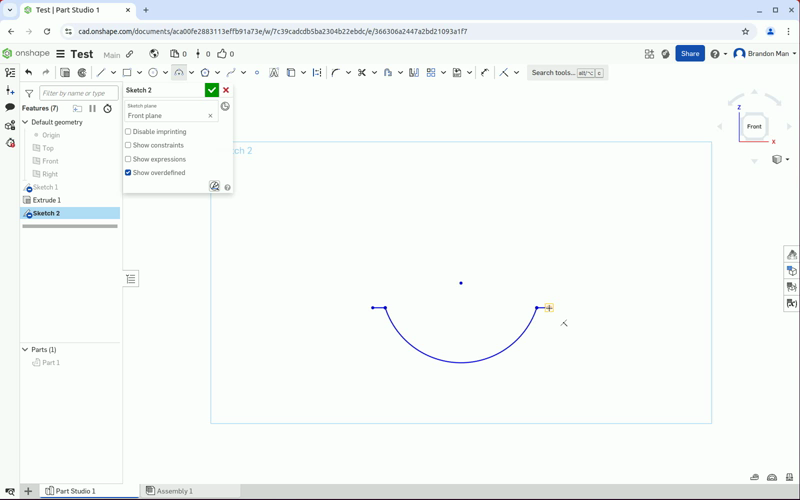
key_down(shift)
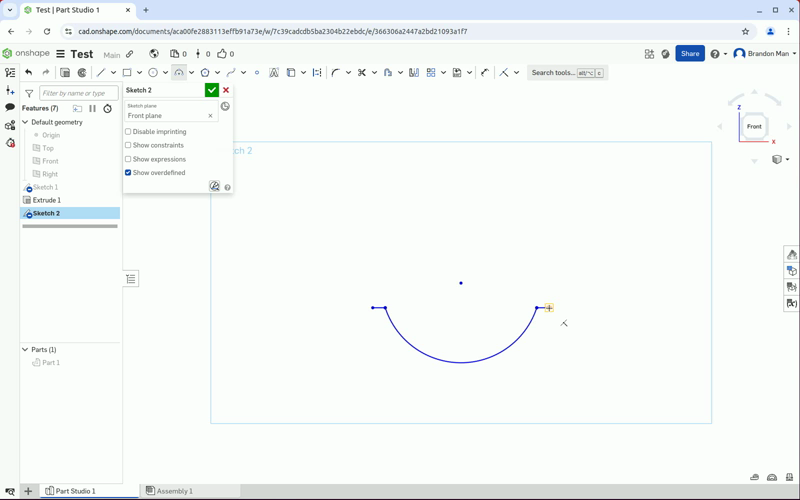
mouse_move(549, 259)
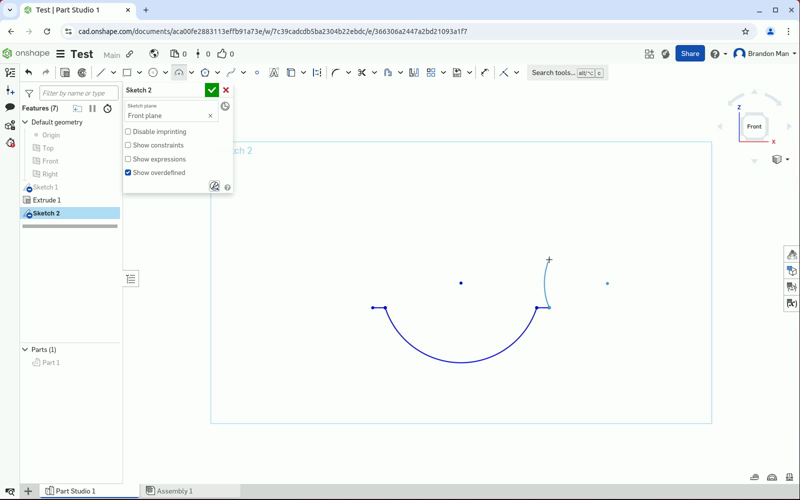
click(549, 259)
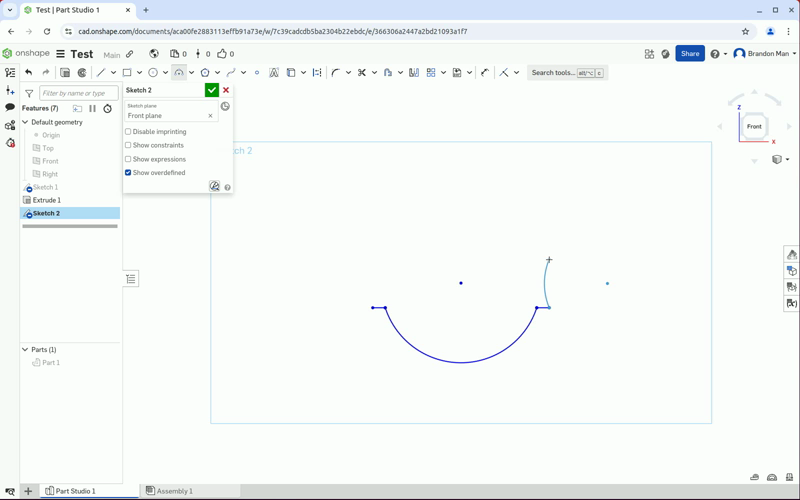
mouse_move(573, 283)
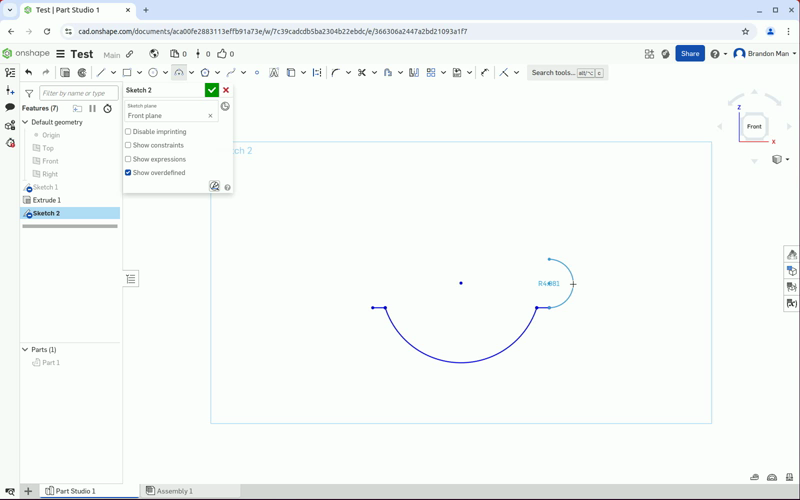
click(573, 283)
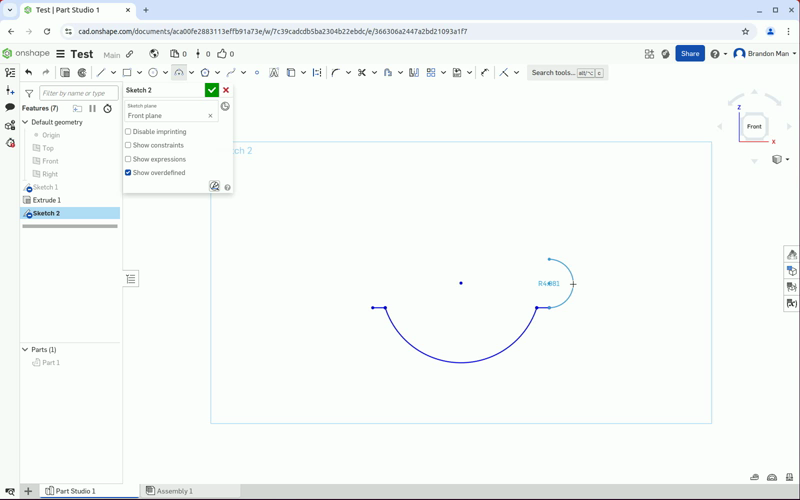
key_up(shift)
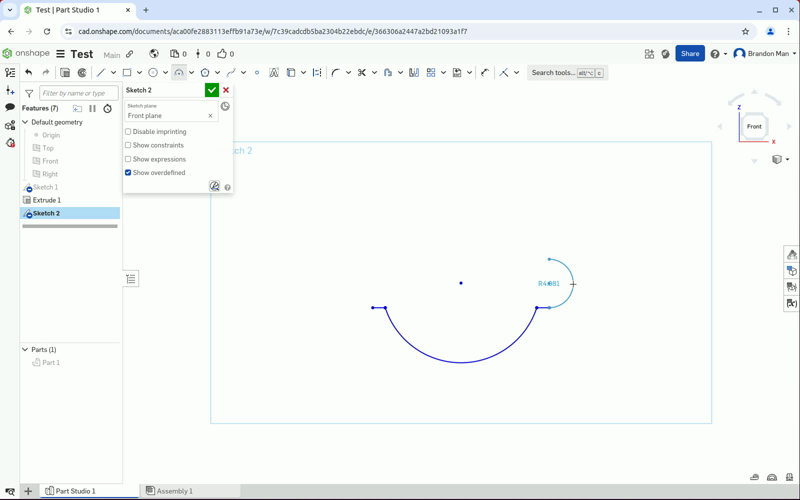
key(esc)
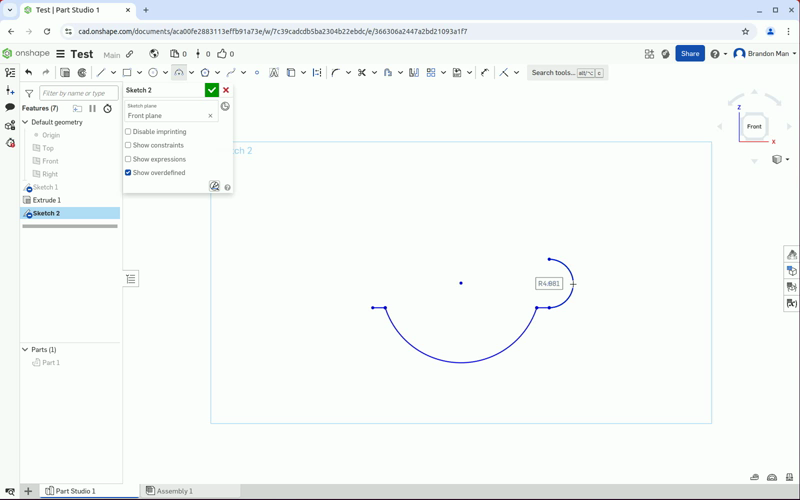
key(l)
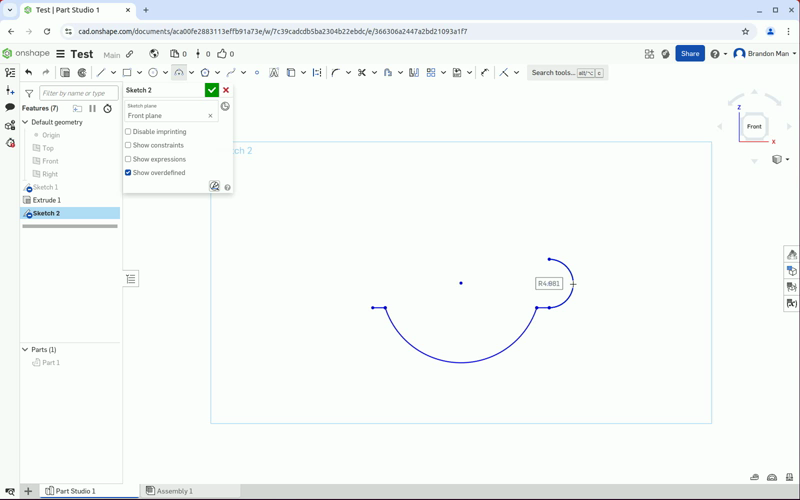
mouse_move(549, 259)
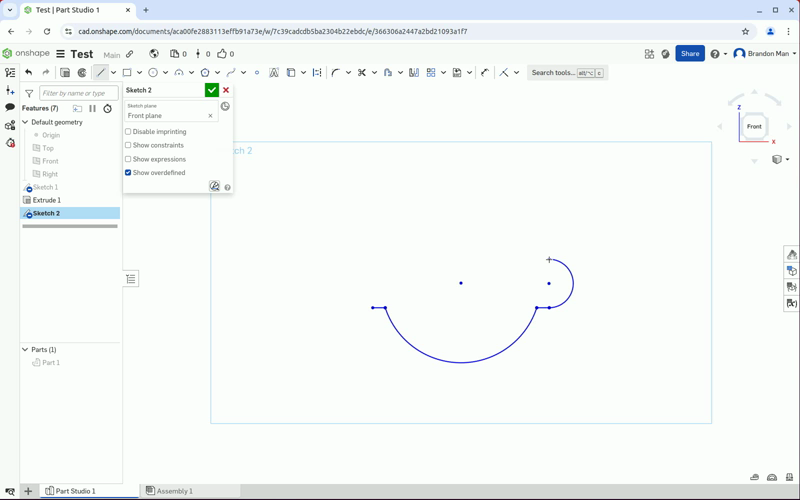
click(549, 259)
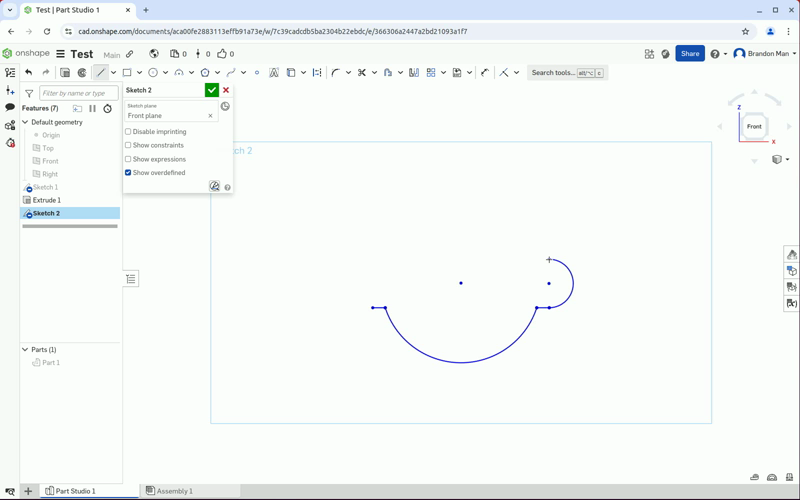
key_down(shift)
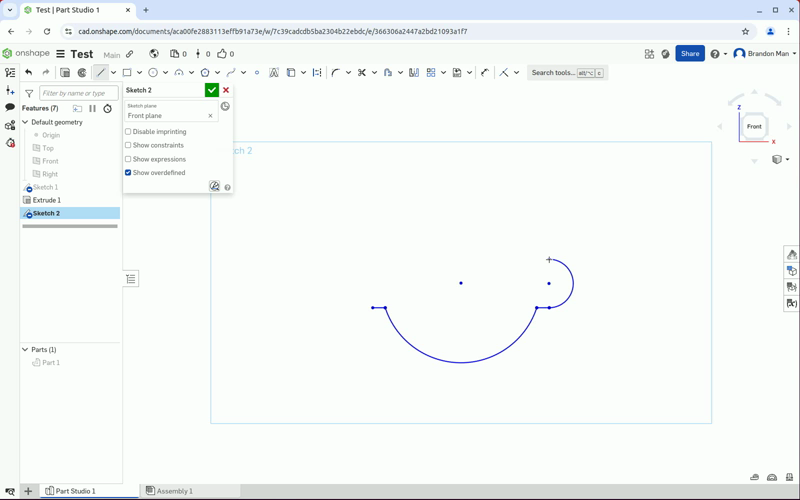
mouse_move(579, 259)
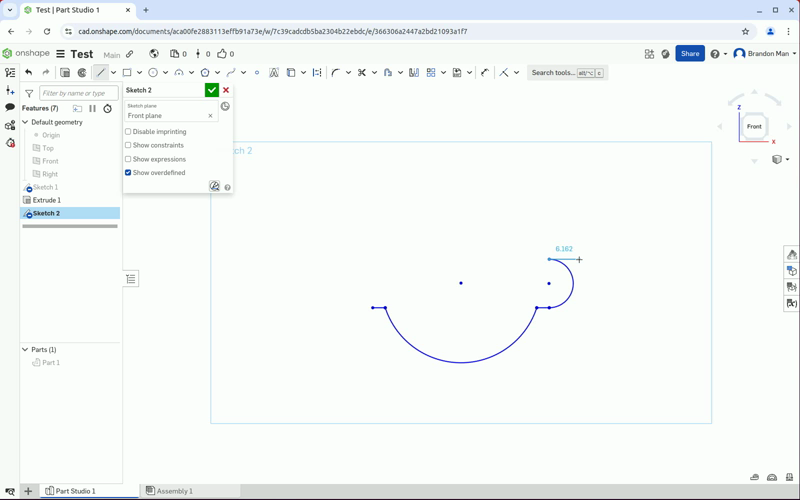
mouse_move(536, 259)
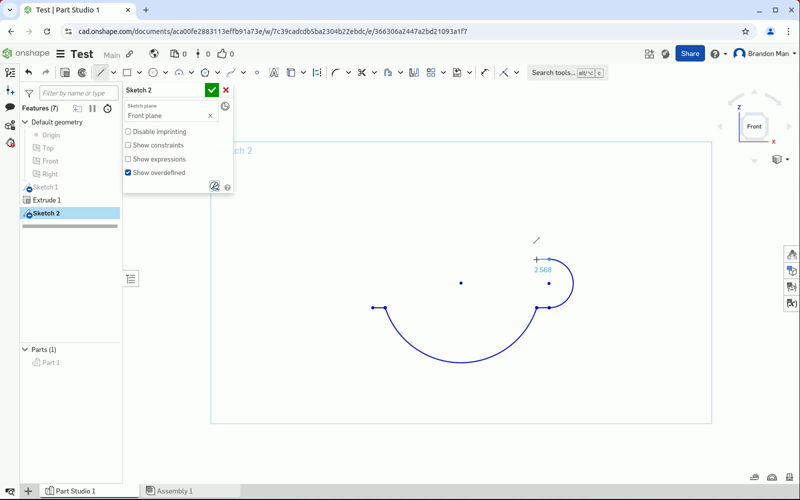
click(536, 259)
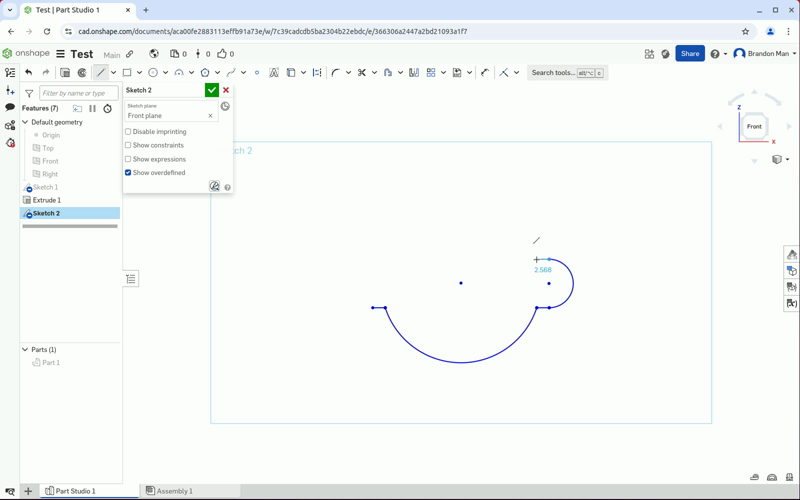
key_up(shift)
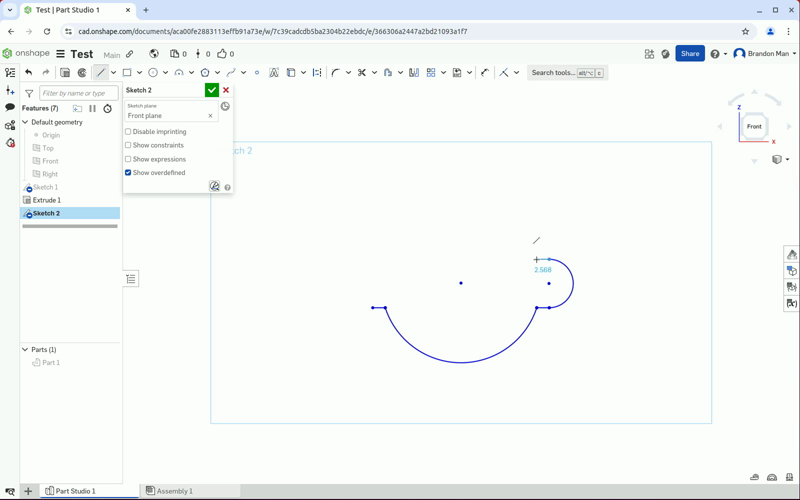
key(esc)
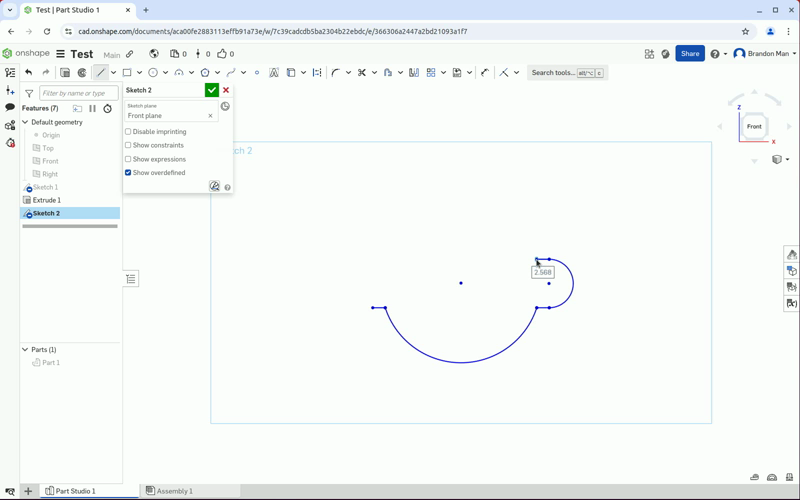
key(a)
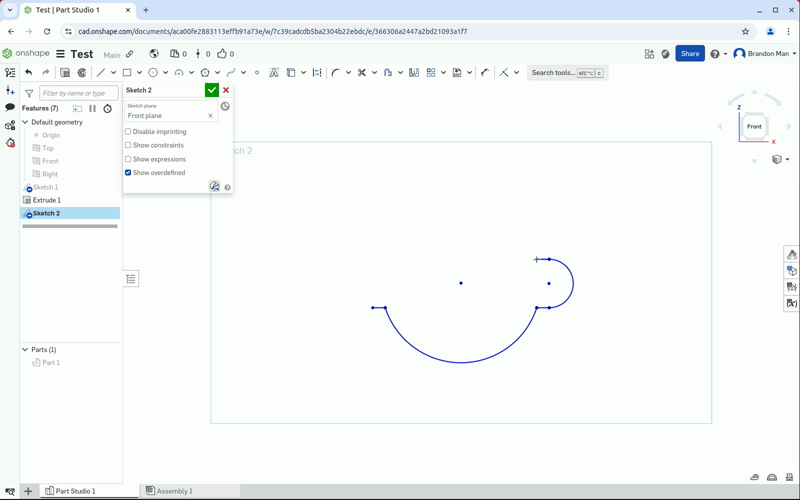
mouse_move(536, 259)
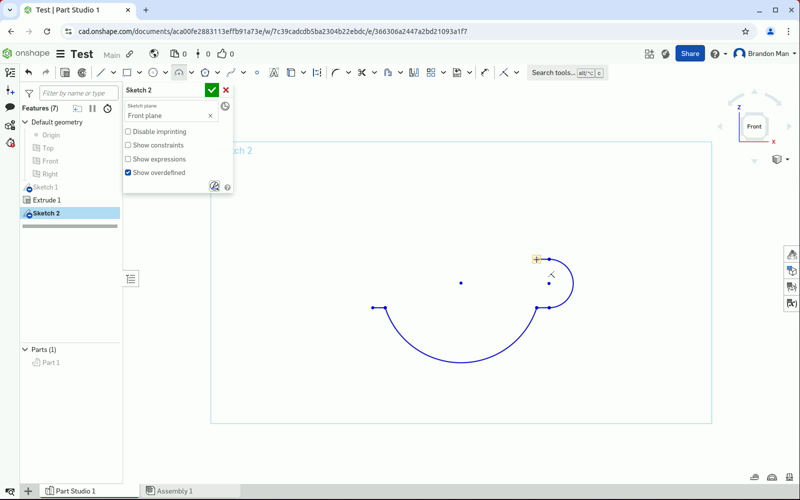
click(536, 259)
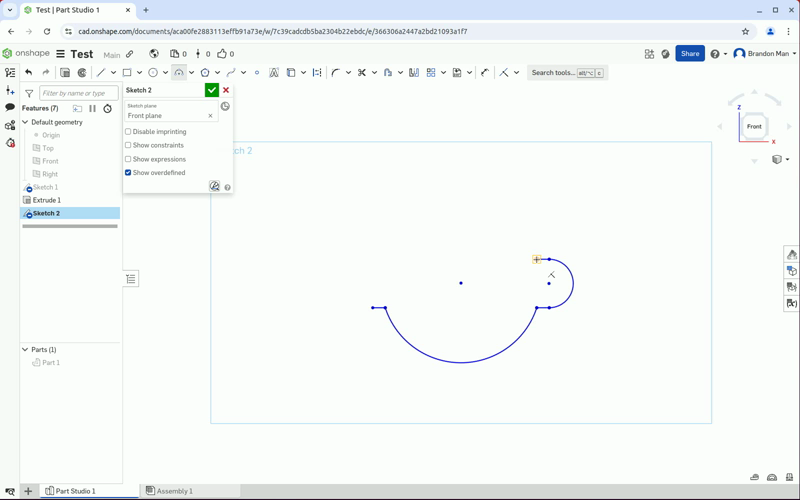
key_down(shift)
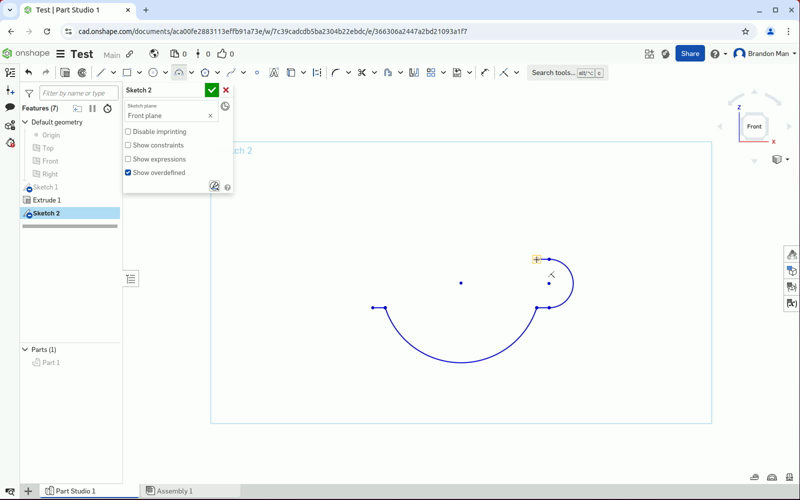
mouse_move(385, 259)
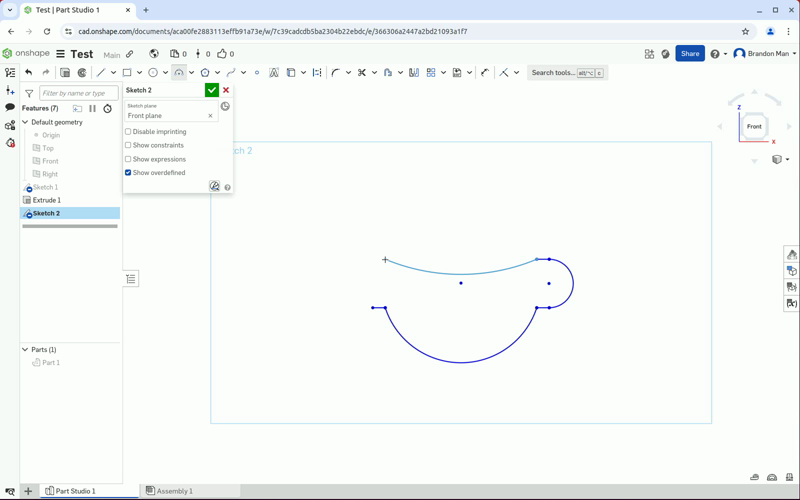
click(385, 259)
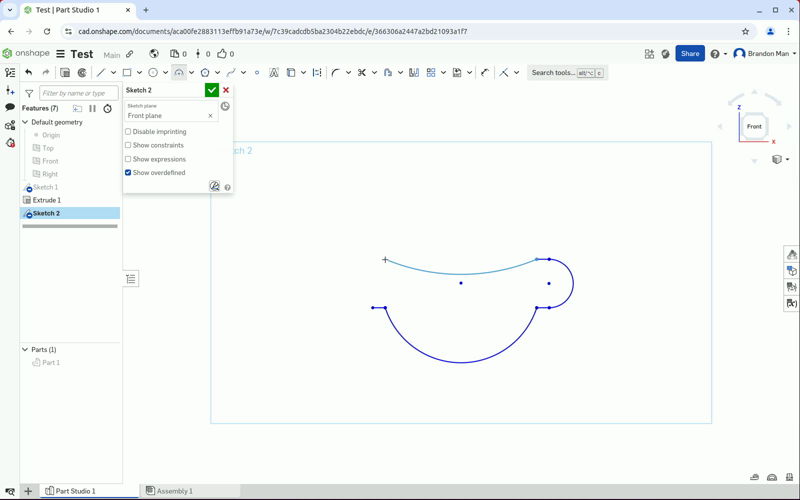
mouse_move(461, 204)
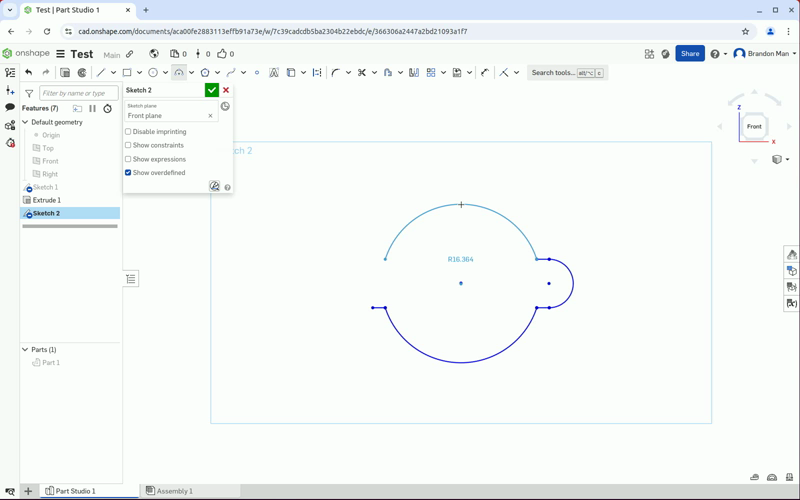
click(461, 204)
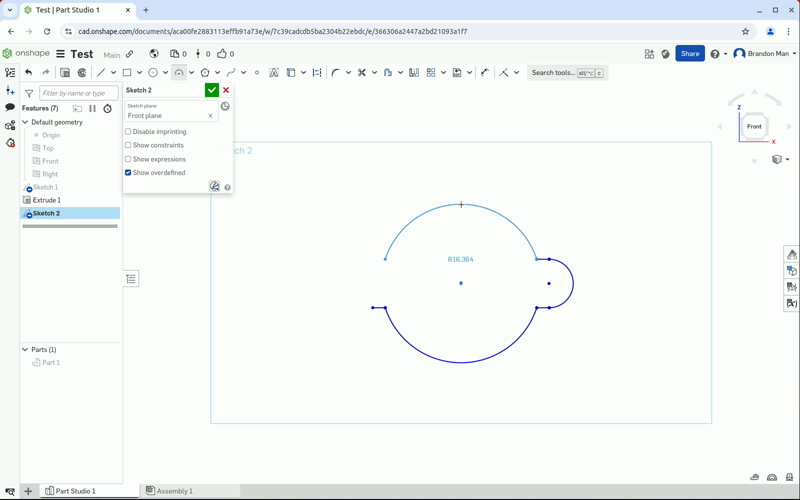
key_up(shift)
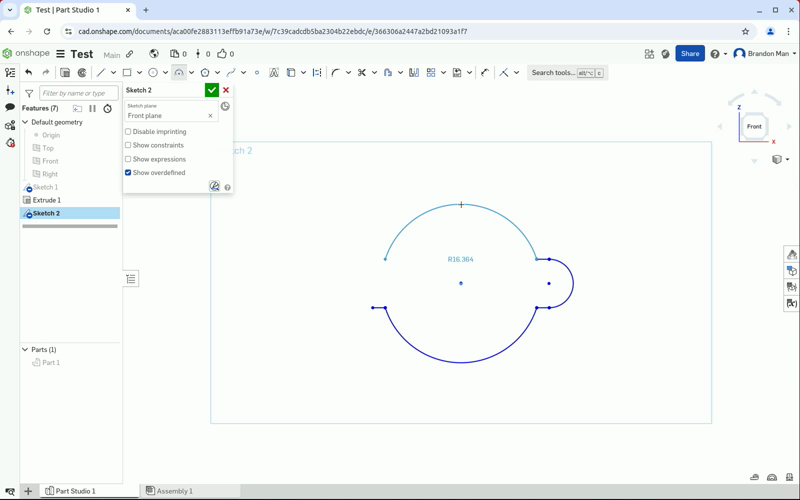
key(esc)
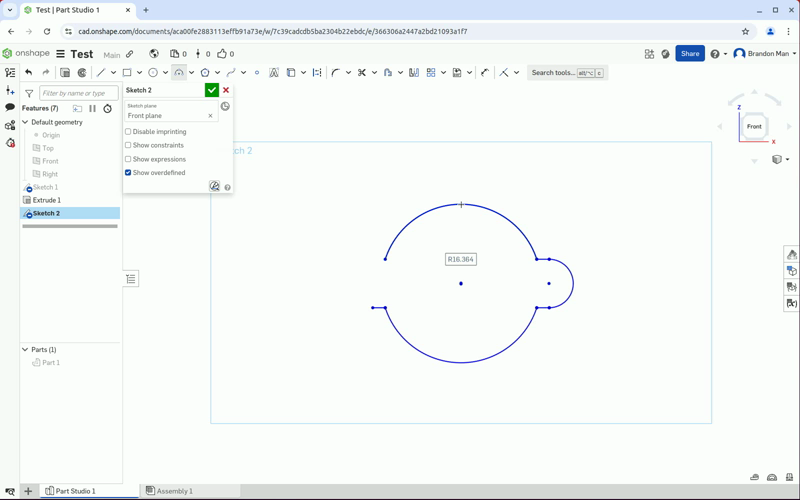
key(l)
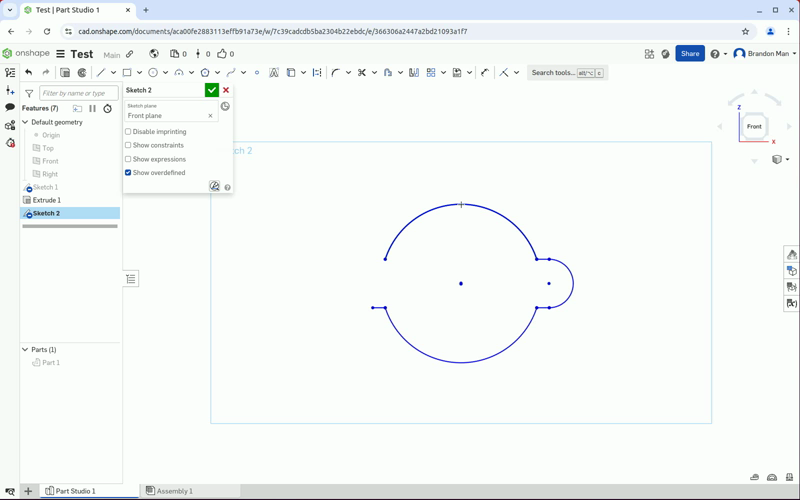
mouse_move(385, 259)
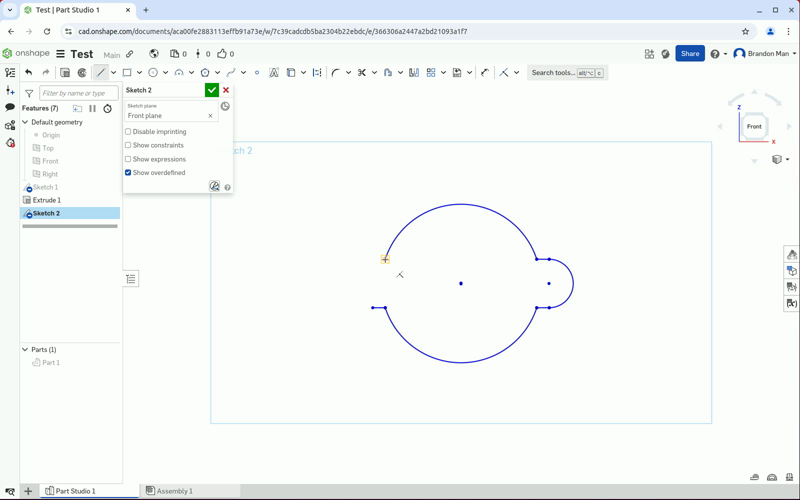
click(385, 259)
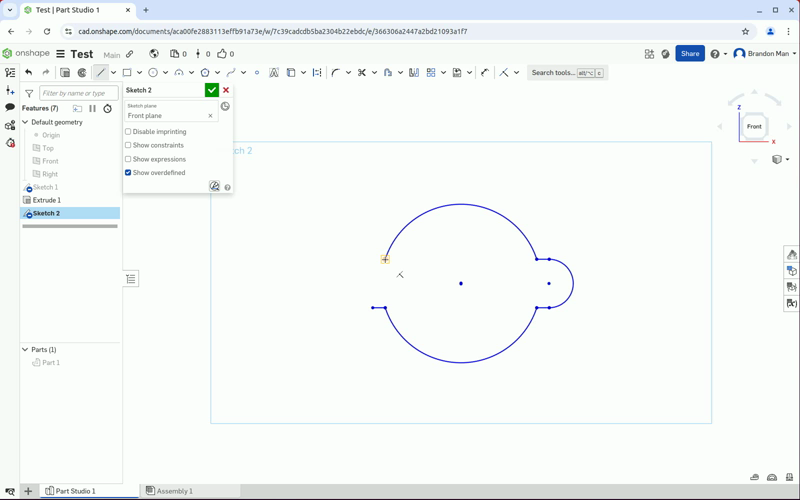
key_down(shift)
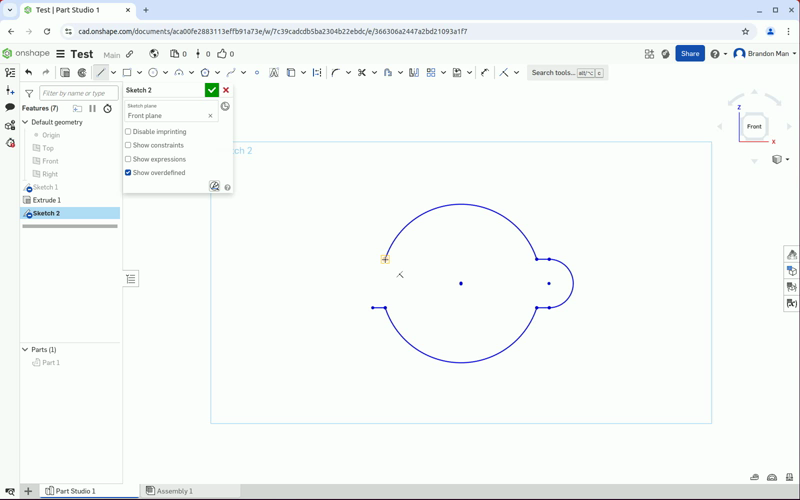
mouse_move(415, 259)
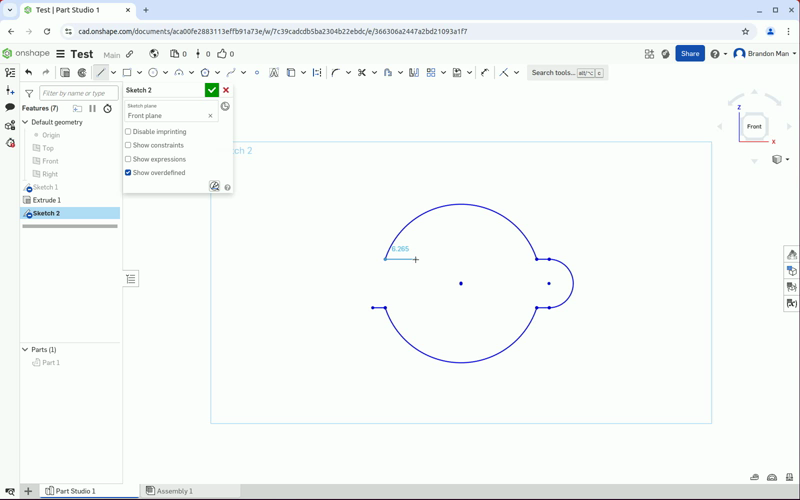
mouse_move(372, 259)
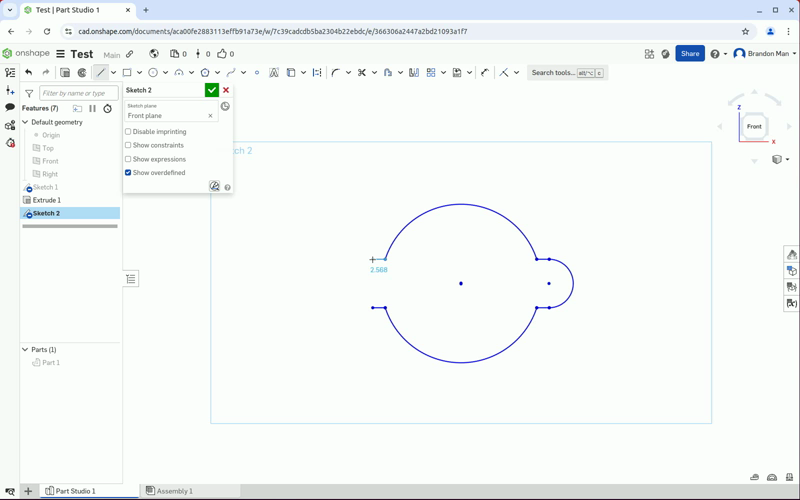
click(372, 259)
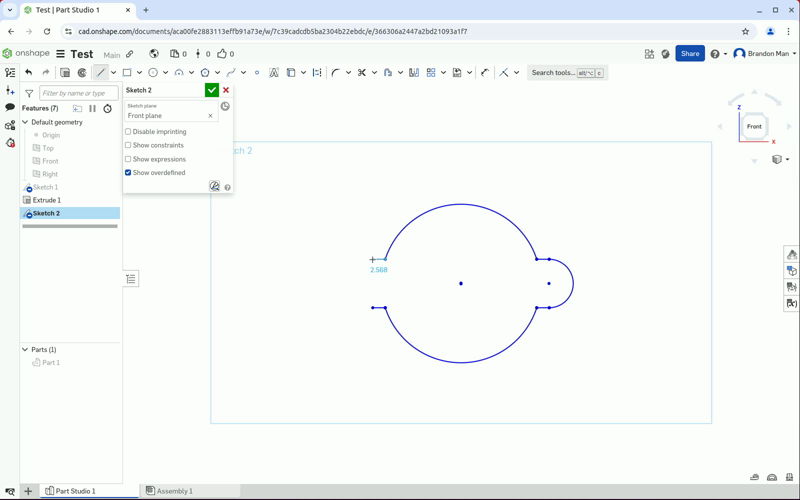
key_up(shift)
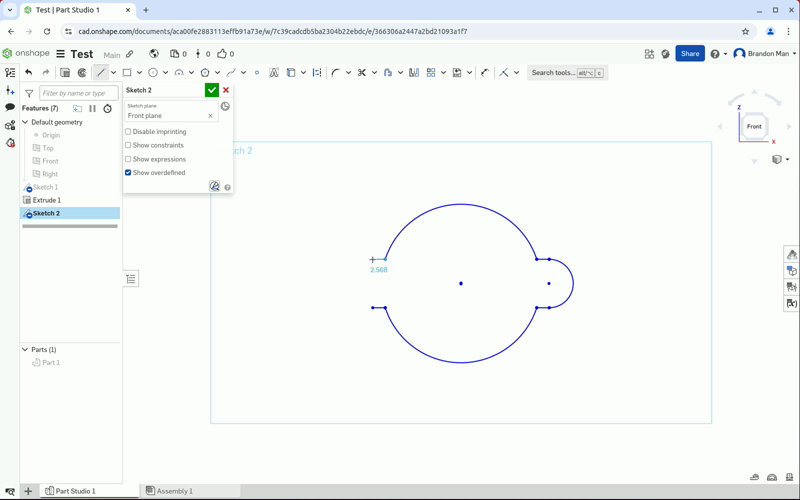
key(esc)
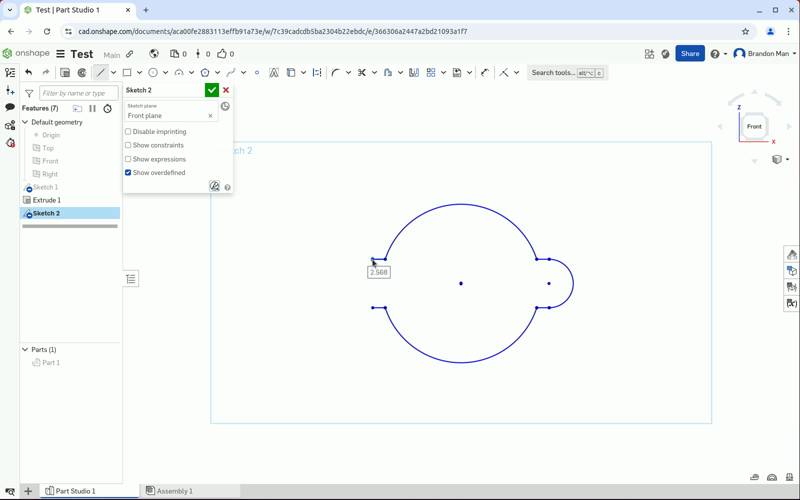
key(a)
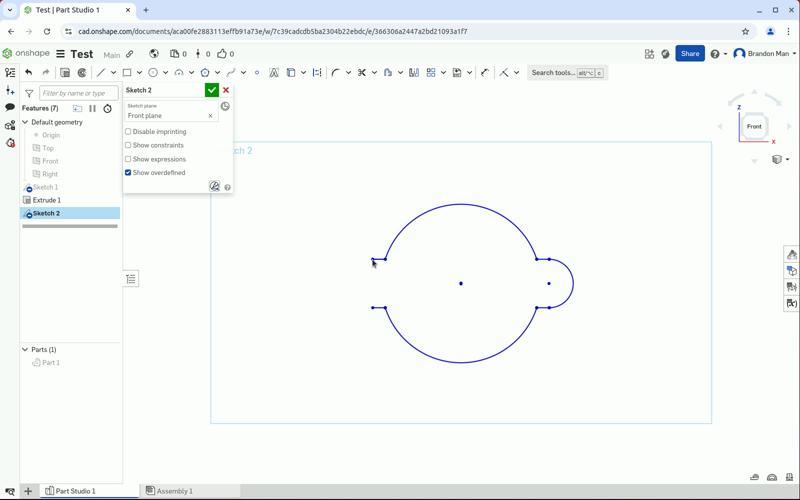
mouse_move(372, 259)
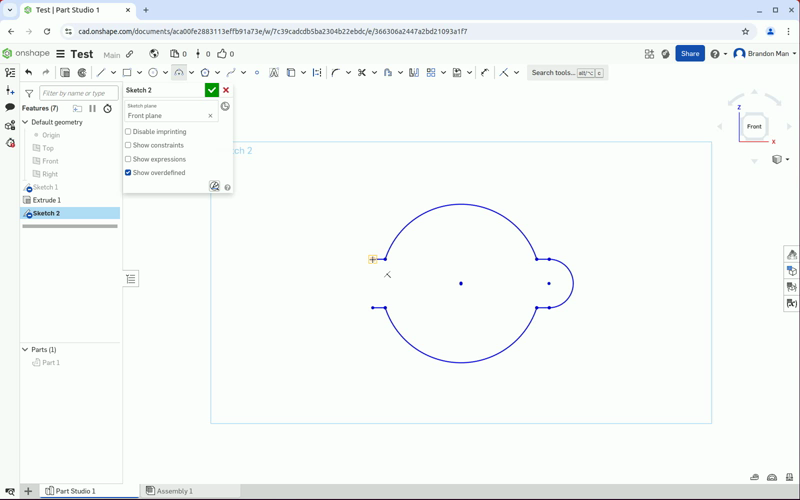
click(372, 259)
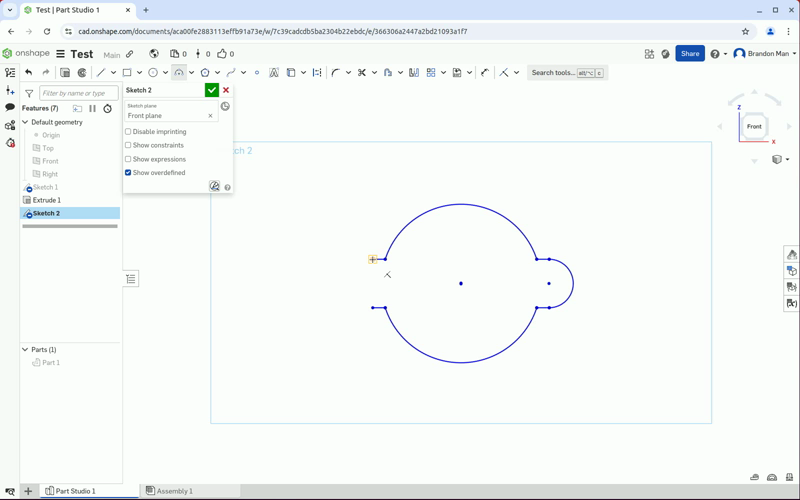
mouse_move(372, 307)
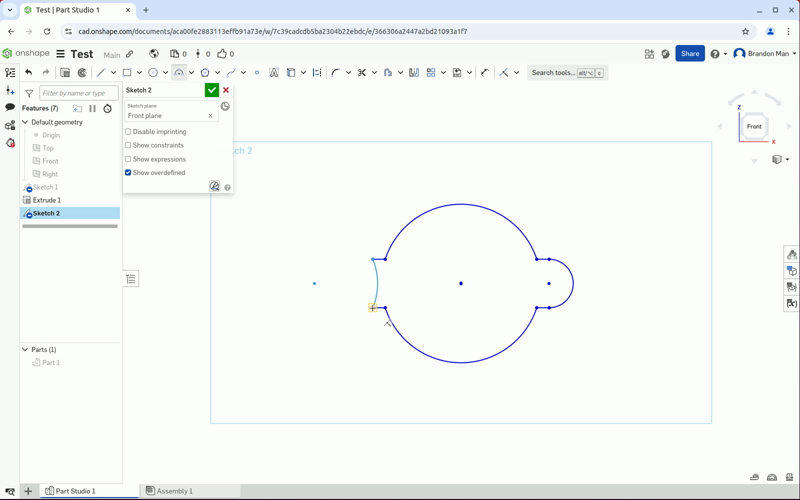
click(372, 307)
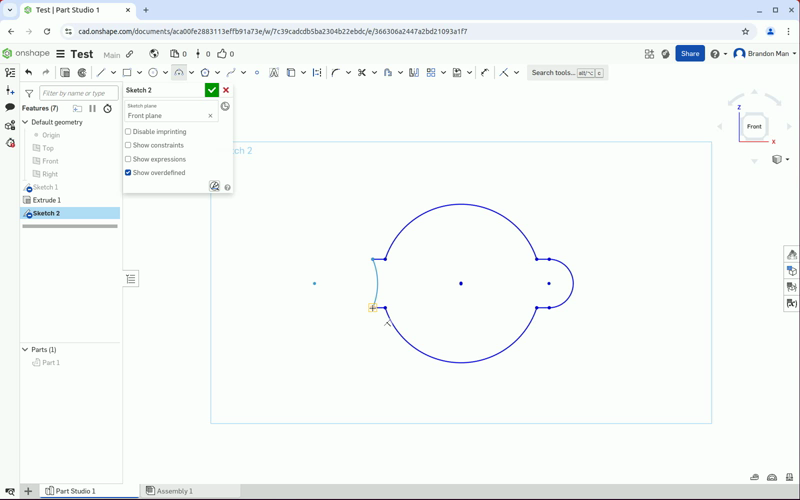
key_down(shift)
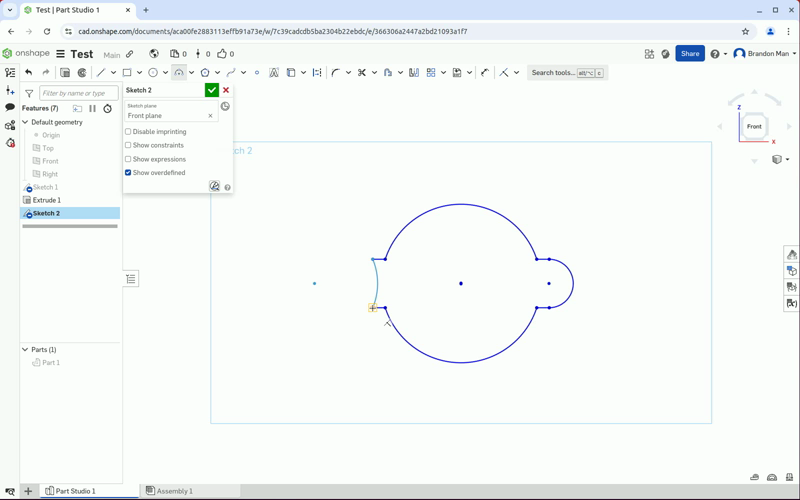
mouse_move(348, 283)
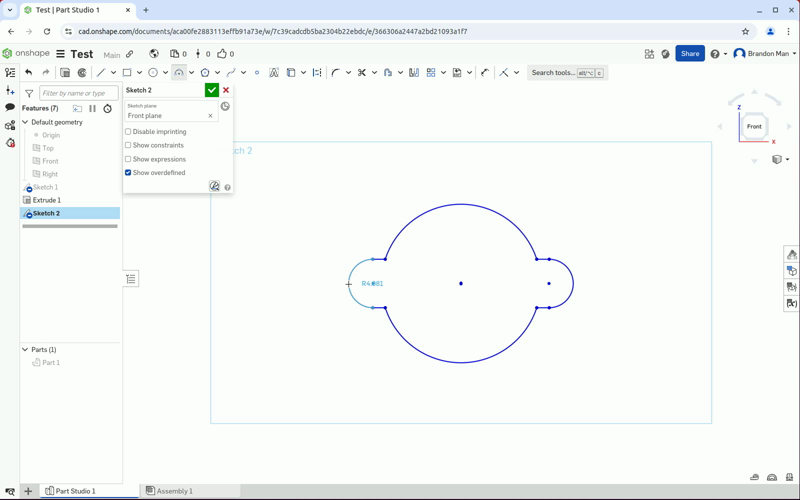
click(348, 283)
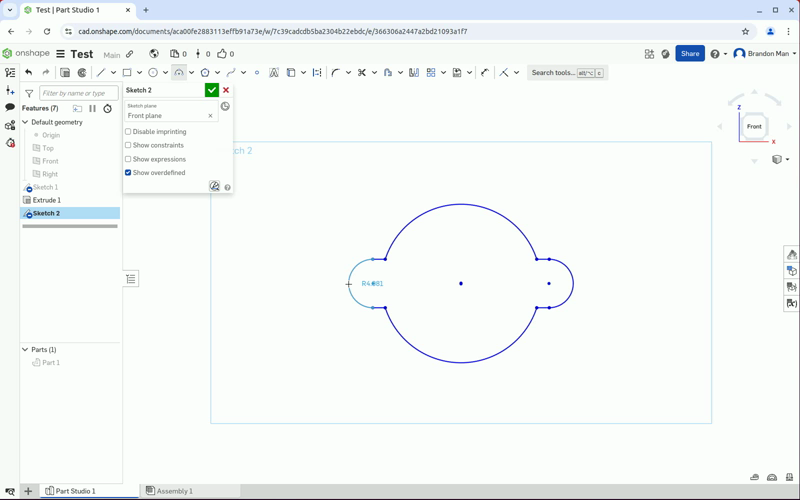
key_up(shift)
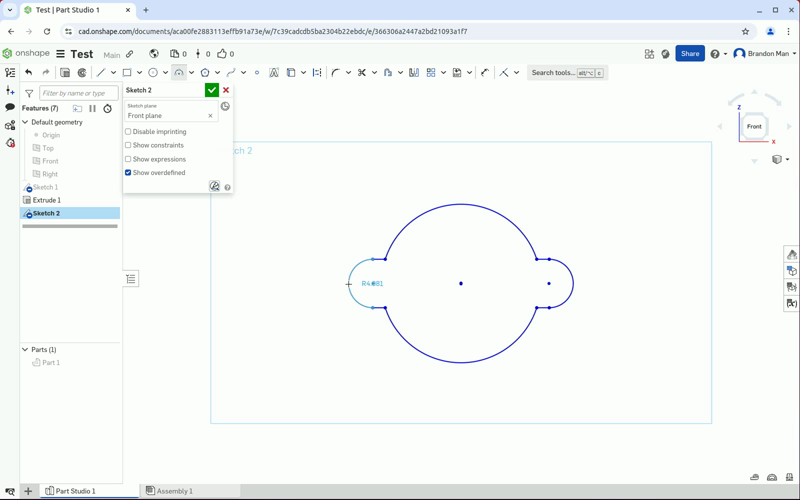
key(esc)
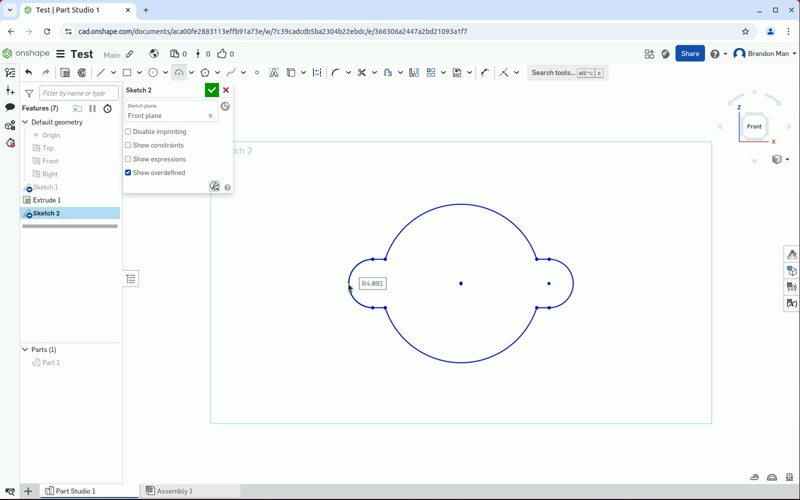
key(c)
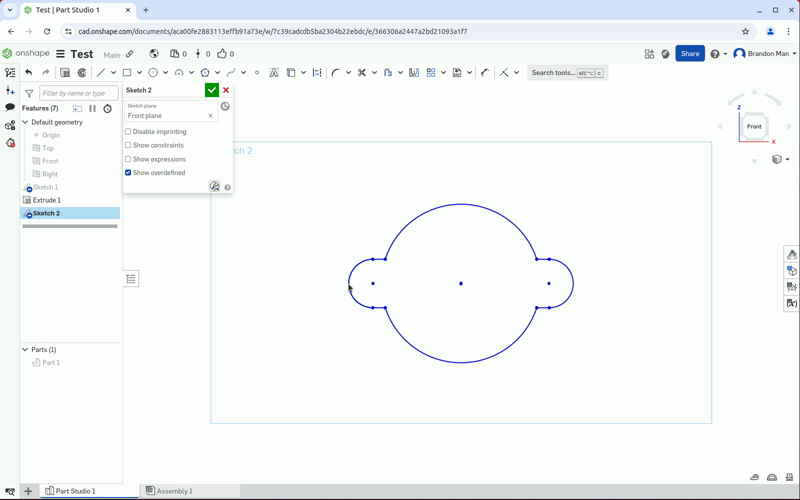
key_down(shift)
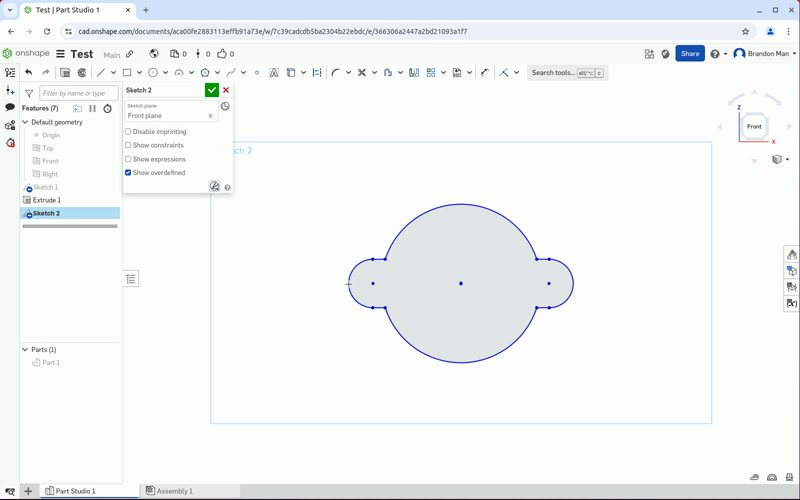
mouse_move(372, 284)
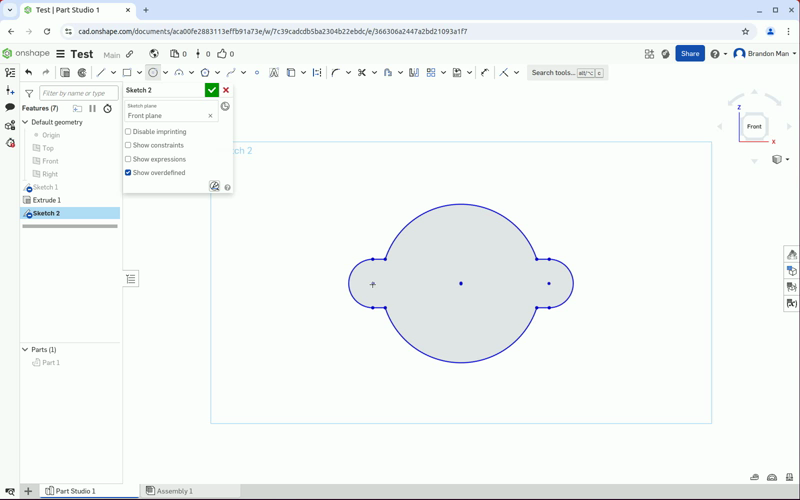
scroll(6)
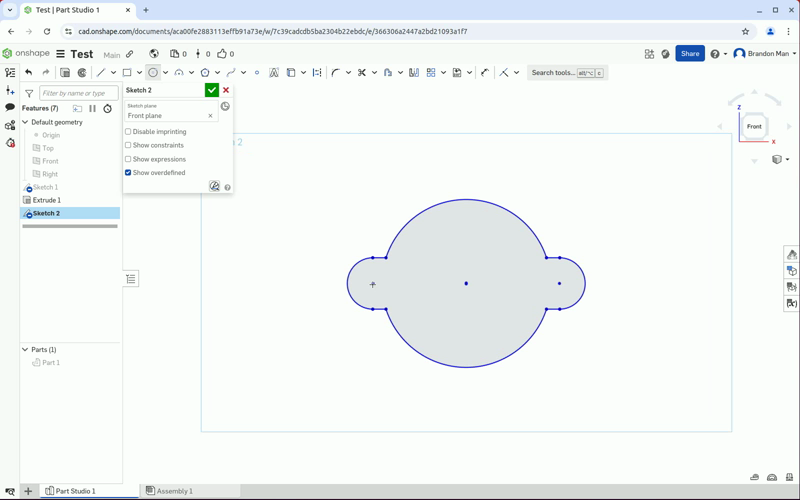
scroll(6)
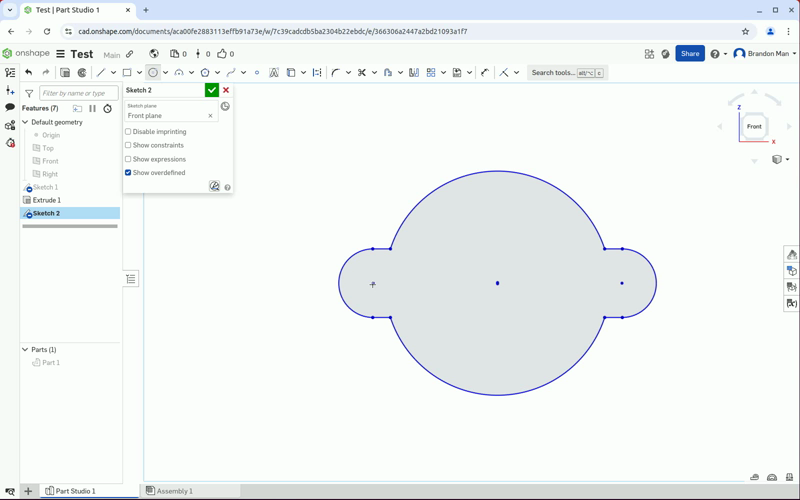
scroll(6)
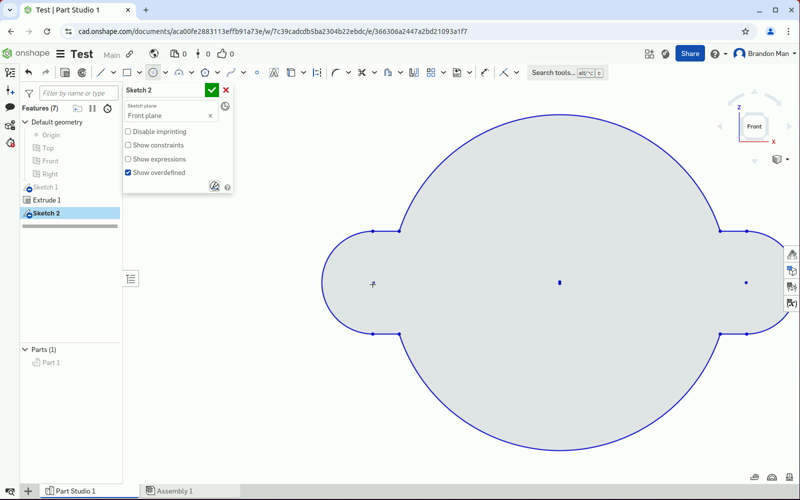
scroll(6)
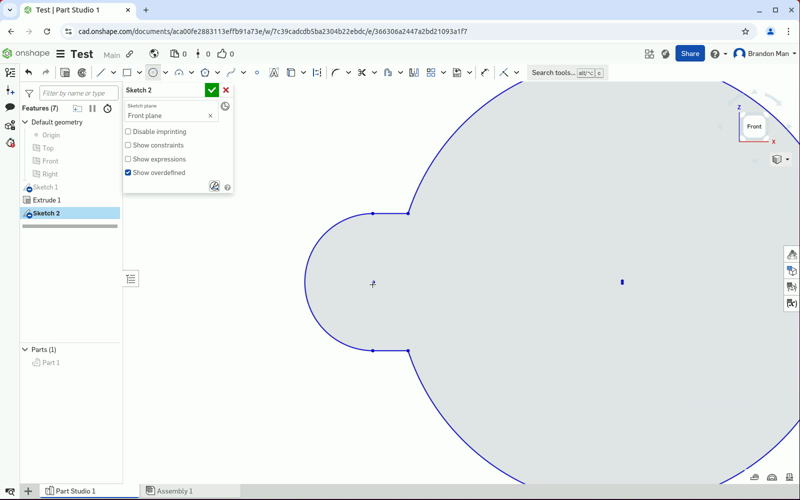
scroll(6)
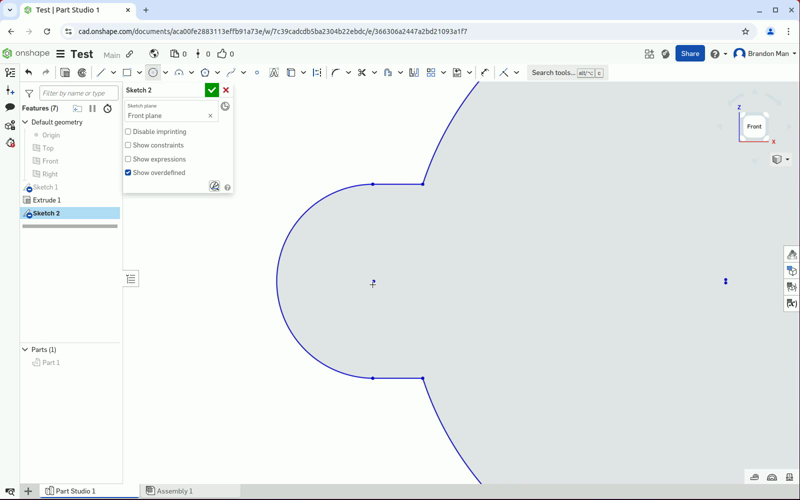
scroll(6)
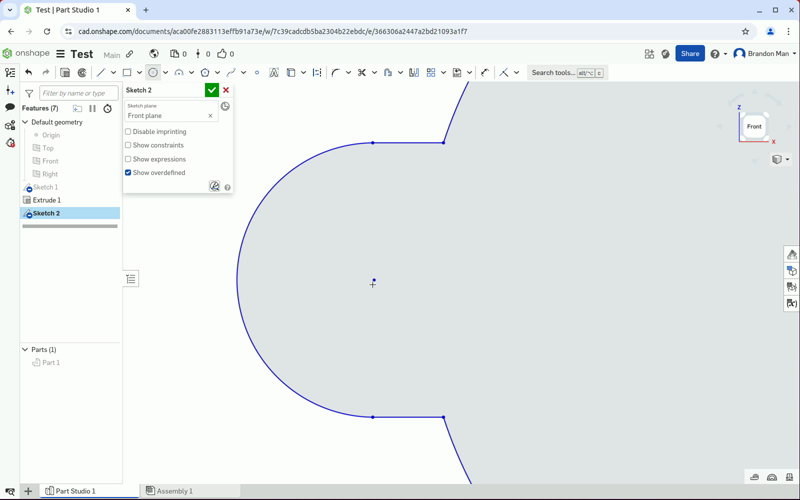
scroll(6)
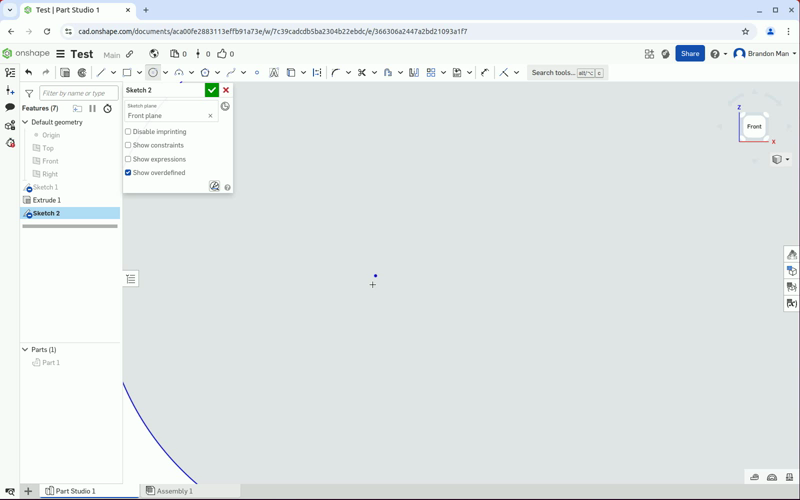
click(372, 284)
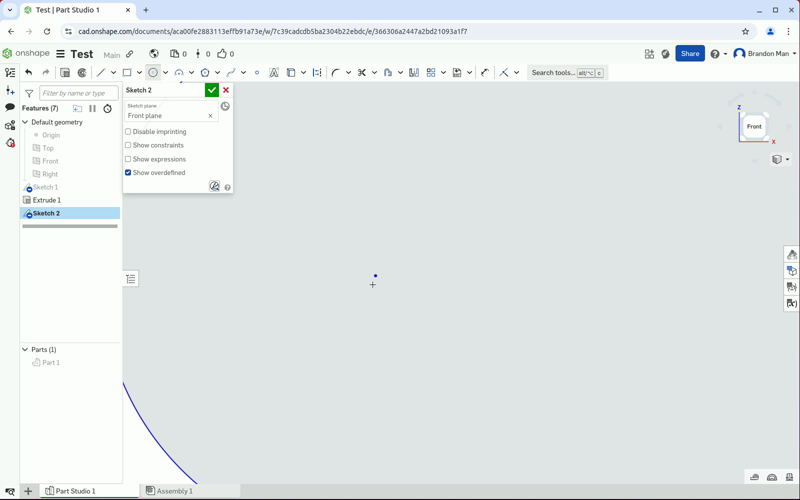
scroll(-6)
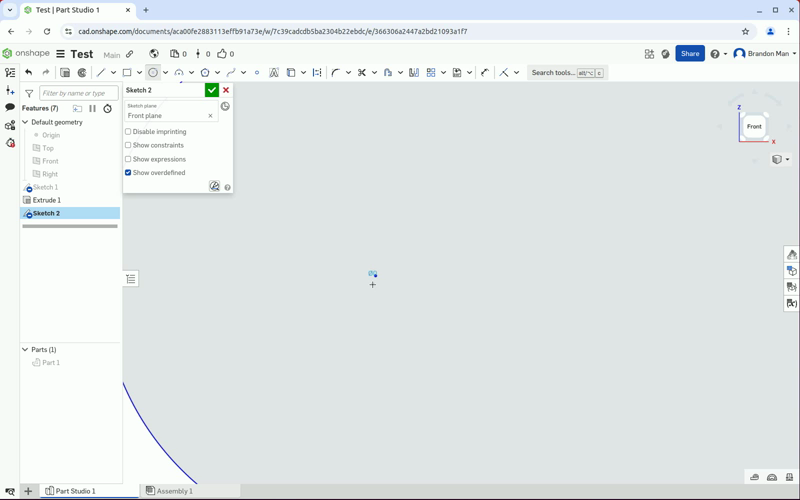
scroll(-6)
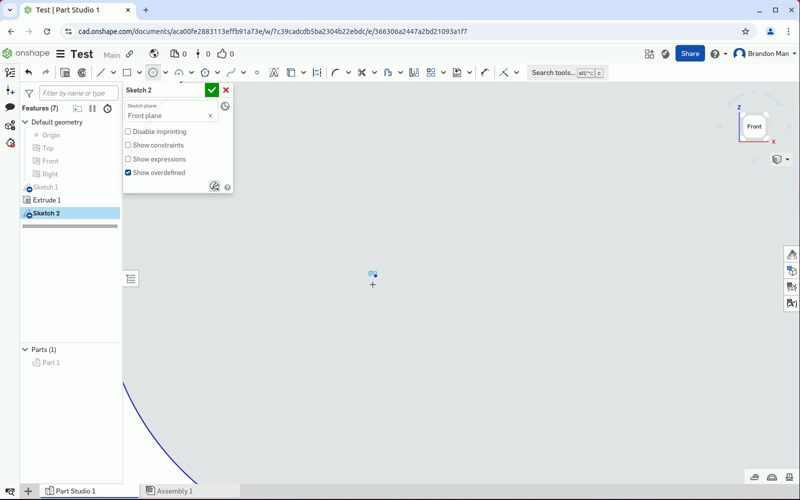
scroll(-6)
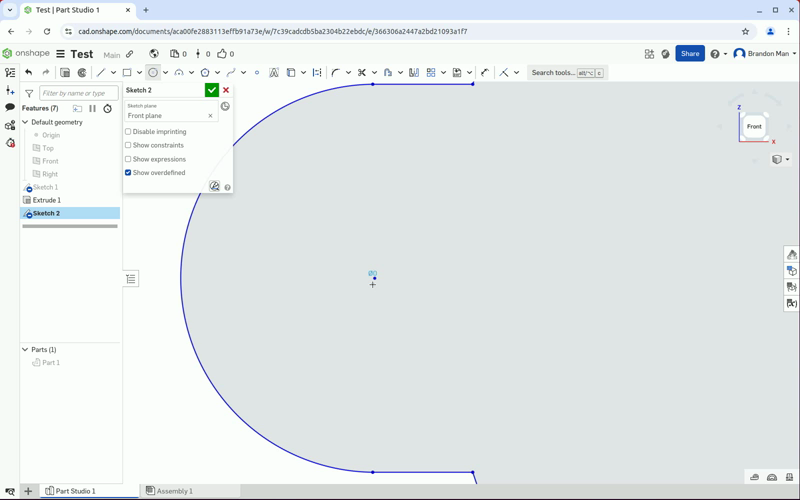
scroll(-6)
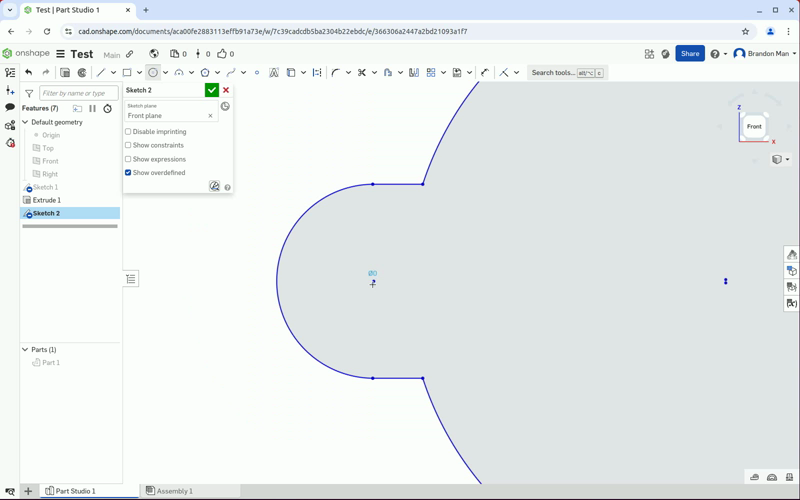
scroll(-6)
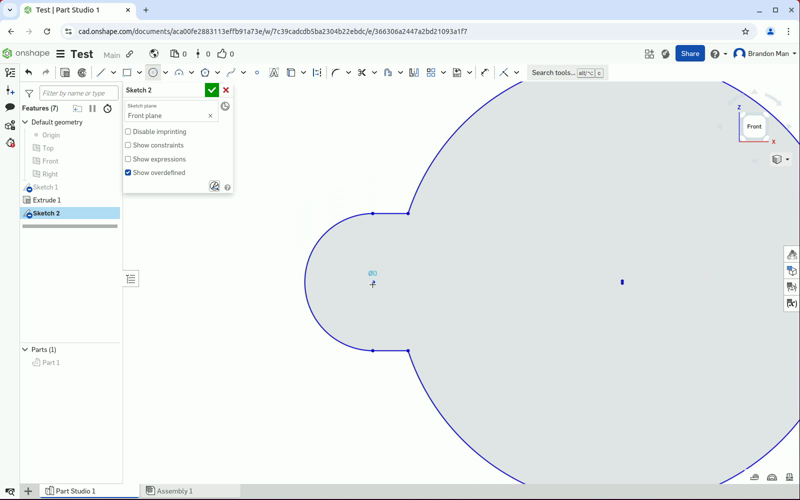
scroll(-6)
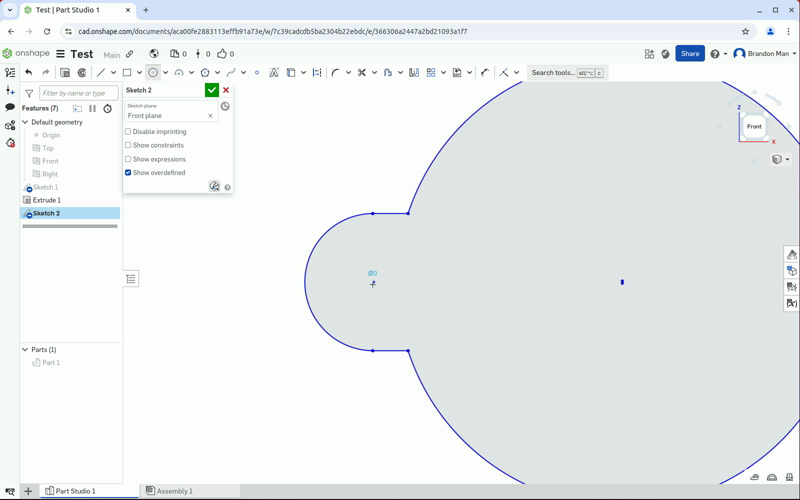
scroll(-6)
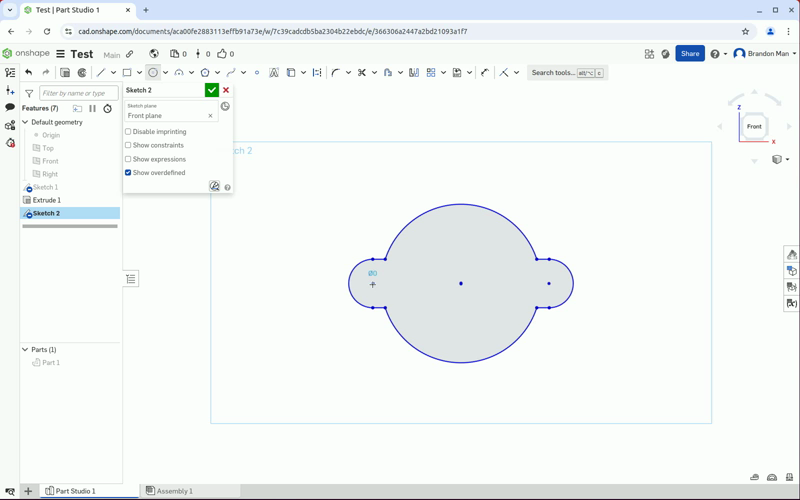
key_up(shift)
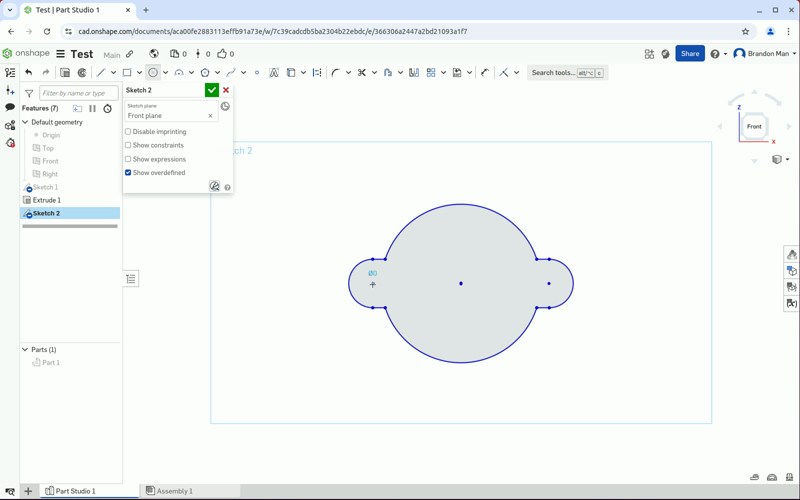
mouse_move(385, 284)
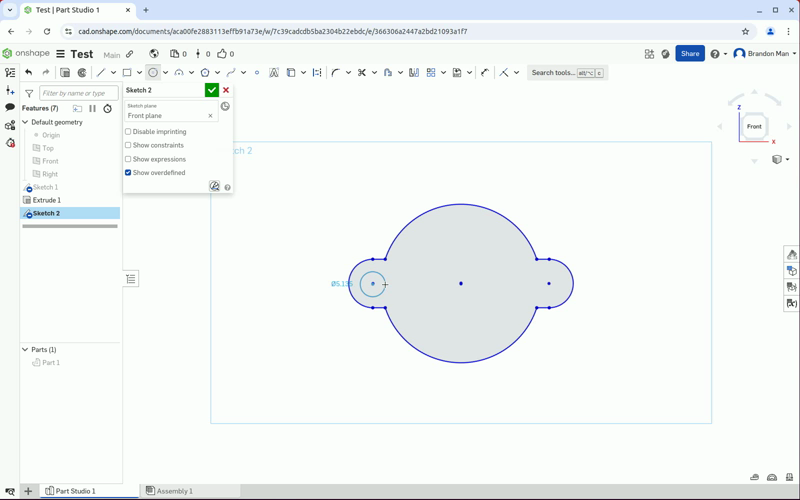
click(385, 284)
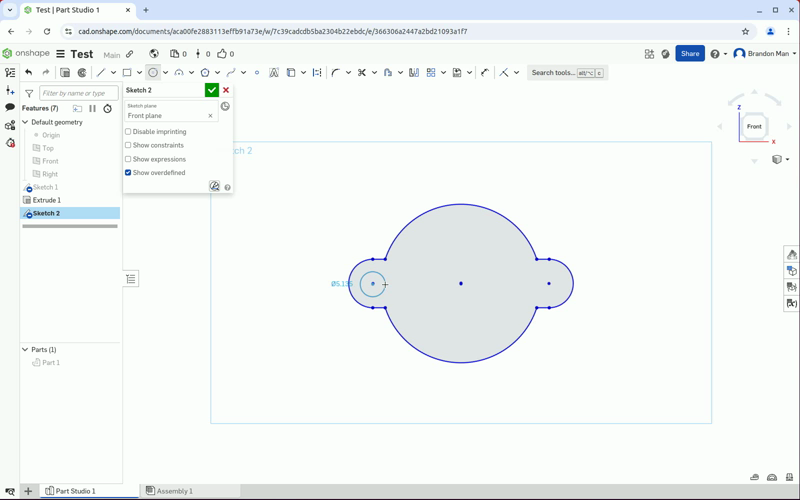
key(esc)
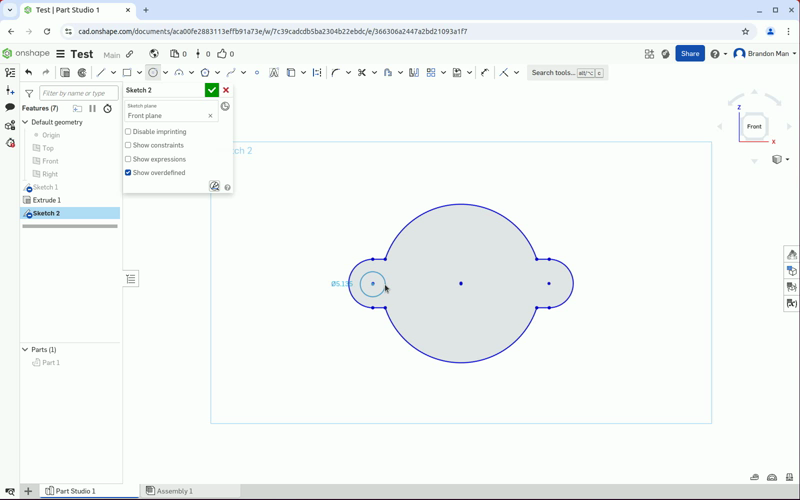
key(c)
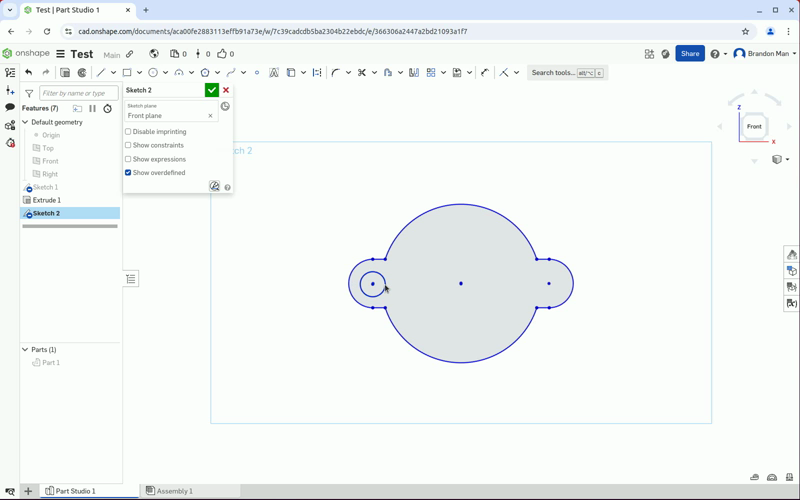
key_down(shift)
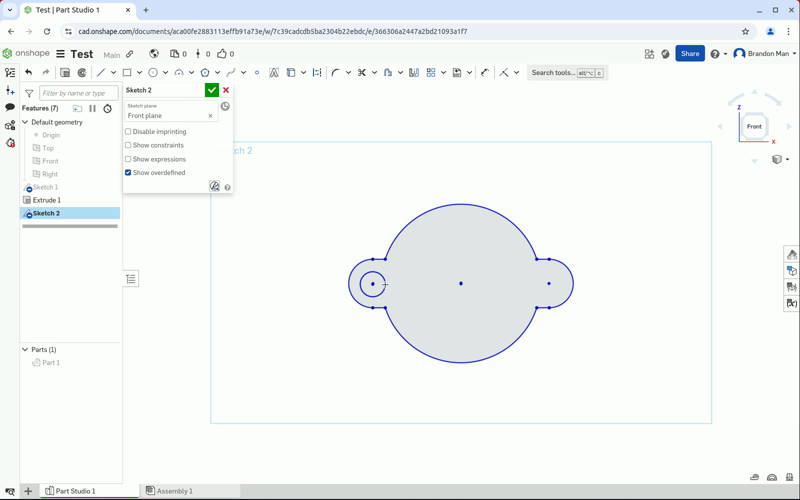
mouse_move(549, 284)
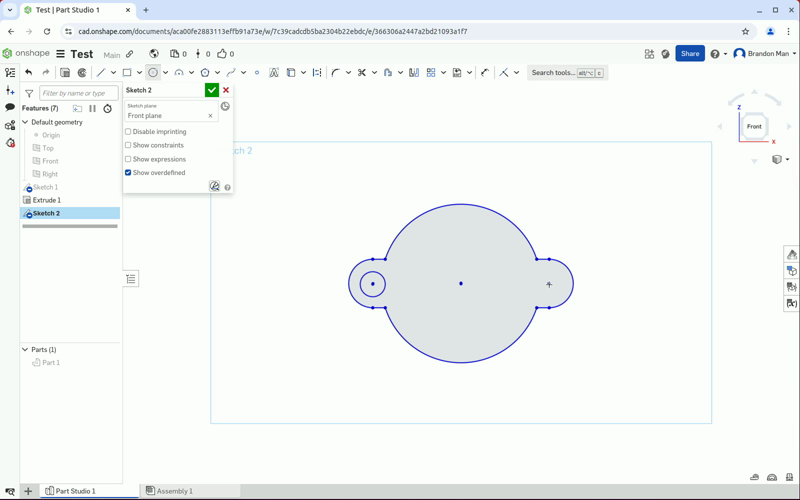
scroll(6)
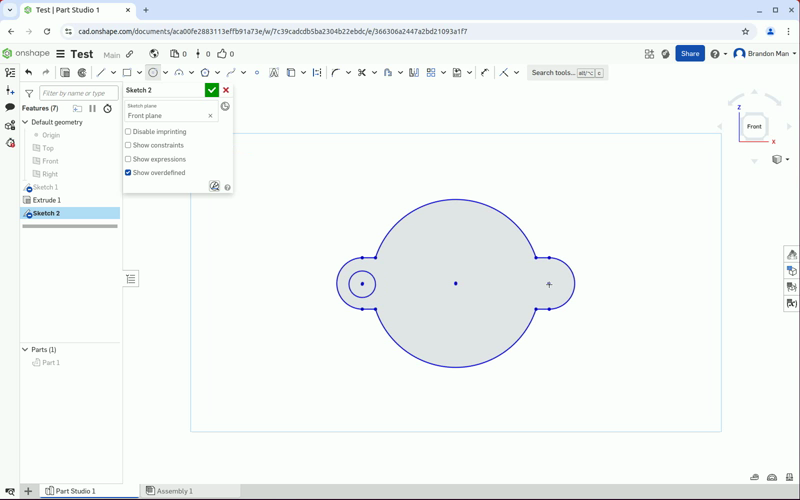
scroll(6)
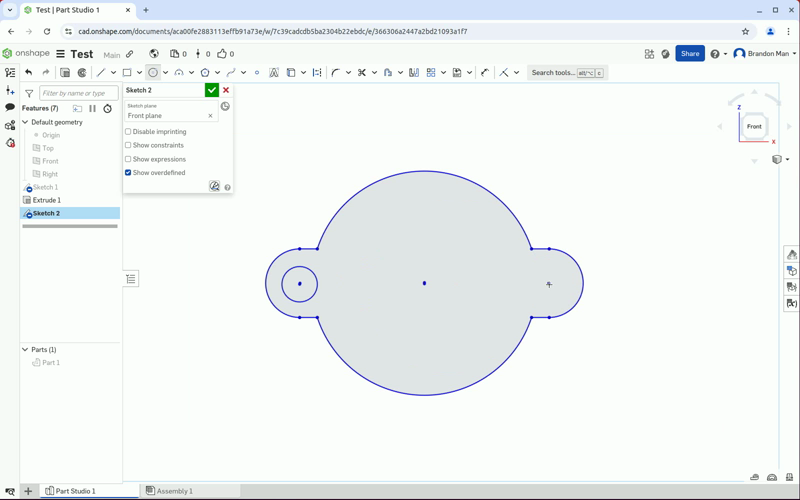
scroll(6)
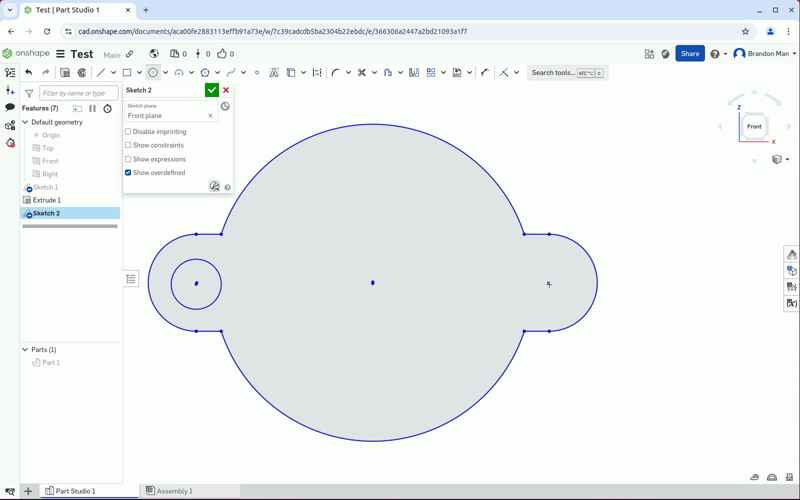
scroll(6)
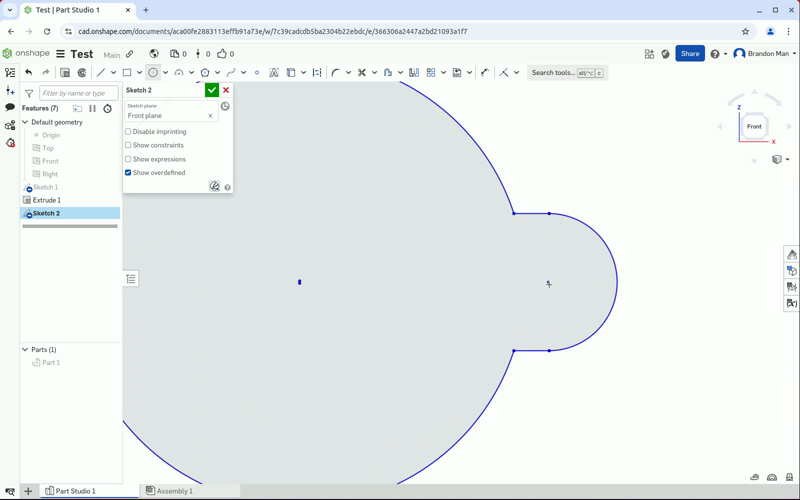
scroll(6)
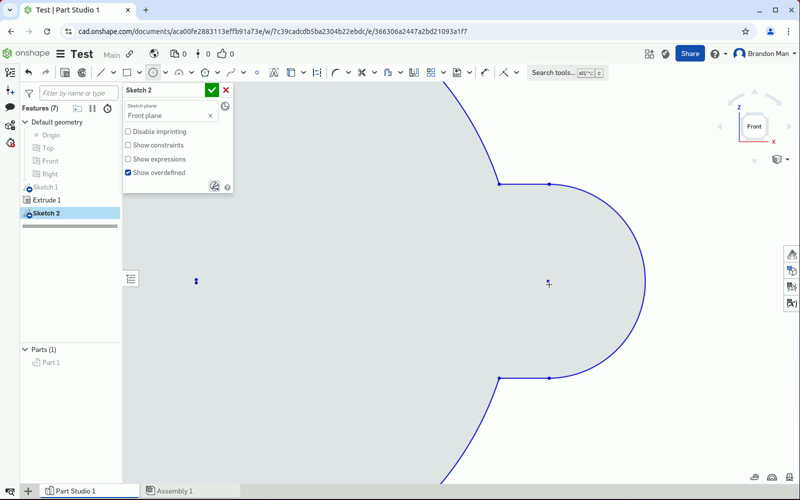
scroll(6)
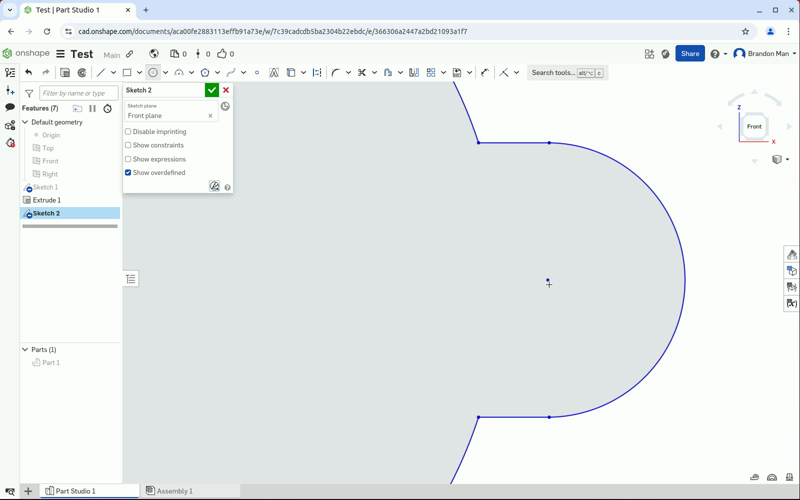
scroll(6)
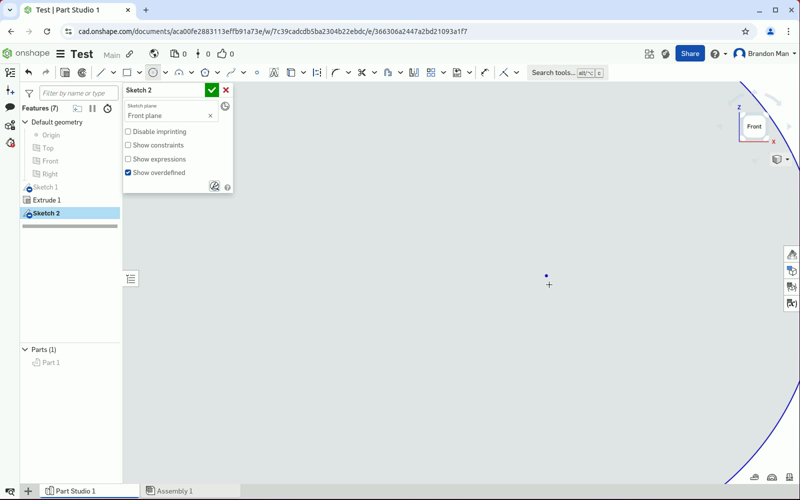
click(549, 284)
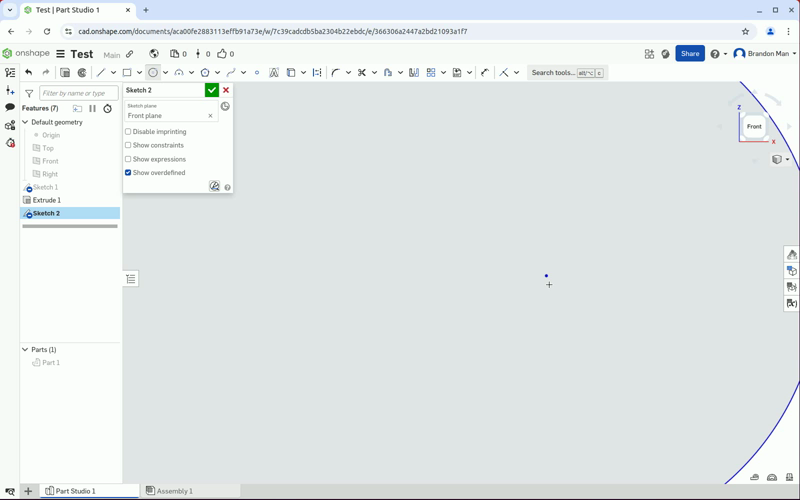
scroll(-6)
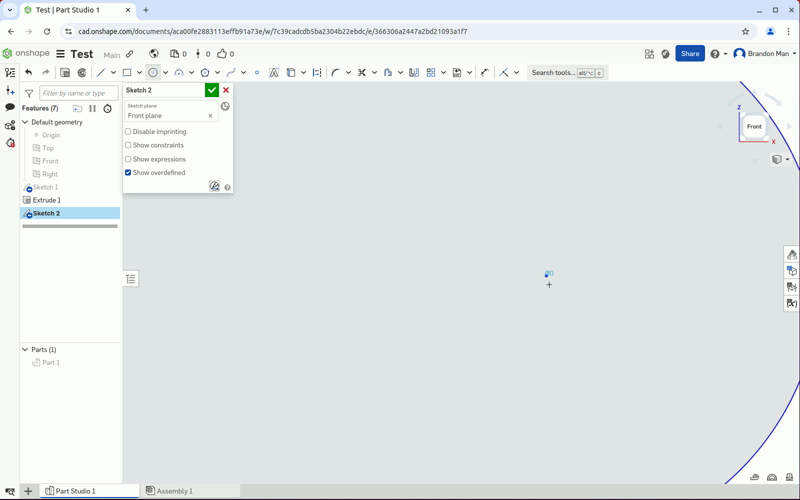
scroll(-6)
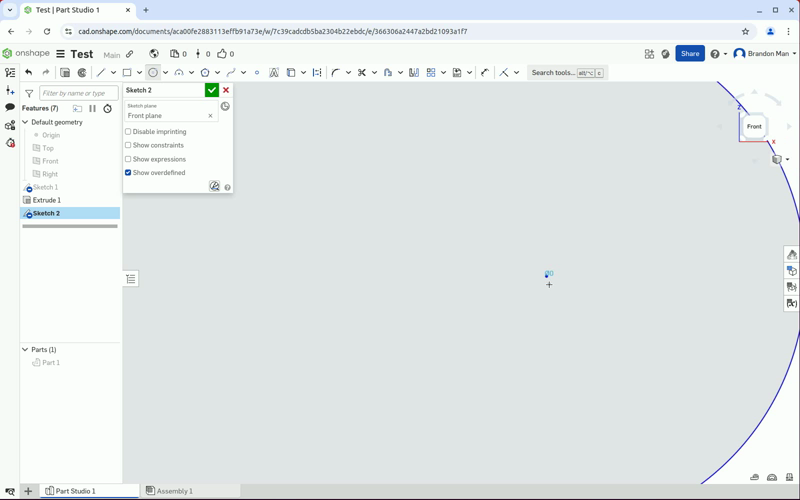
scroll(-6)
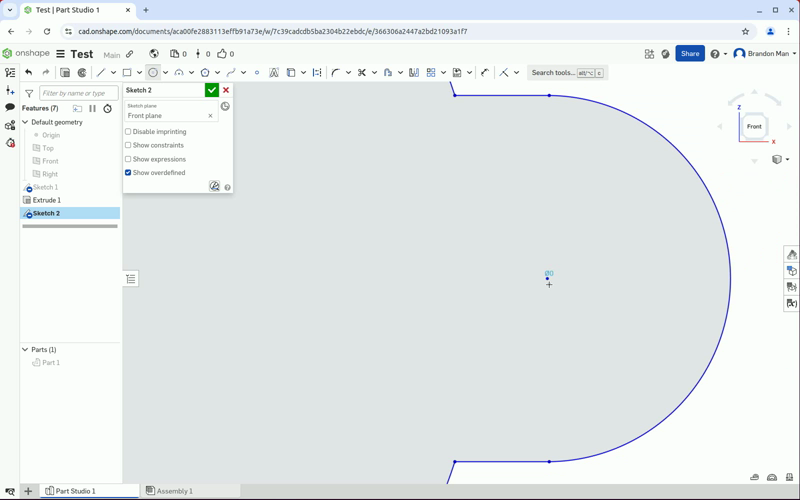
scroll(-6)
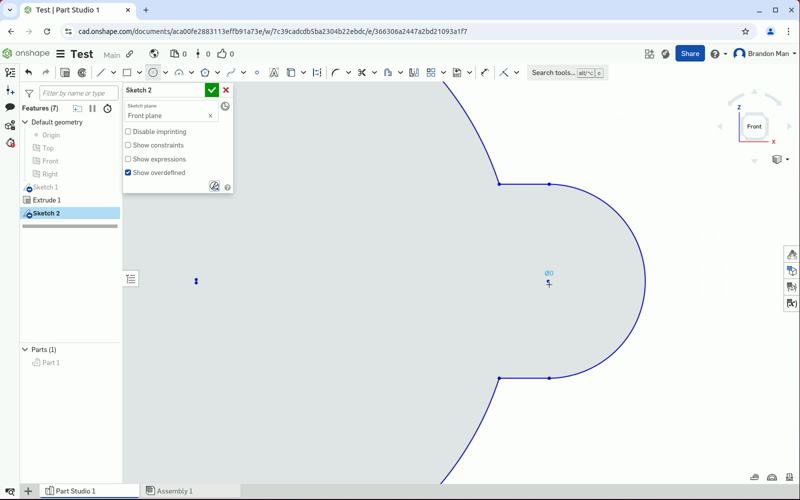
scroll(-6)
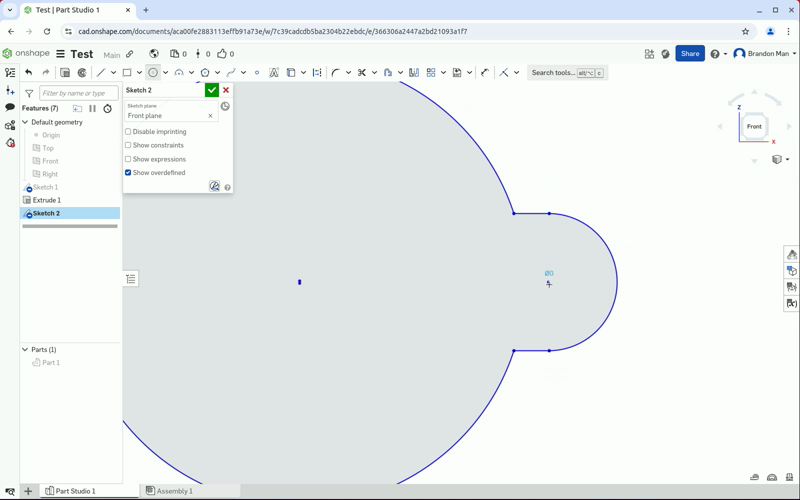
scroll(-6)
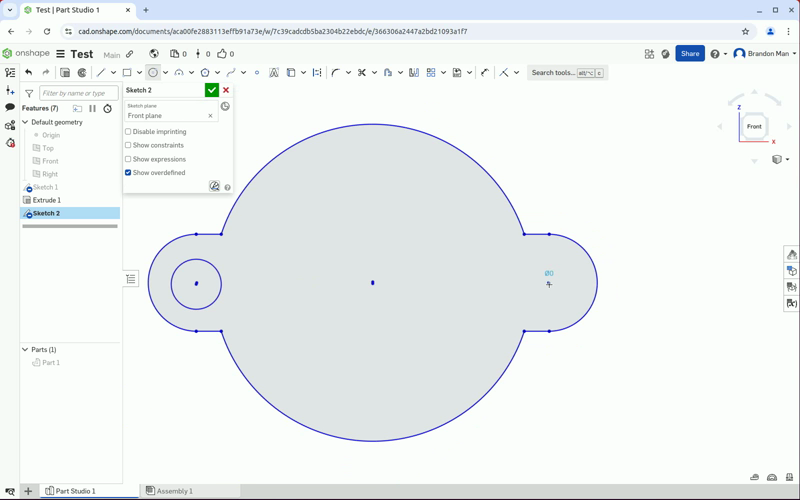
scroll(-6)
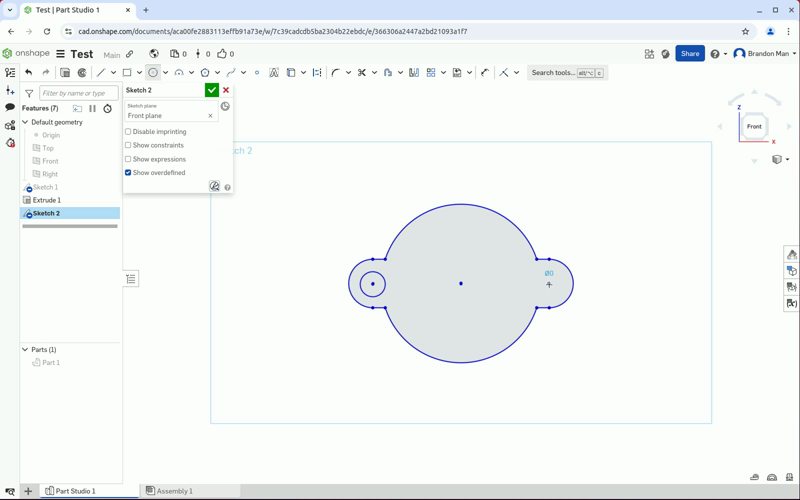
key_up(shift)
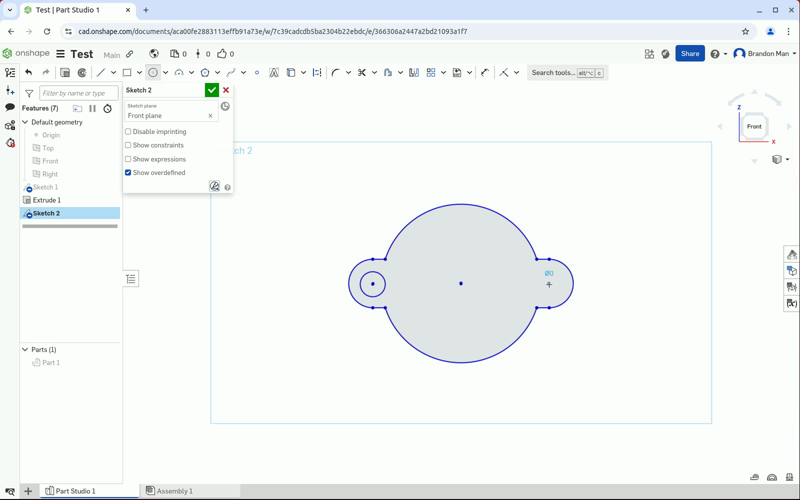
mouse_move(561, 284)
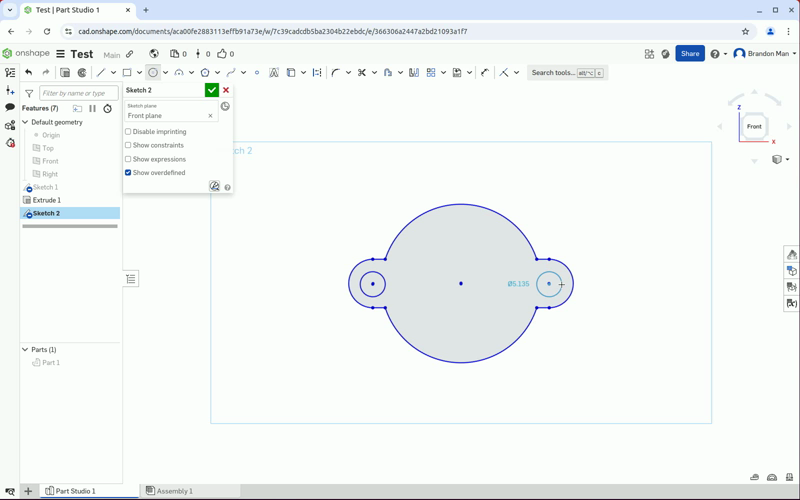
click(561, 284)
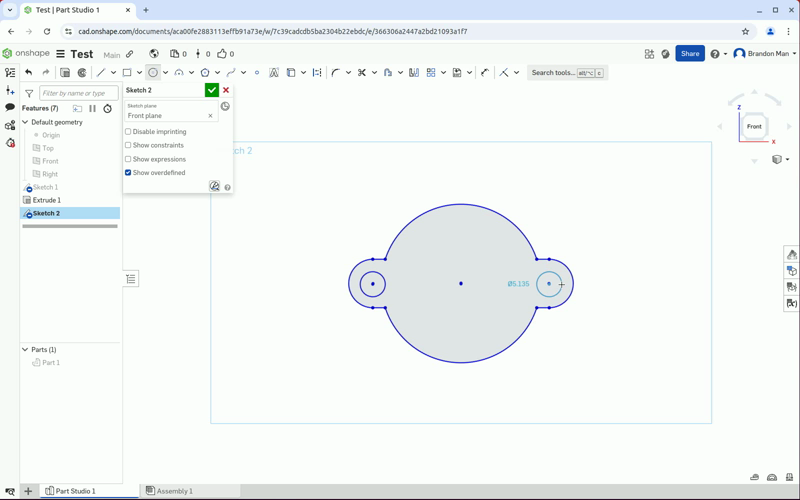
key(esc)
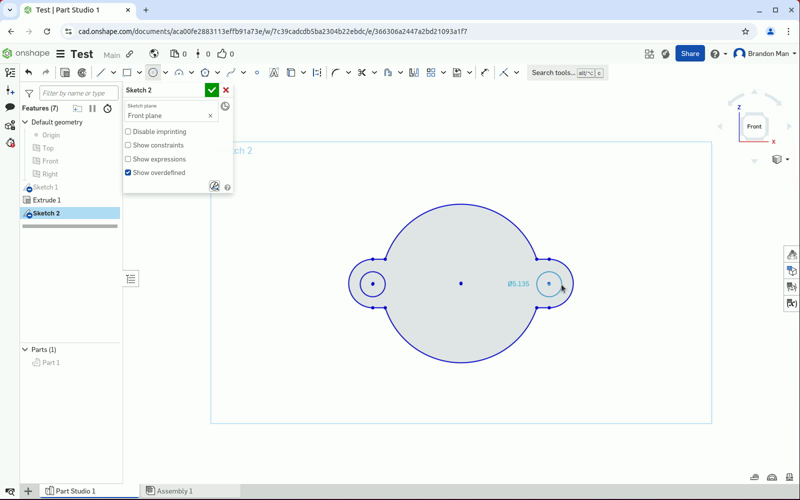
mouse_move(432, 279)
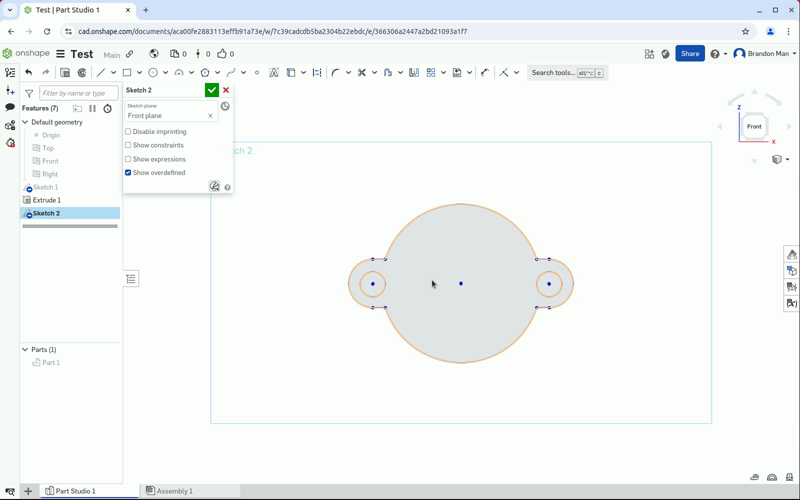
click(432, 279)
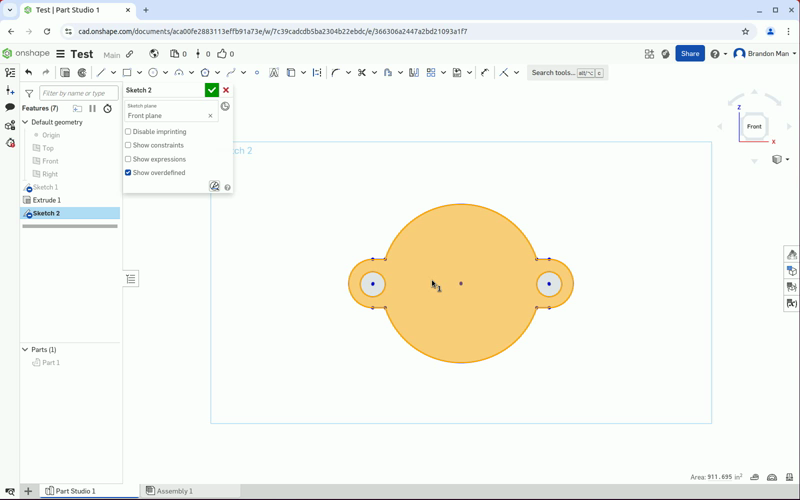
mouse_move(73, 352)
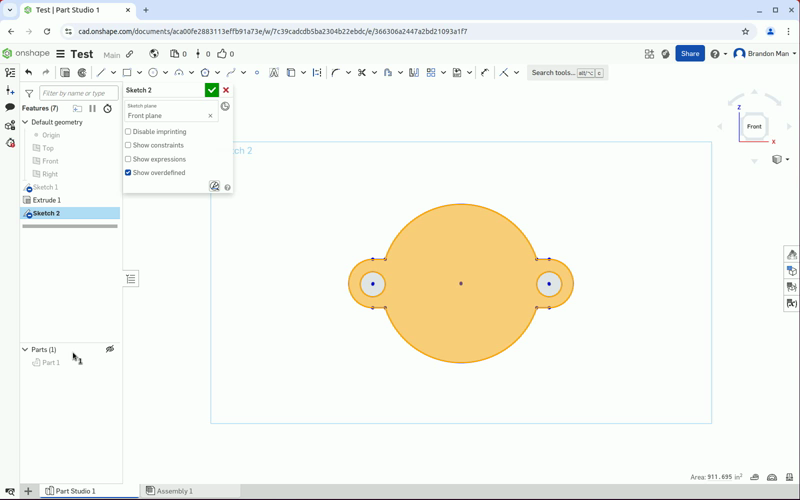
key(shift+y)
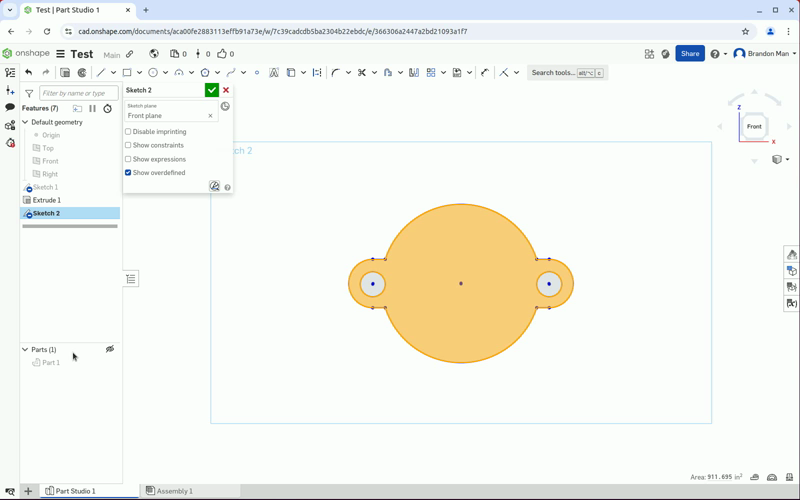
key(shift+e)
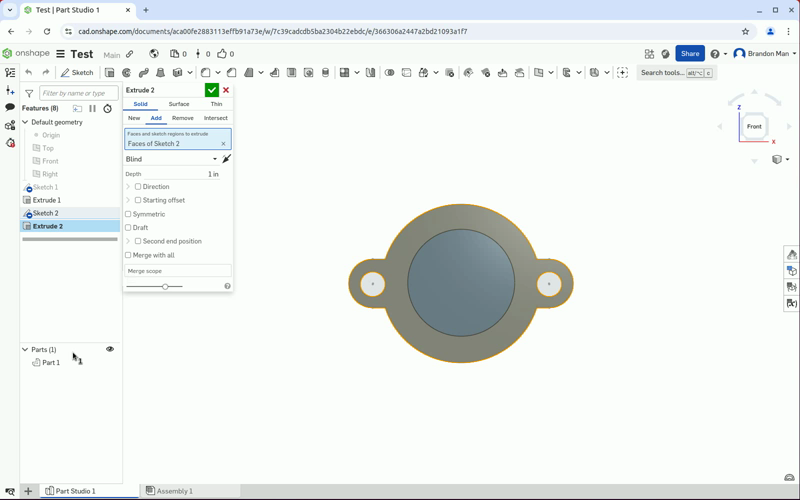
mouse_move(143, 106)
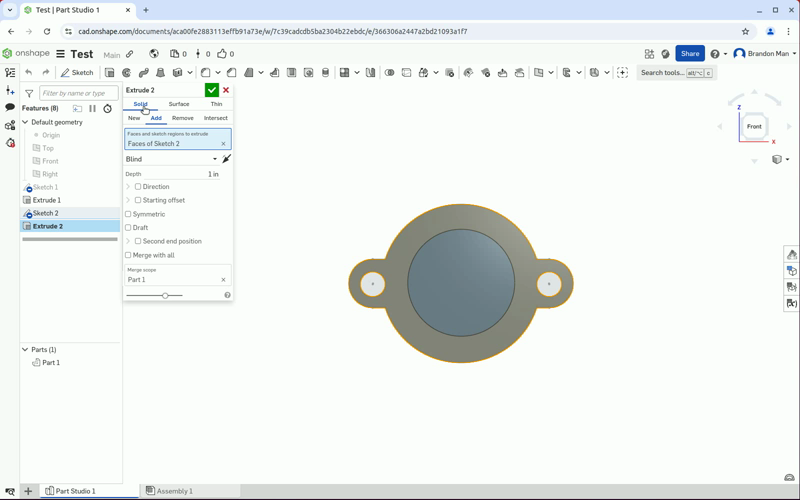
click(143, 106)
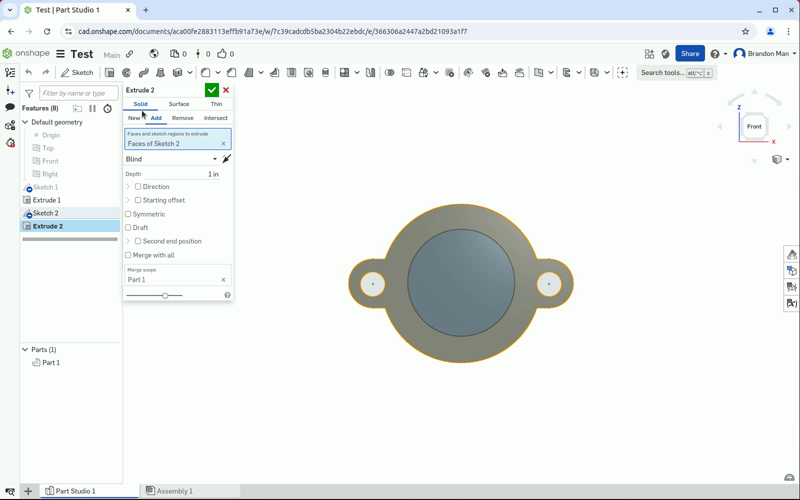
mouse_move(137, 120)
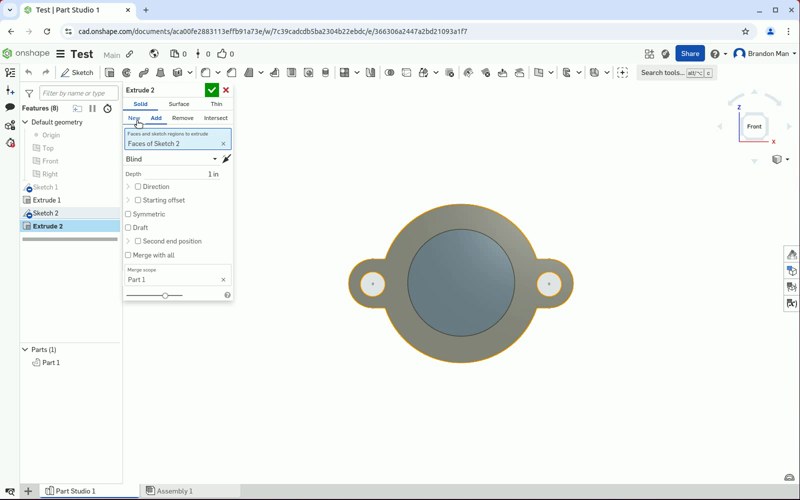
click(137, 120)
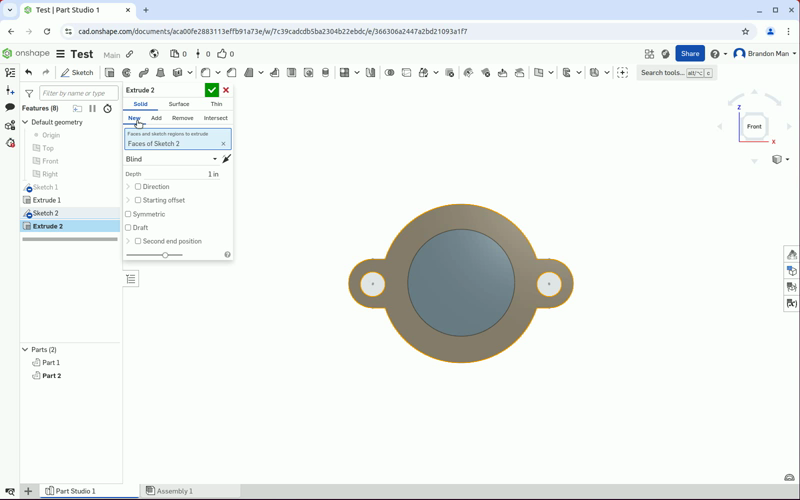
key(tab, 4)
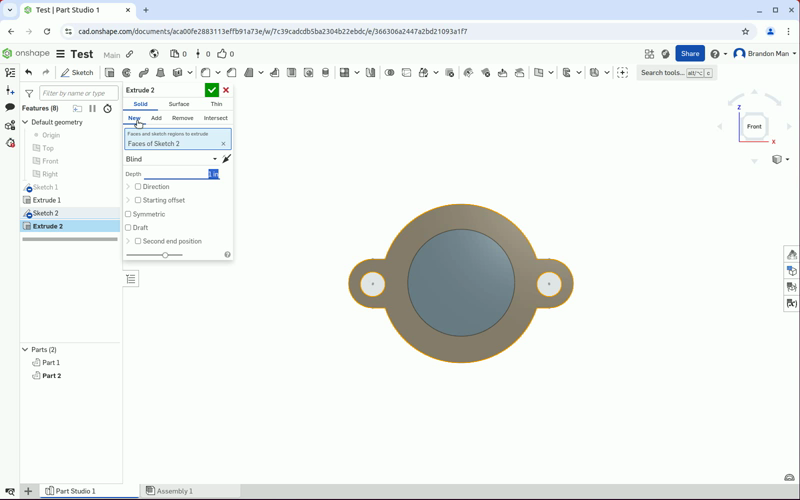
text(0.722)
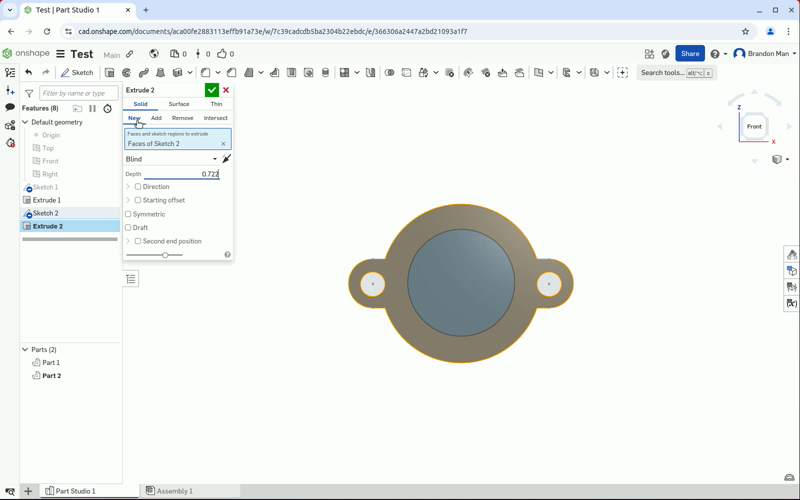
key(enter)
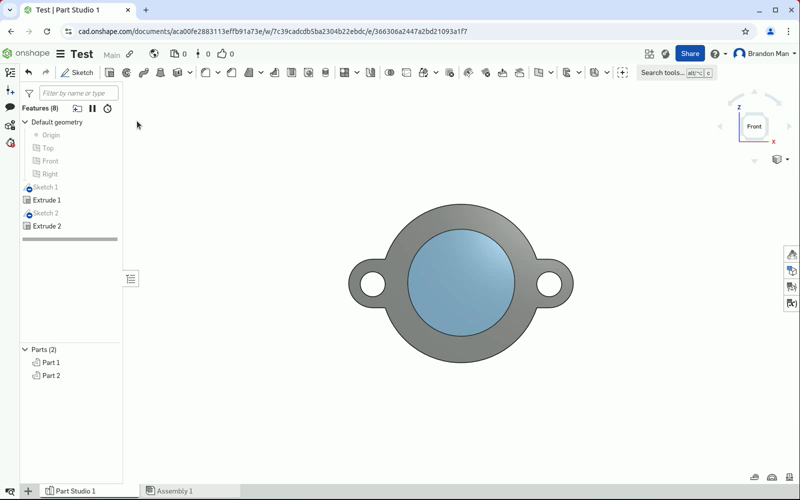
key(shift+h)
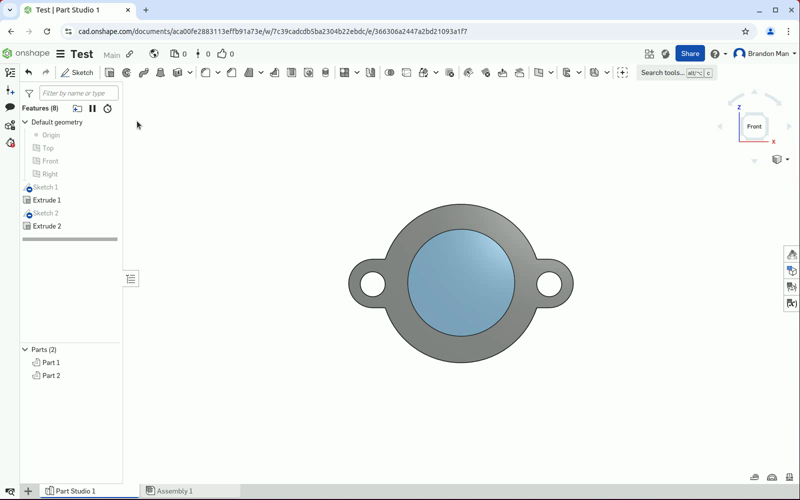
key(shift+h)
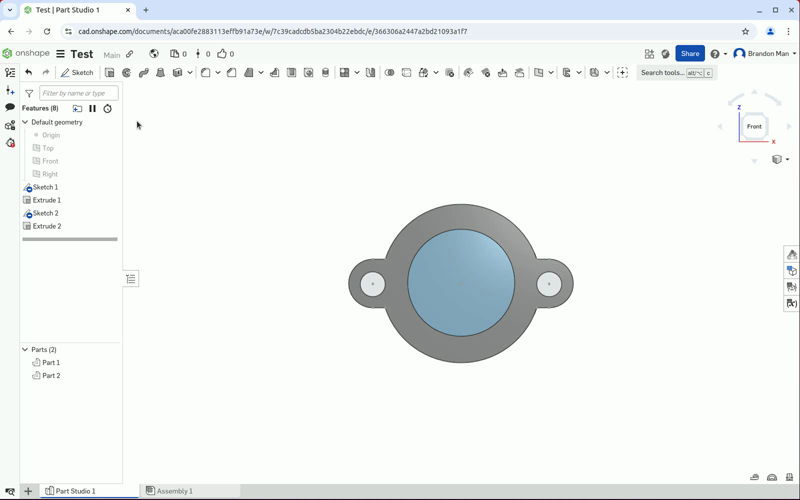
key(shift+7)
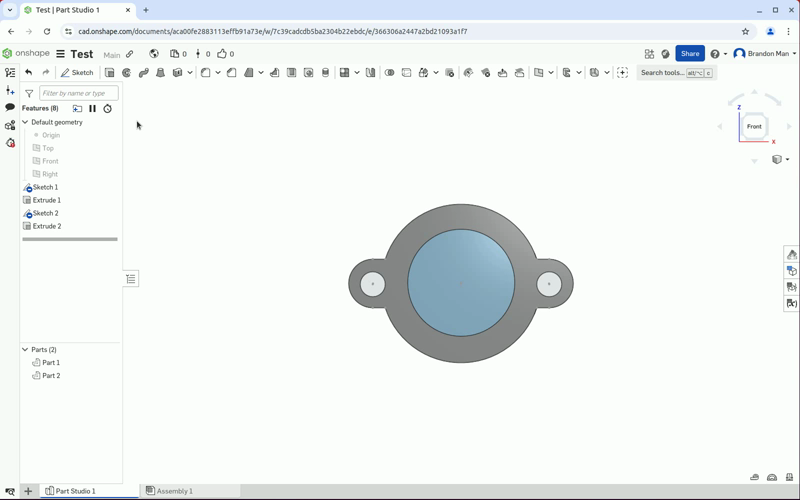
key(left, 2)
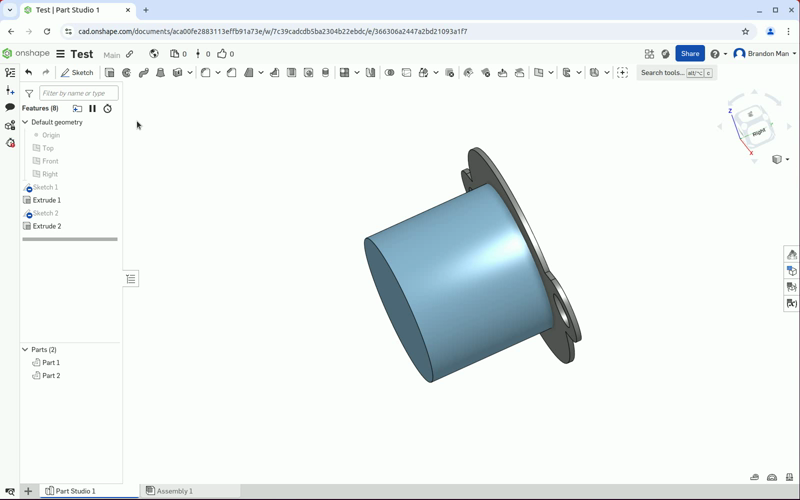
key(down, 2)
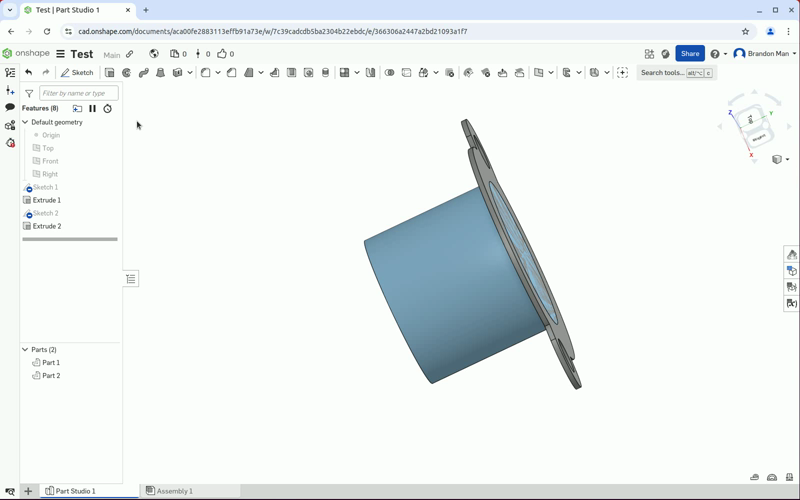
key(up, 2)
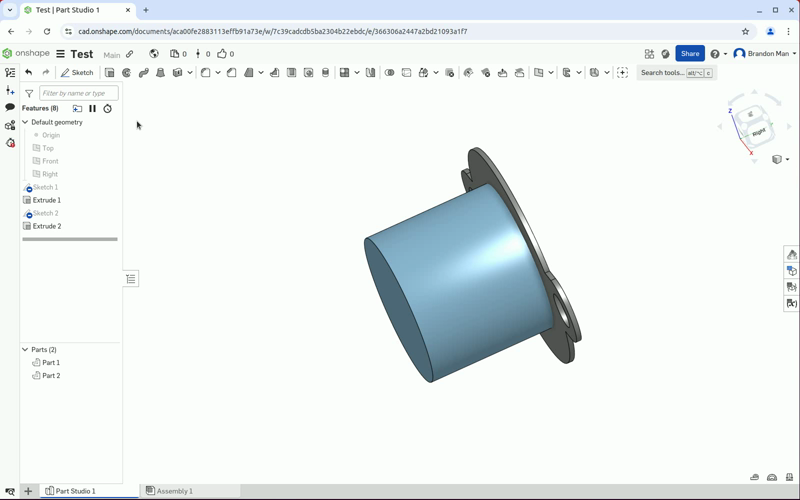
key(right, 2)
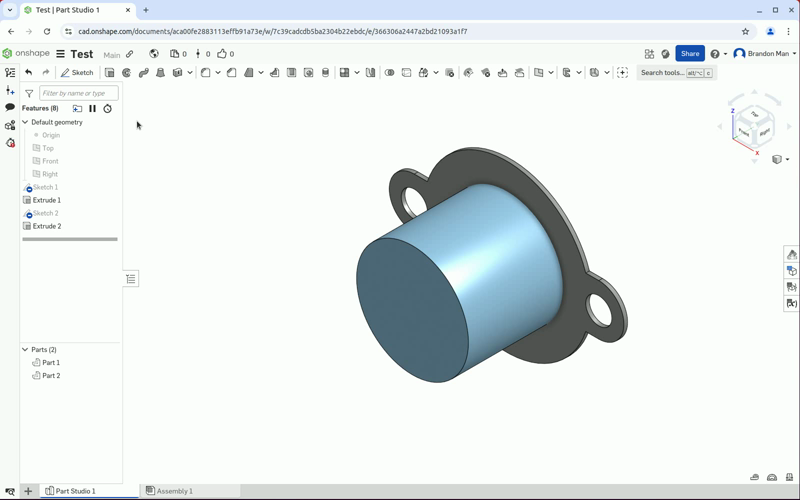
mouse_move(73, 189)
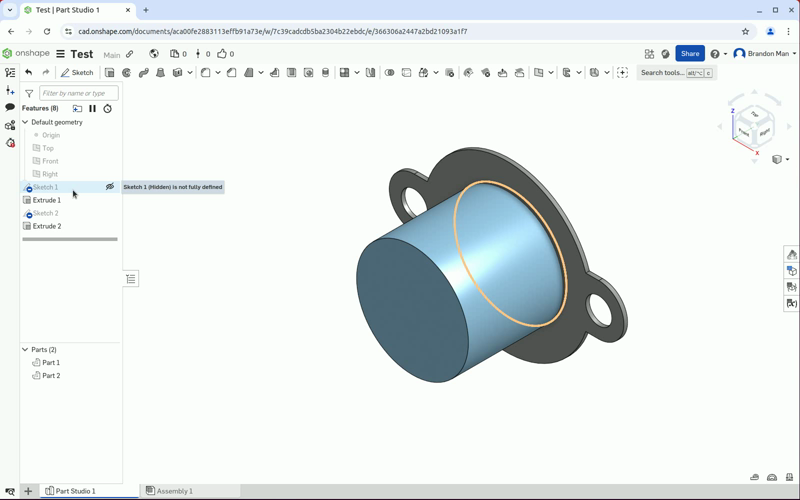
click(73, 189)